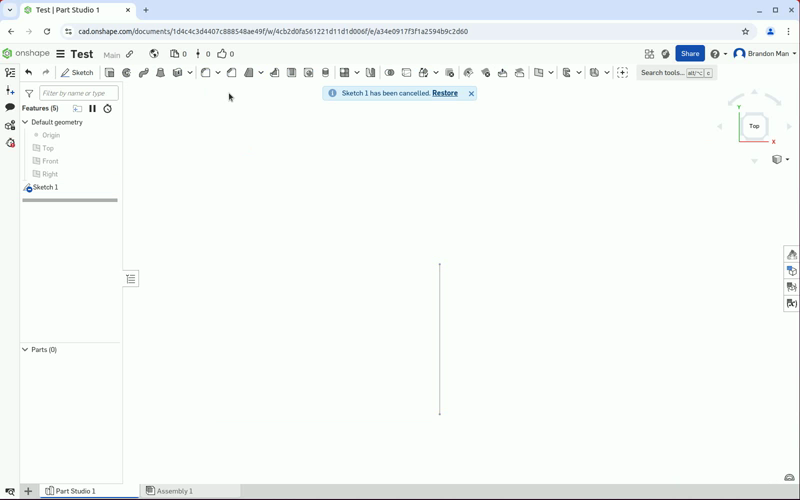
key(shift+h)
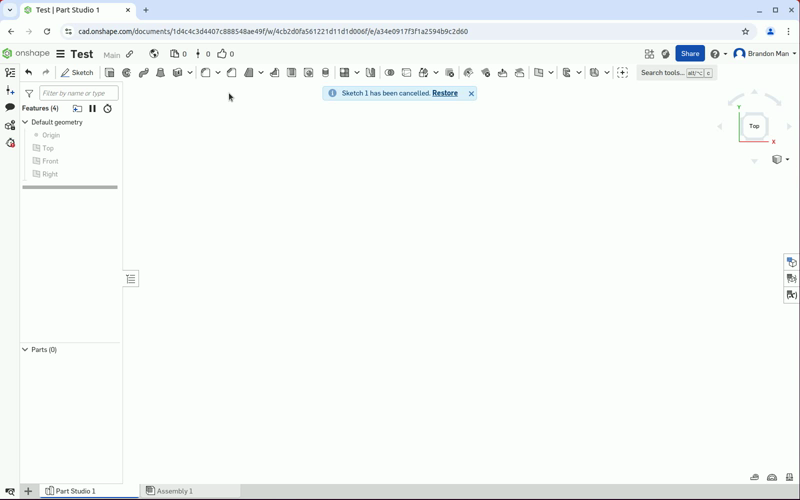
mouse_move(73, 352)
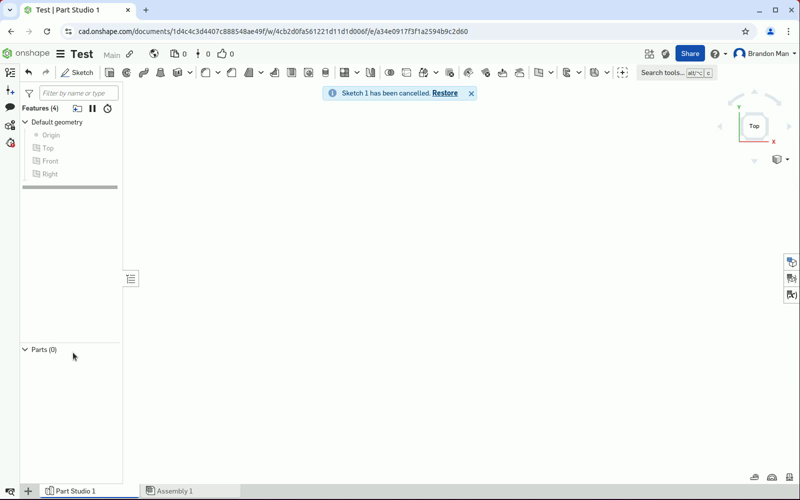
key(y)
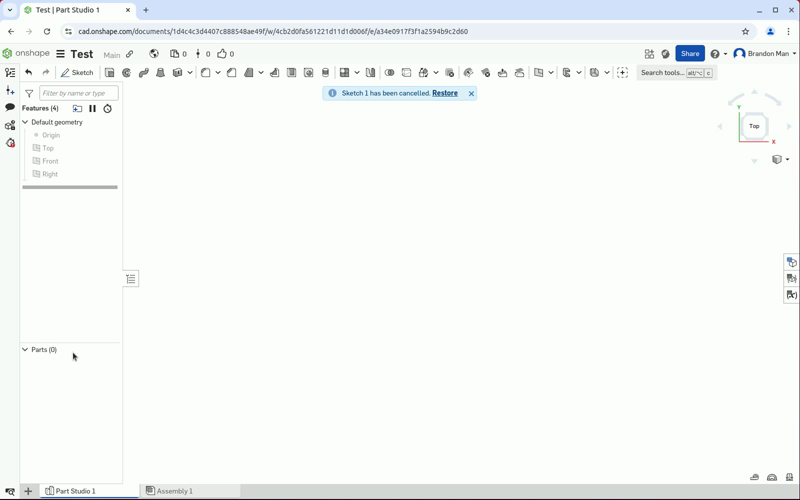
key(shift+p)
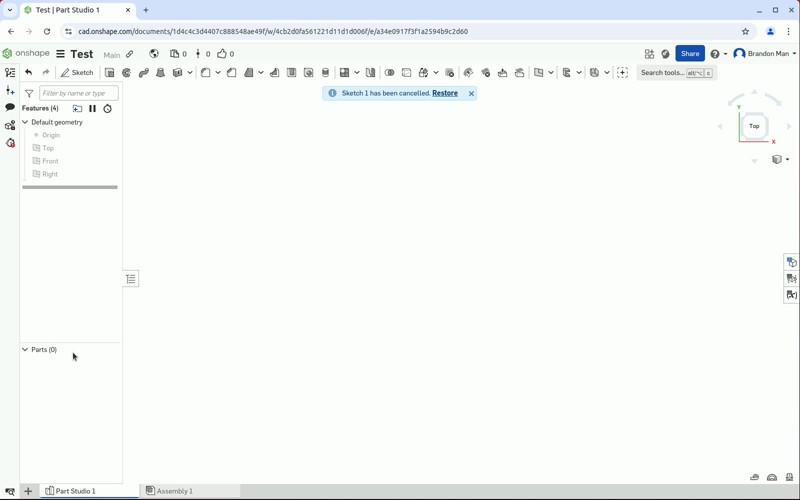
key(space)
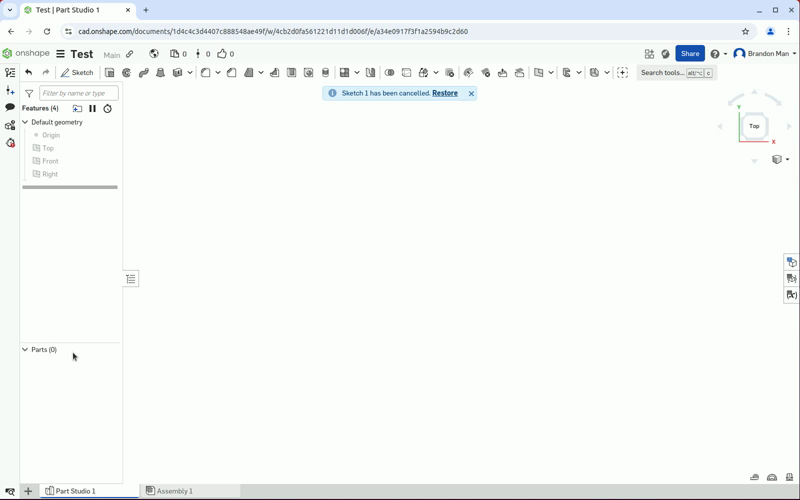
key_down(shift)
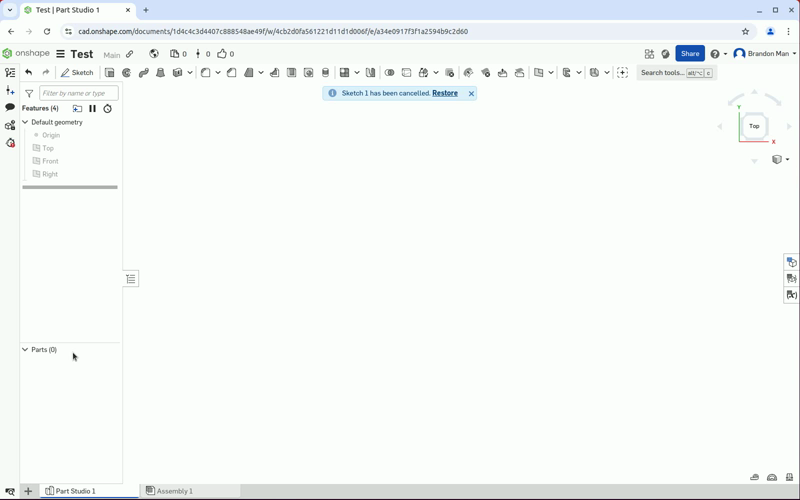
key(up)
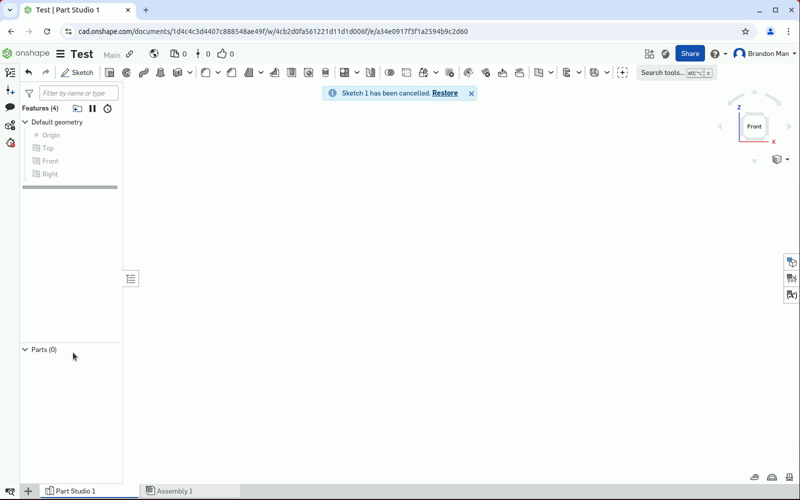
key_up(shift)
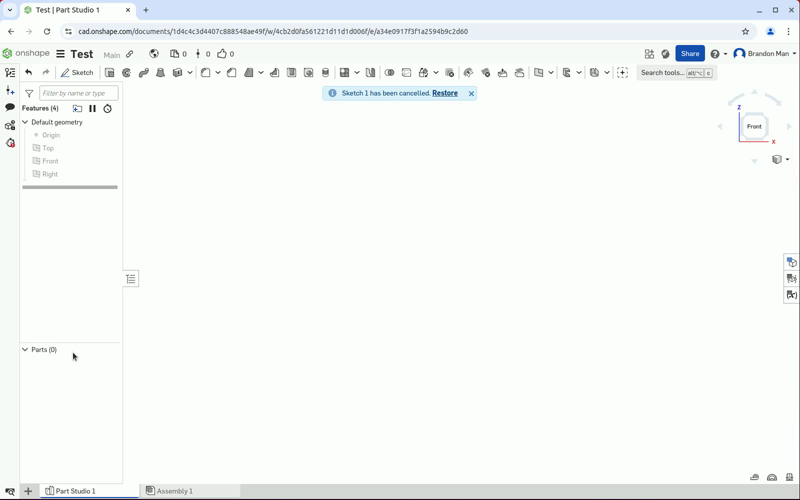
mouse_move(73, 352)
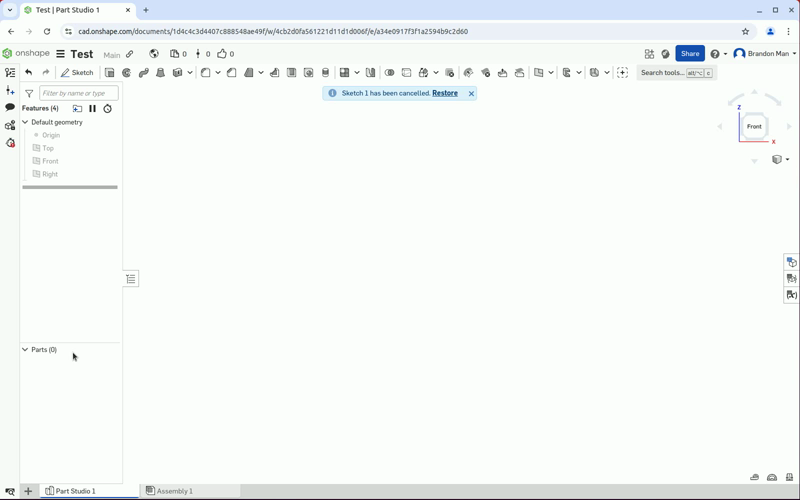
key(shift+y)
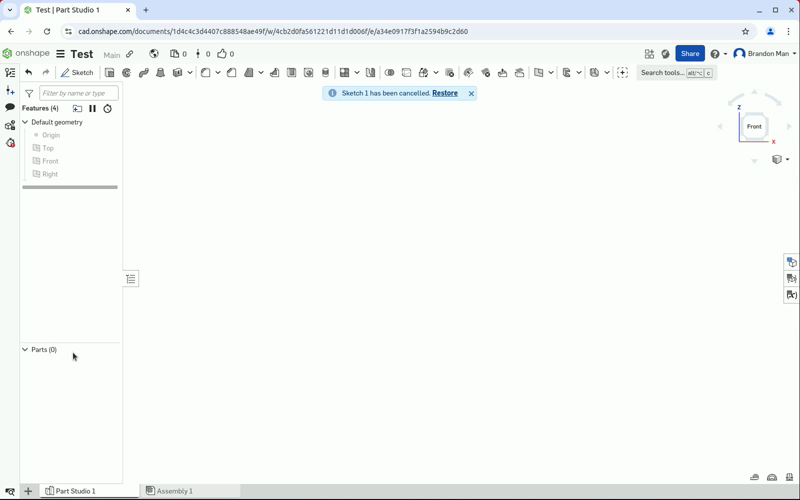
key(shift+s)
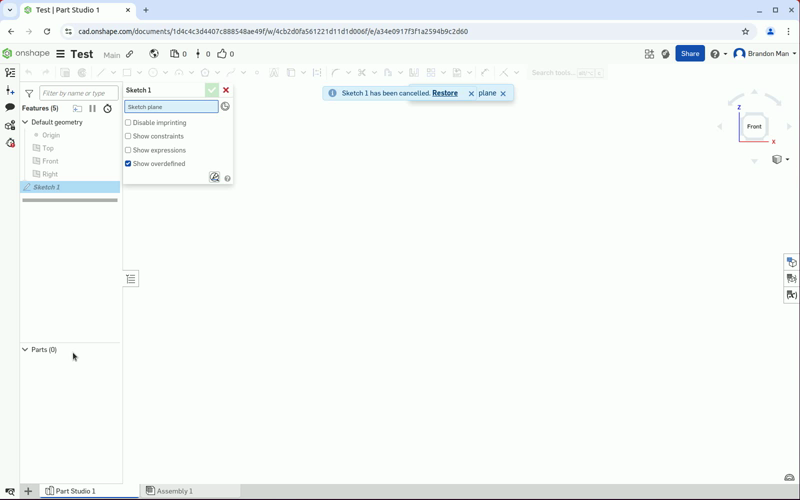
mouse_move(73, 163)
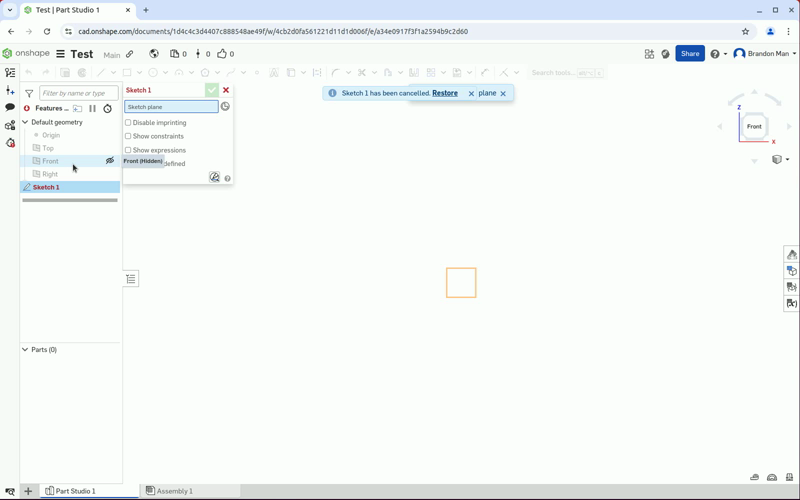
click(73, 163)
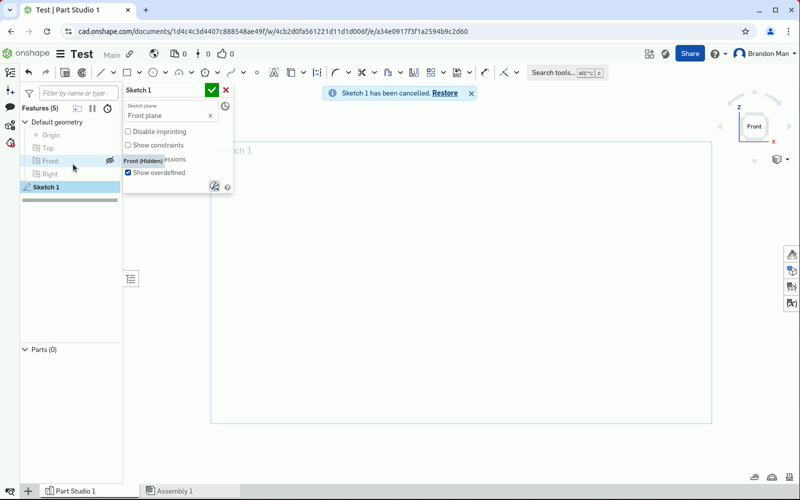
mouse_move(73, 352)
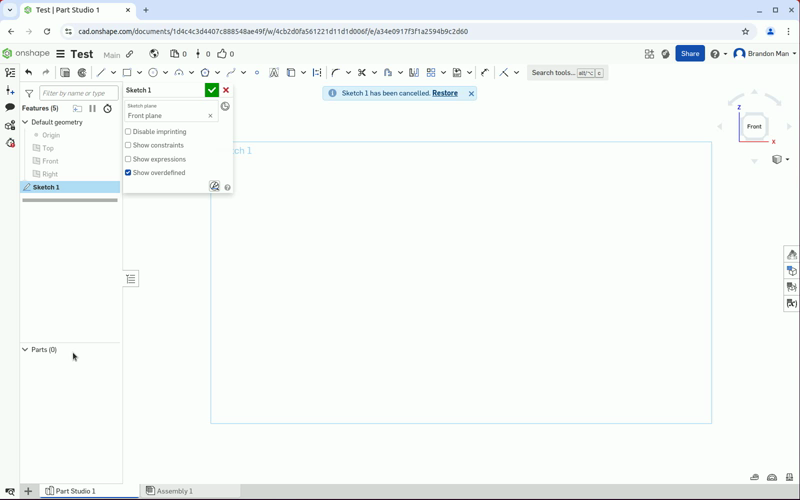
key(y)
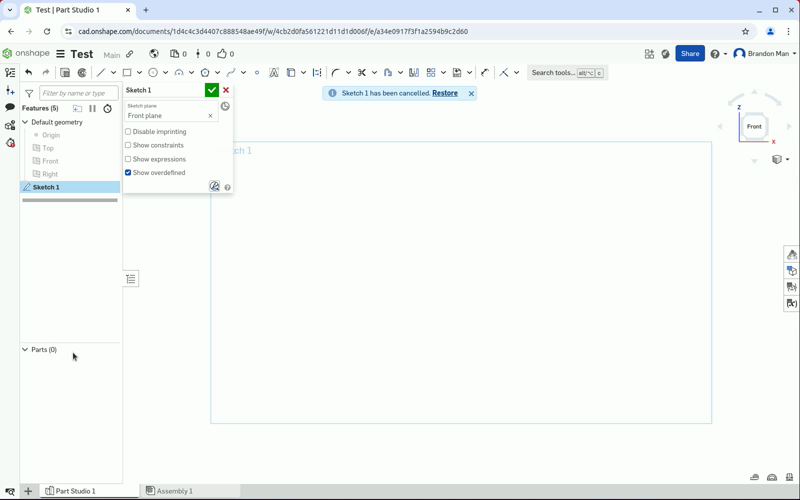
key(l)
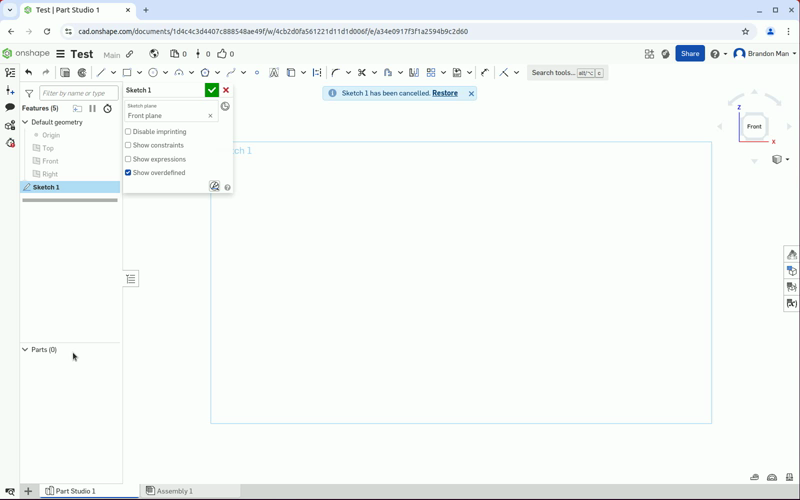
key_down(shift)
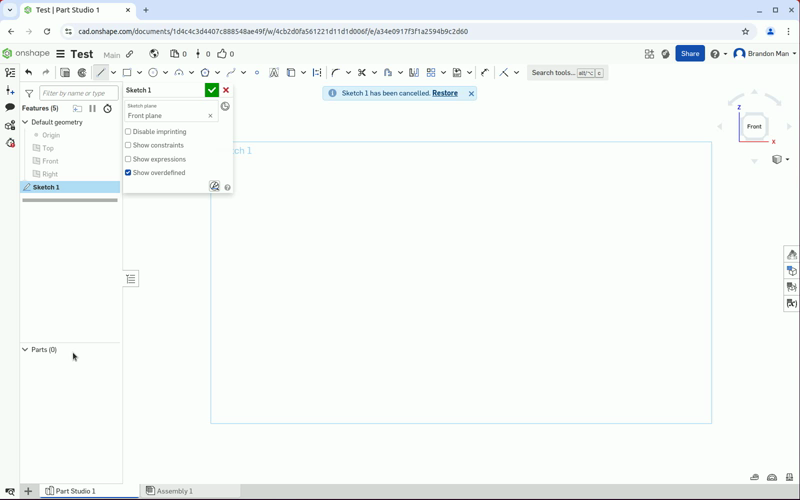
mouse_move(348, 288)
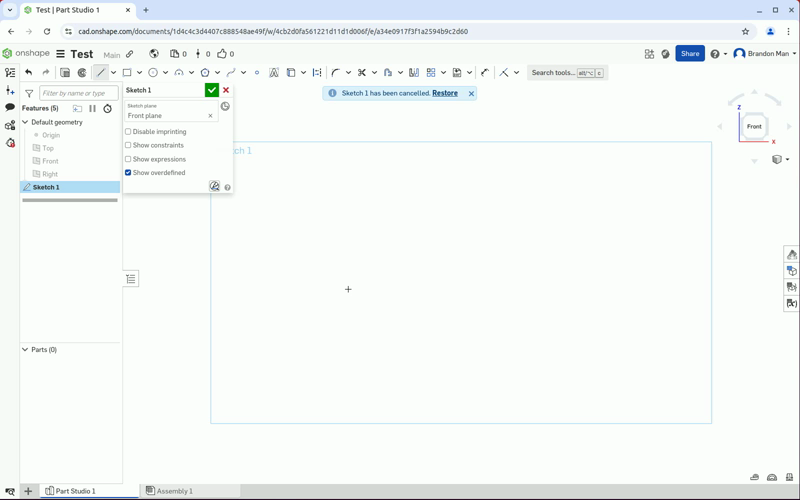
click(348, 288)
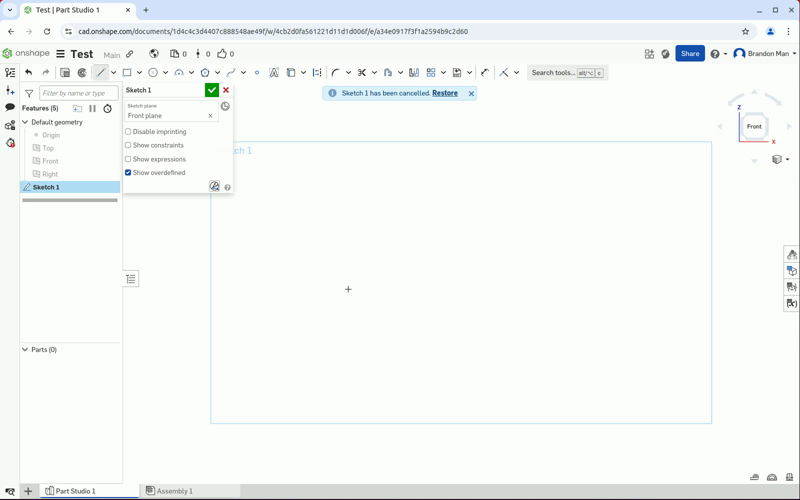
key_up(shift)
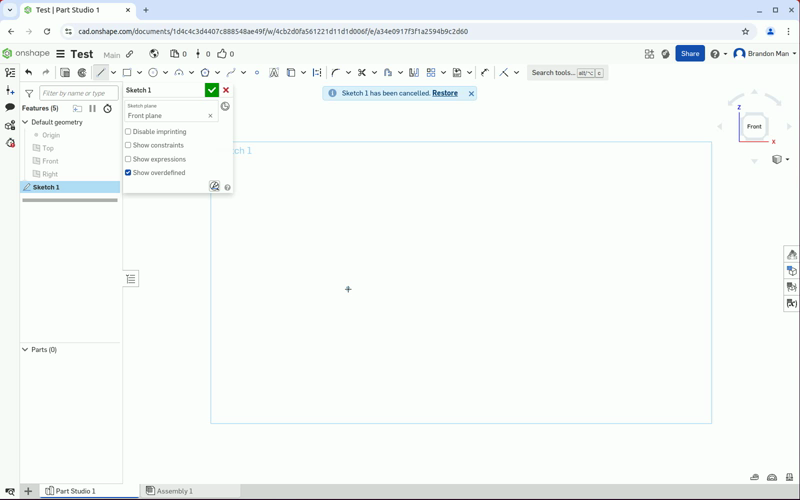
key_down(shift)
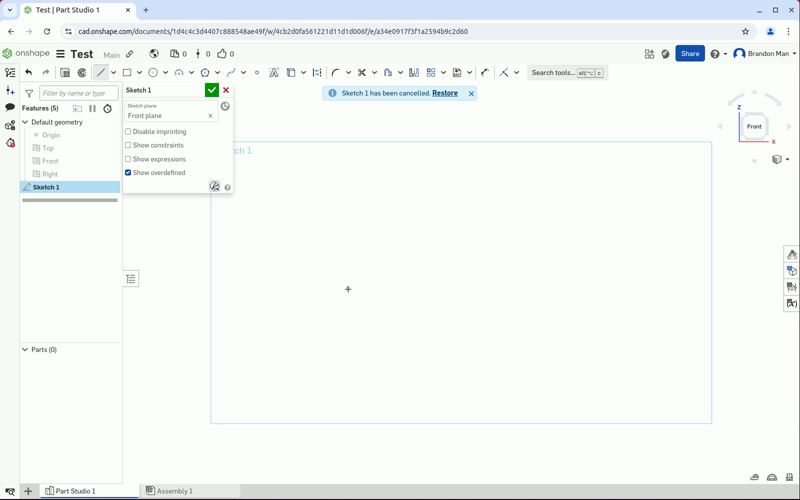
mouse_move(572, 288)
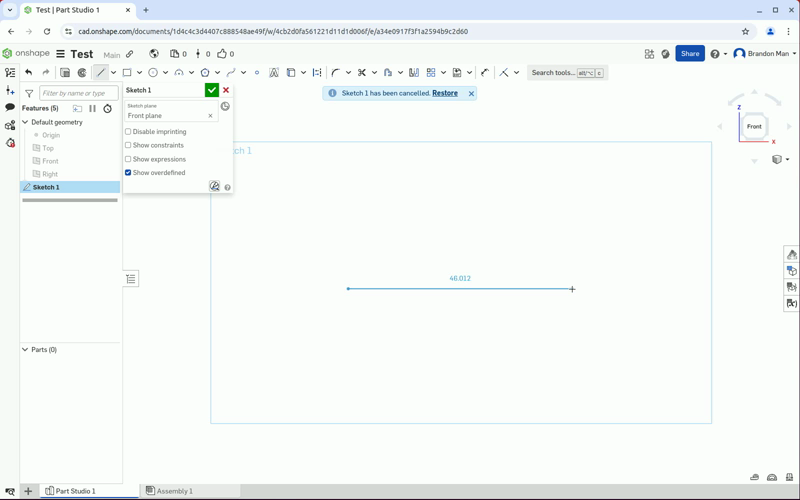
click(572, 288)
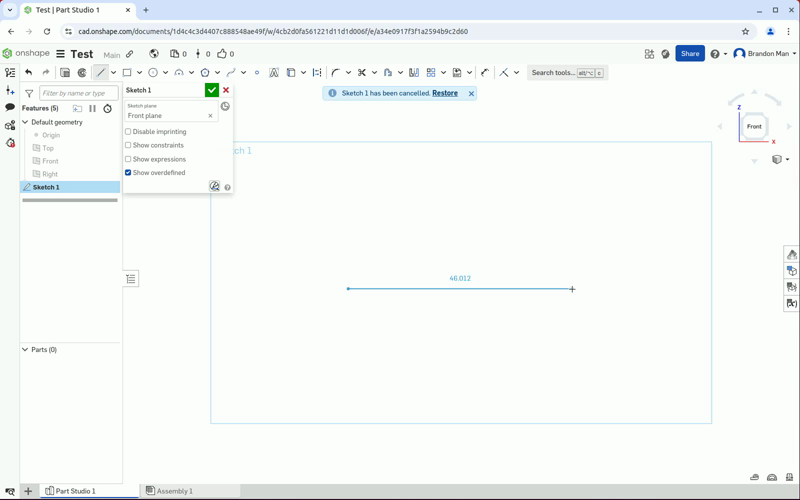
key_up(shift)
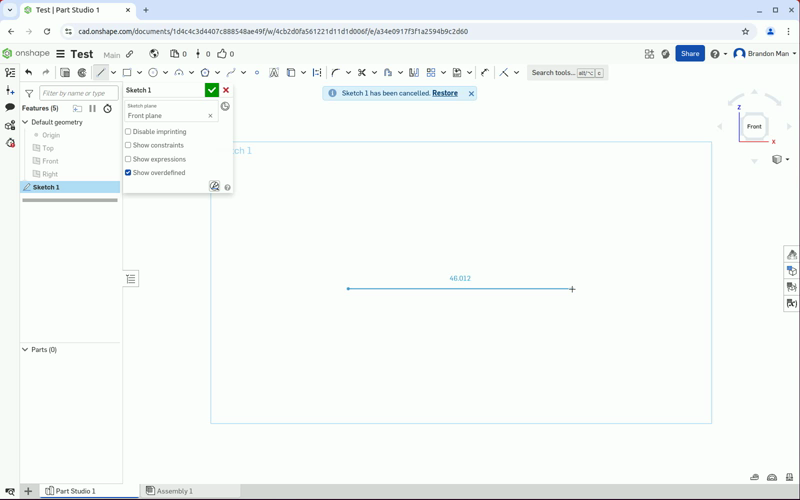
key_down(shift)
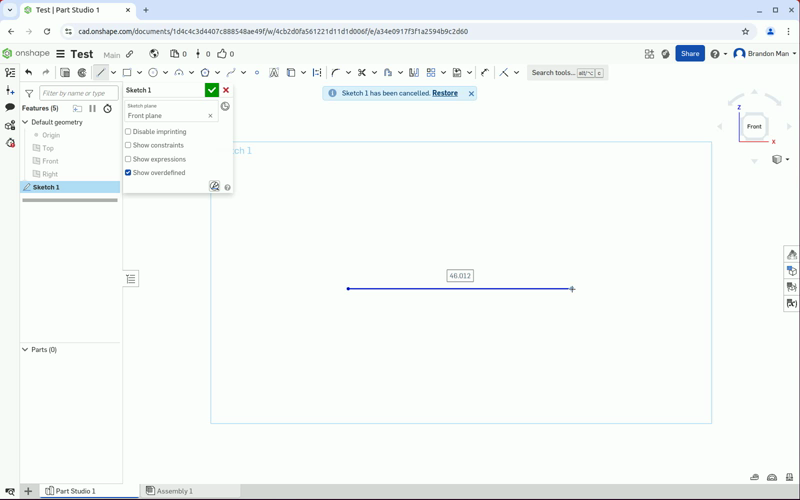
mouse_move(589, 288)
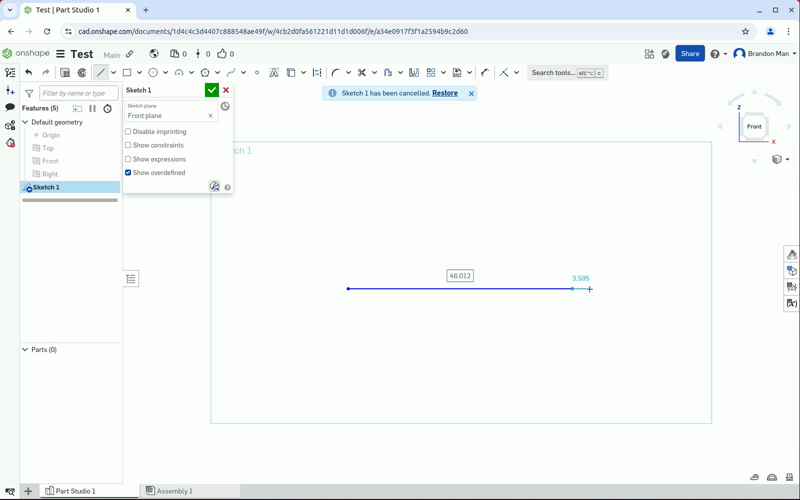
mouse_move(572, 276)
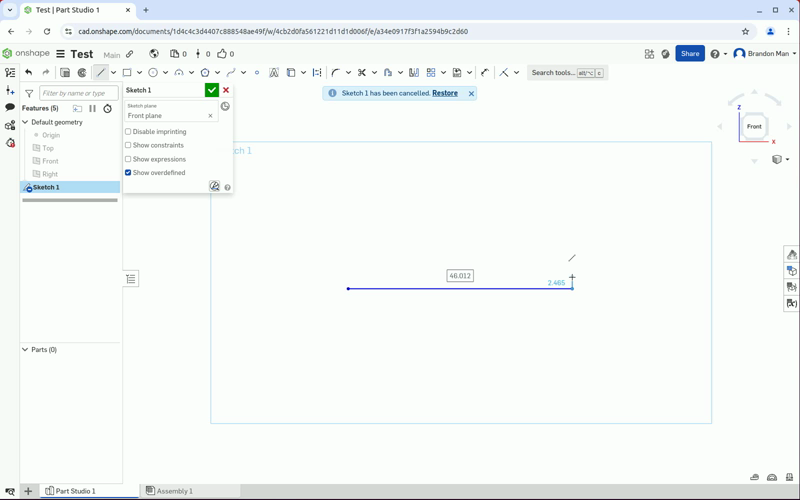
click(572, 276)
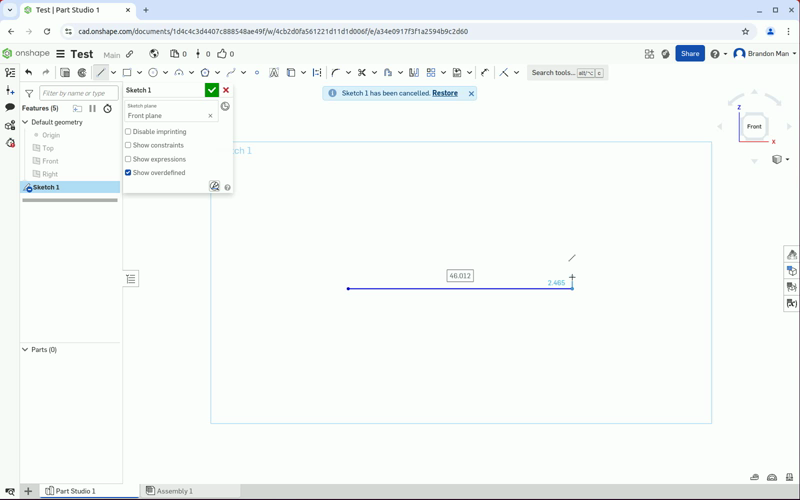
key_up(shift)
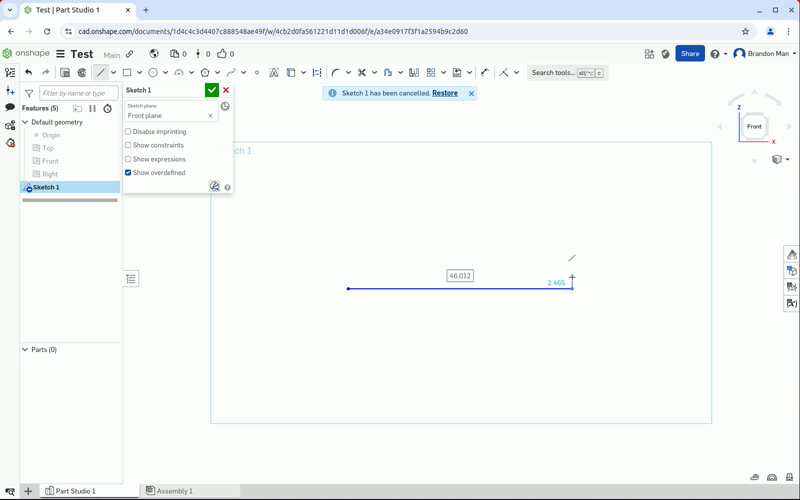
key_down(shift)
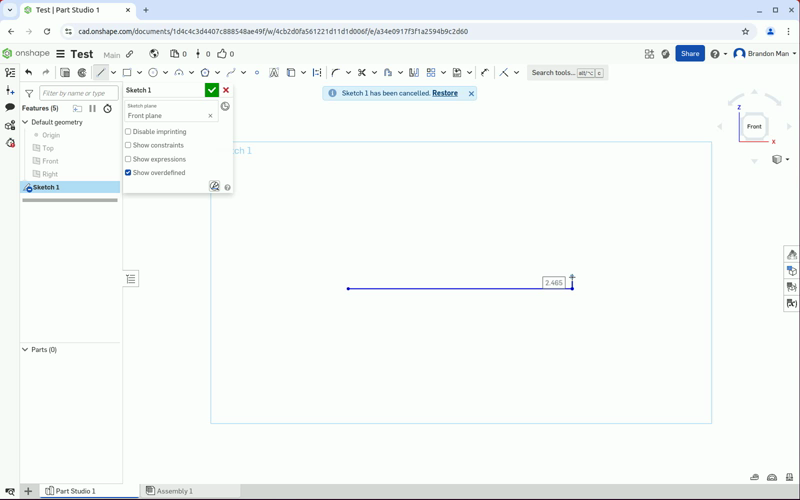
mouse_move(348, 276)
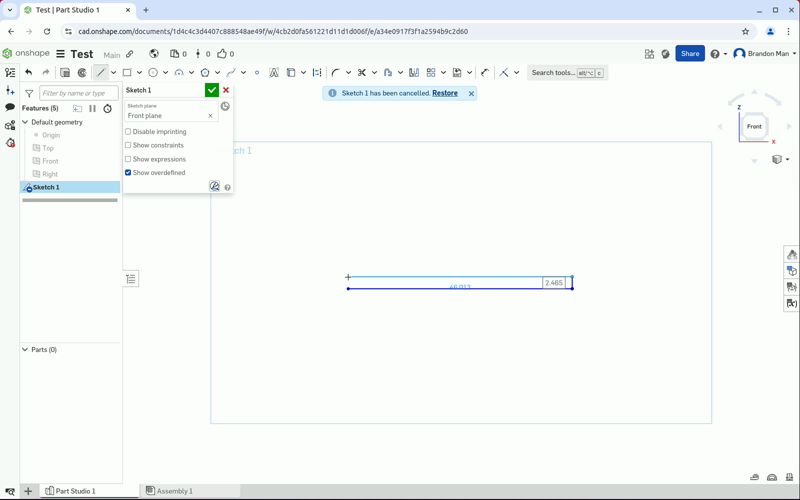
click(348, 276)
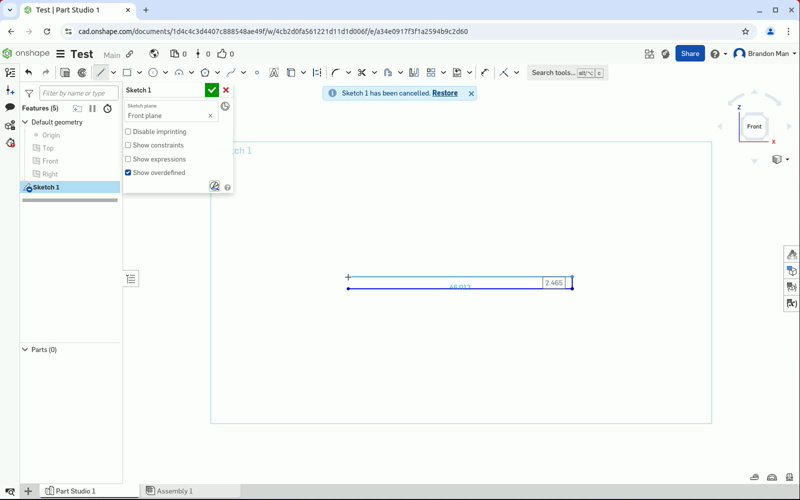
key_up(shift)
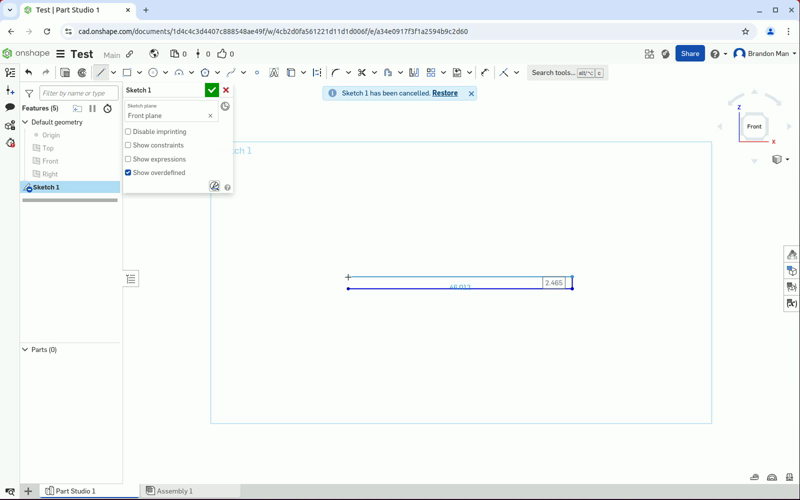
mouse_move(378, 276)
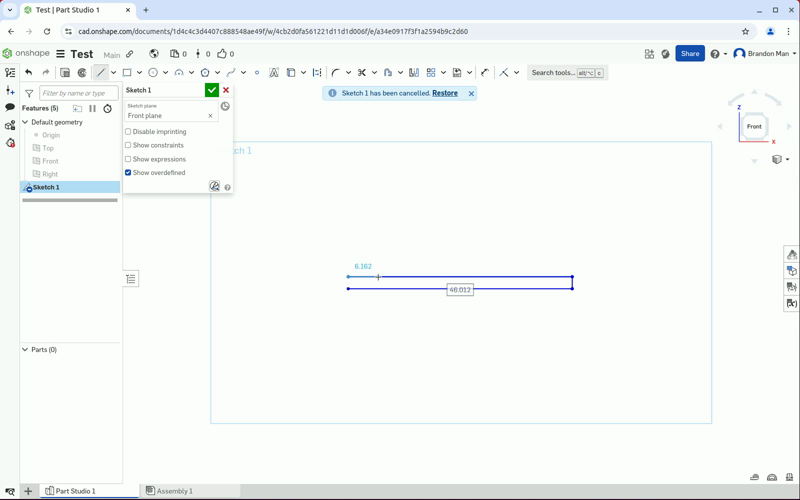
key_down(shift)
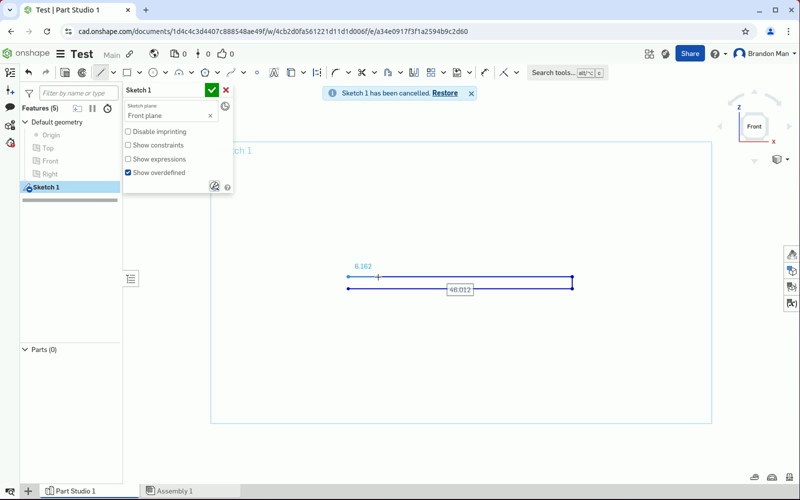
mouse_move(348, 288)
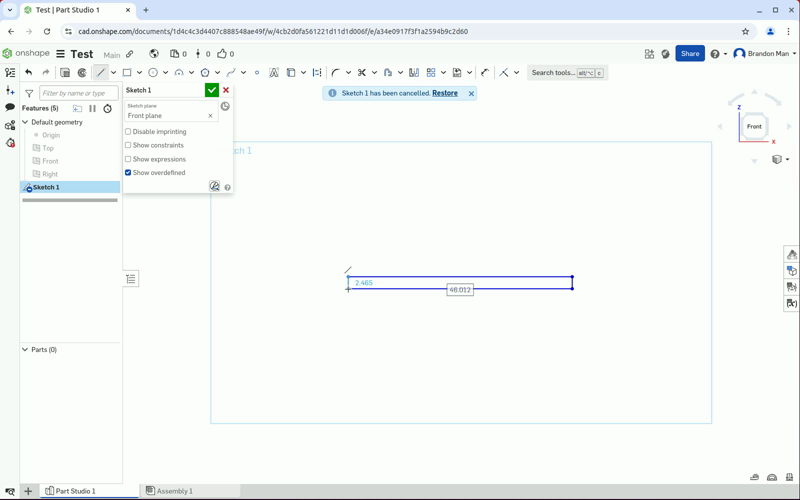
key_up(shift)
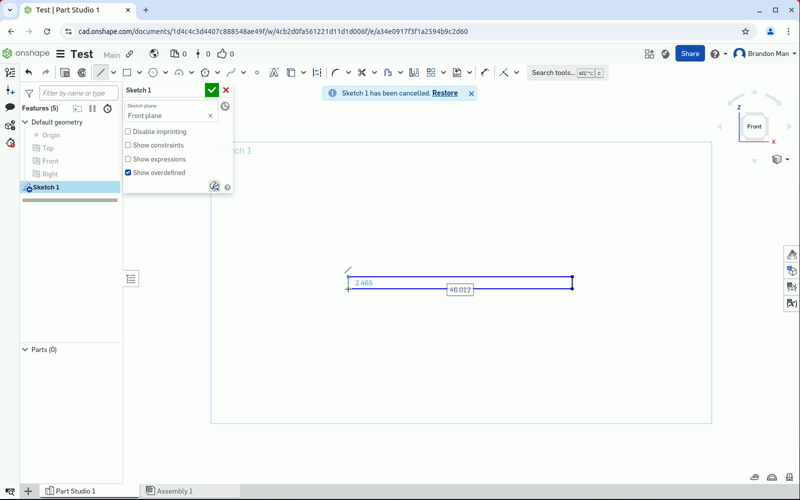
click(348, 288)
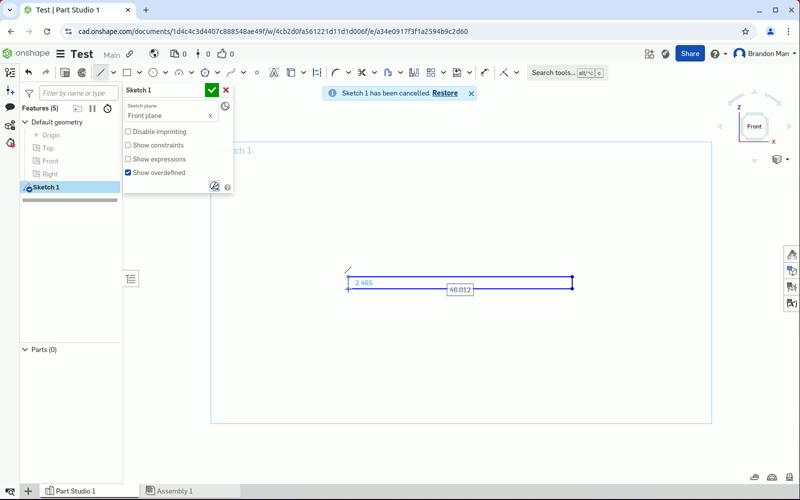
key(esc)
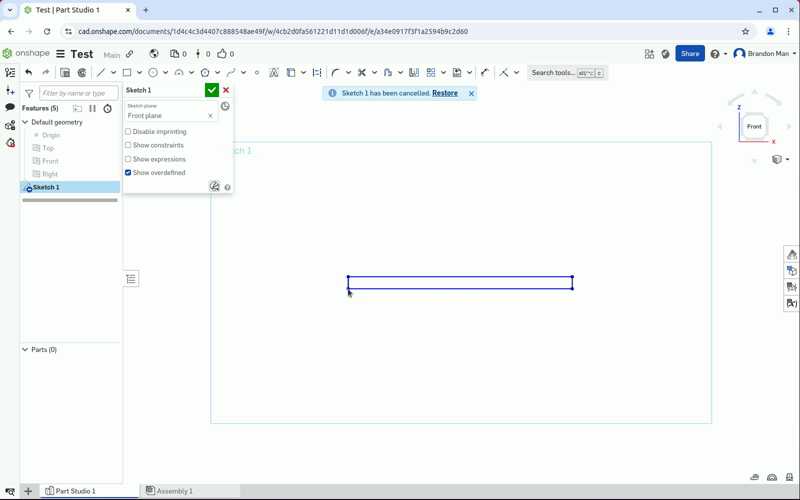
key(c)
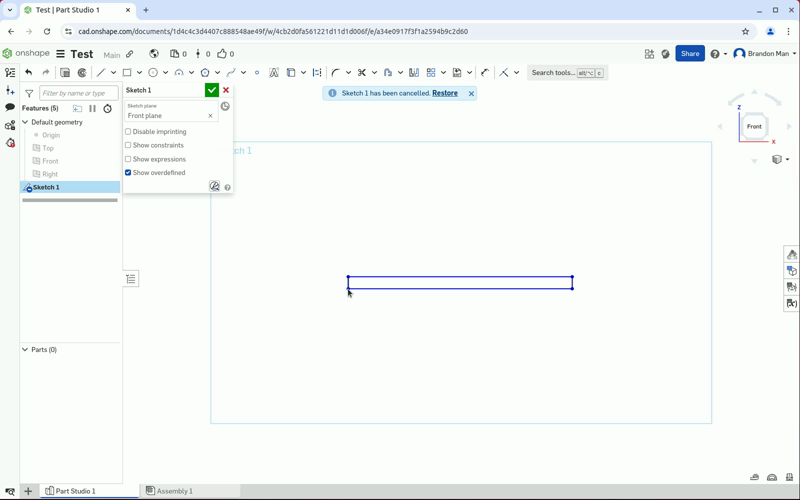
key_down(shift)
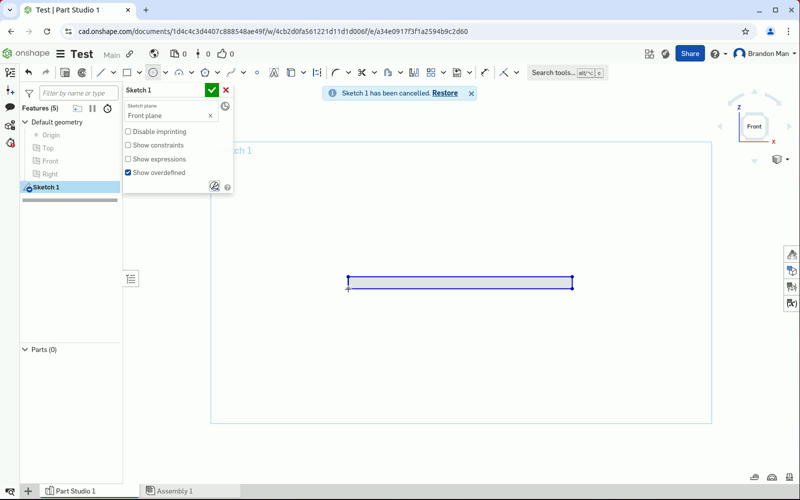
mouse_move(353, 284)
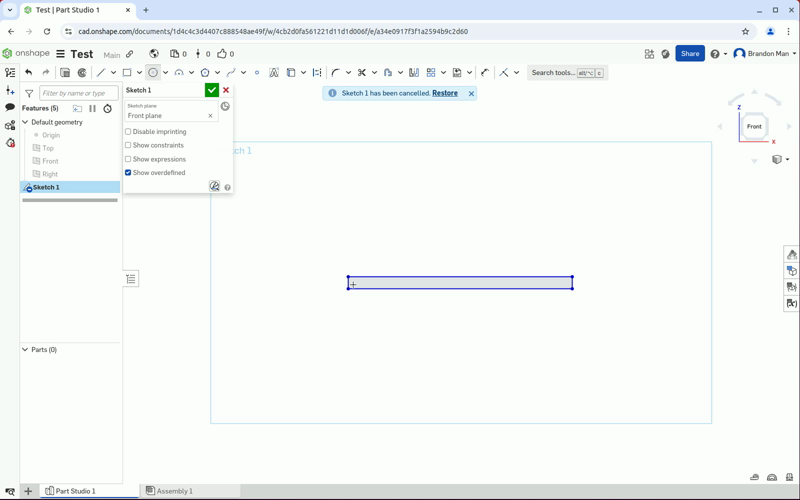
click(353, 284)
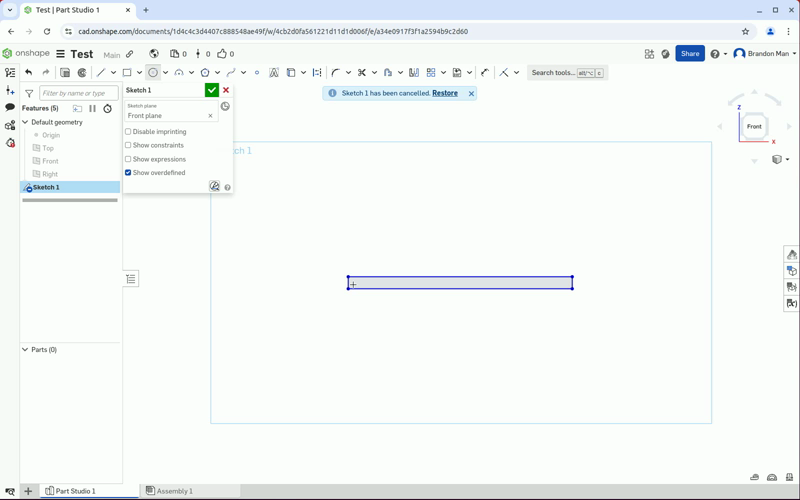
key_up(shift)
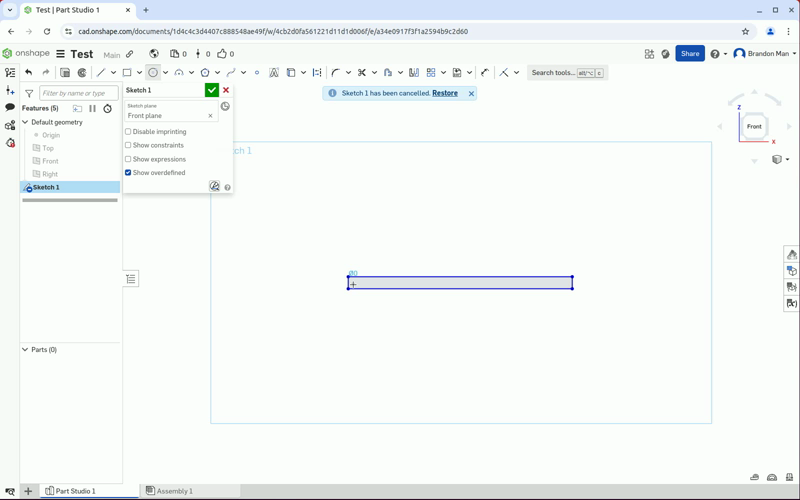
mouse_move(355, 284)
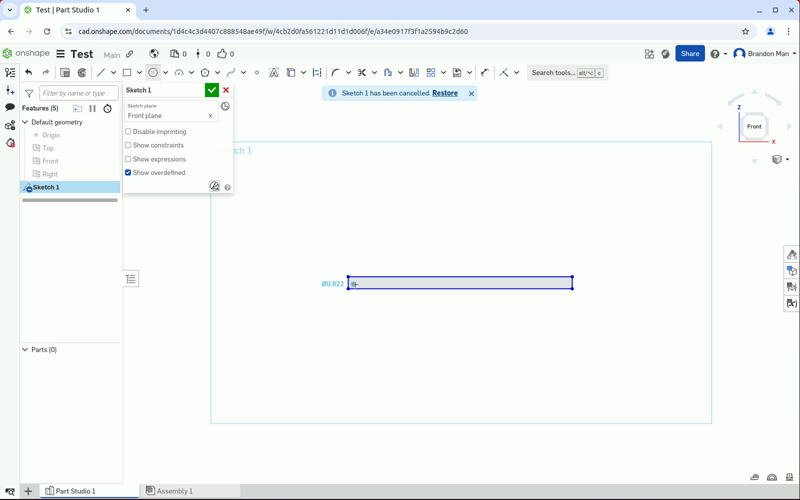
scroll(6)
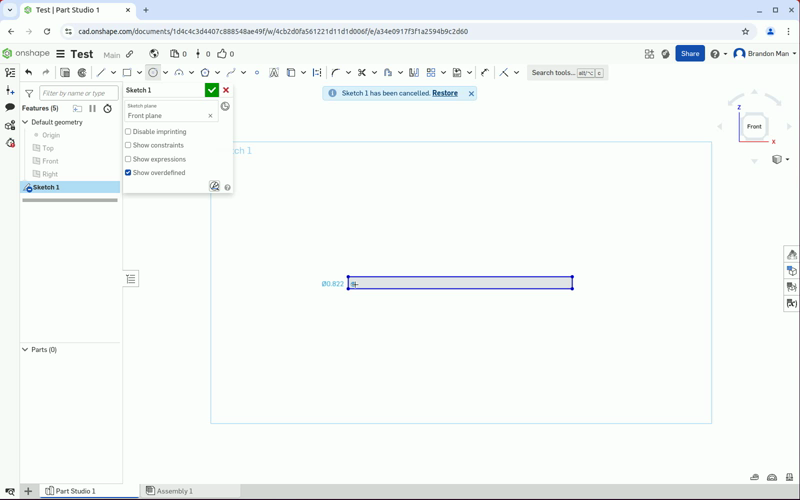
scroll(6)
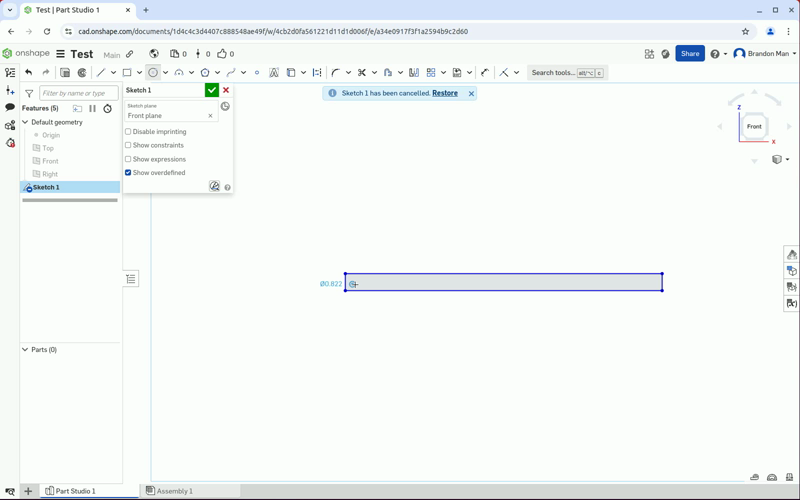
scroll(6)
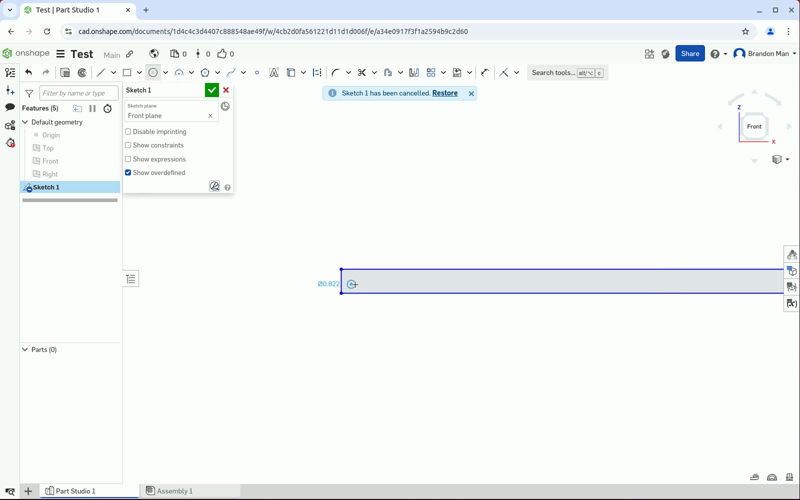
scroll(6)
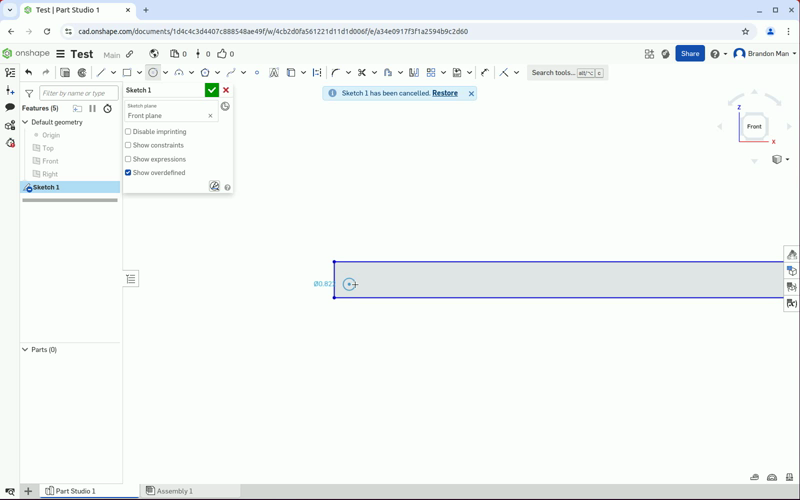
scroll(6)
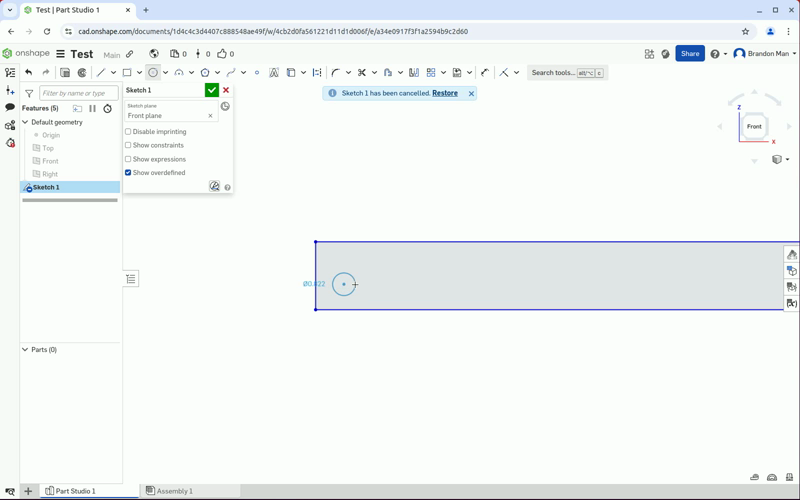
scroll(6)
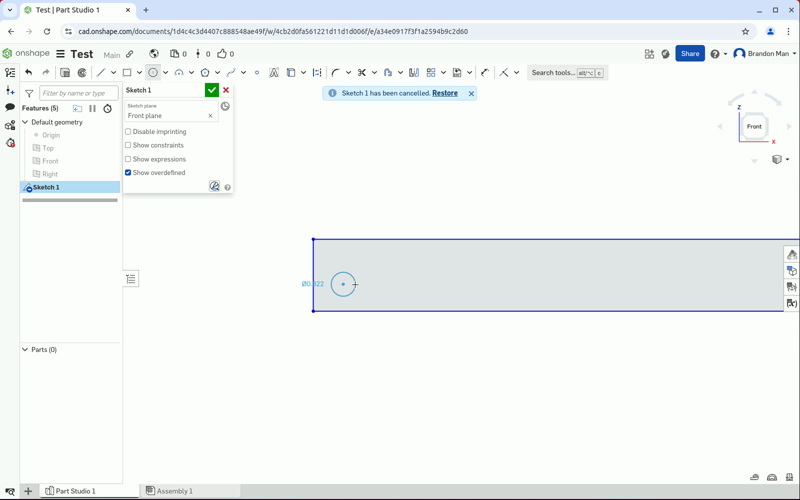
scroll(6)
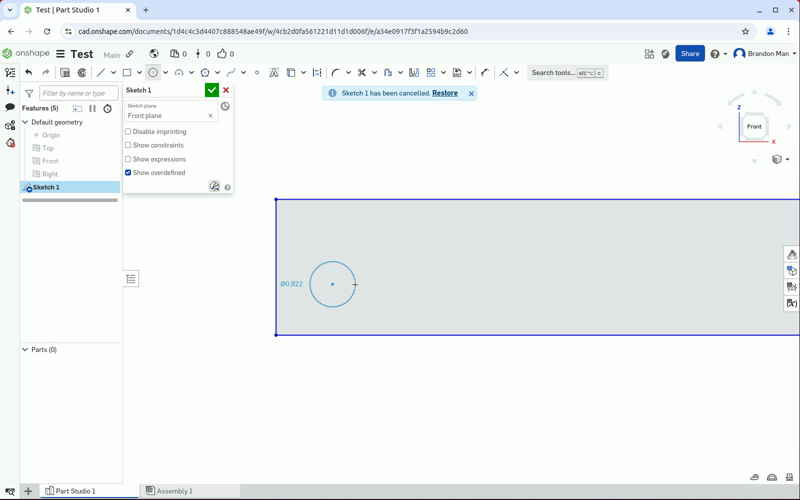
click(355, 284)
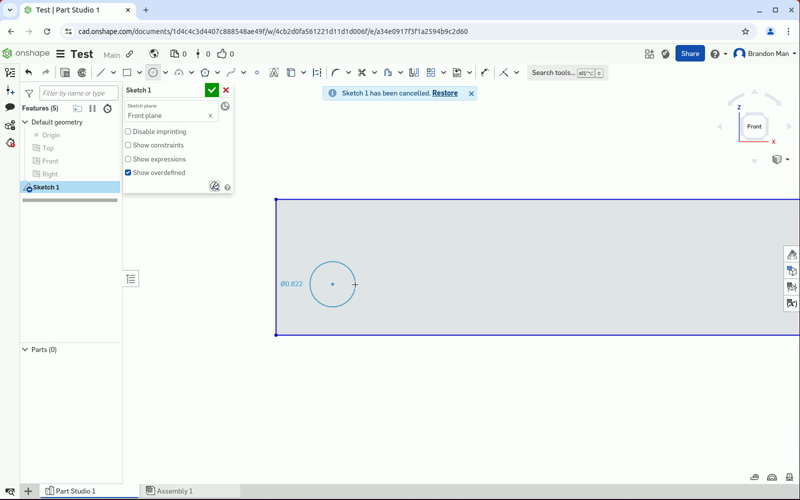
scroll(-6)
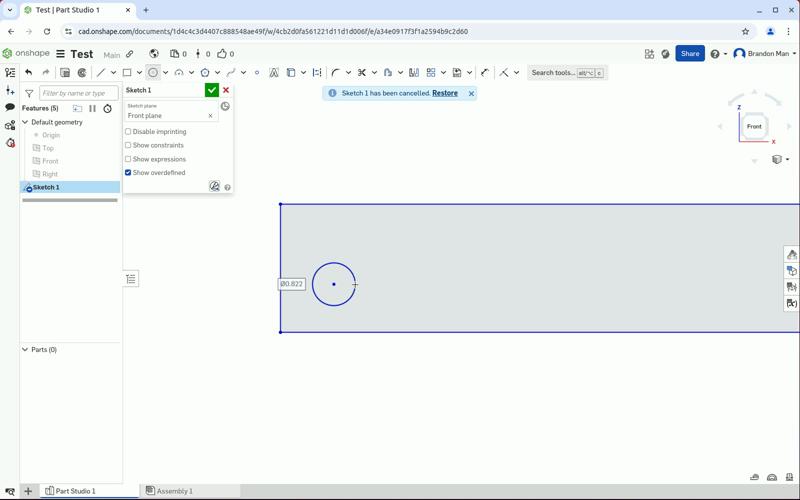
scroll(-6)
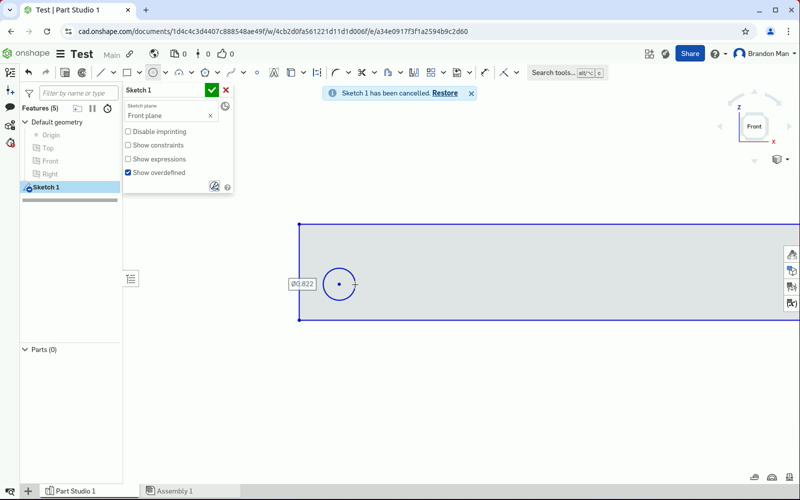
scroll(-6)
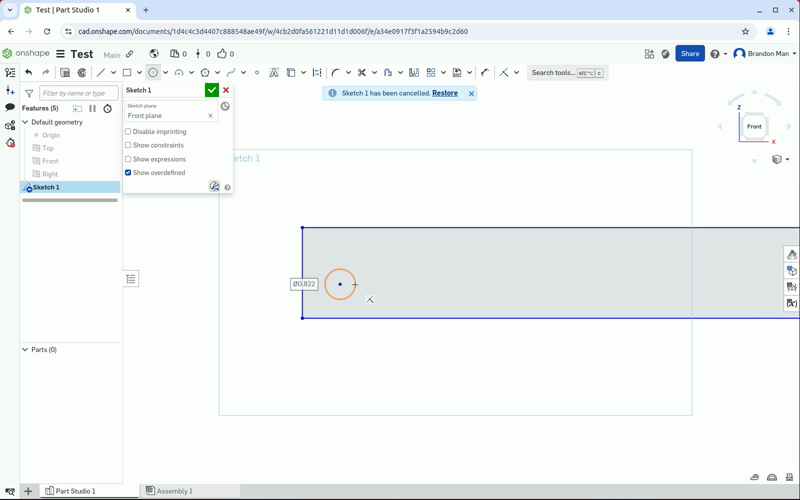
scroll(-6)
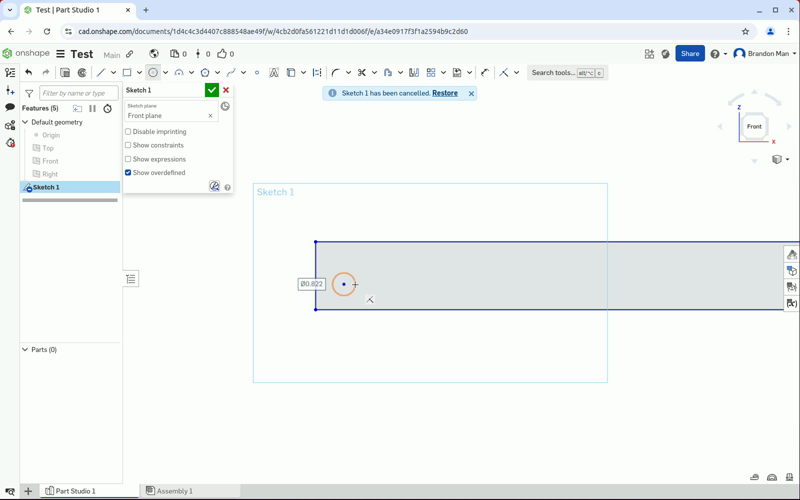
scroll(-6)
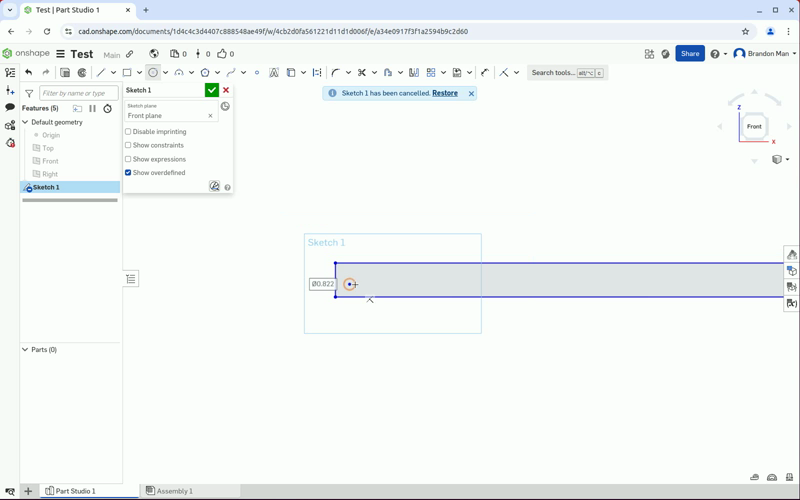
scroll(-6)
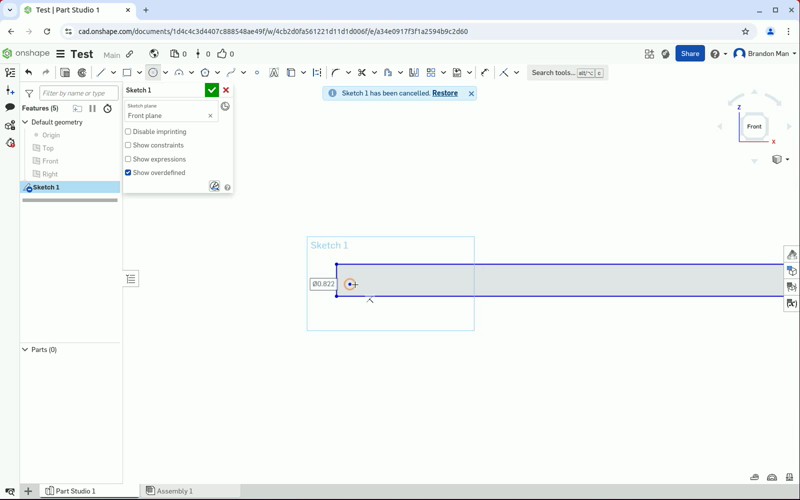
scroll(-6)
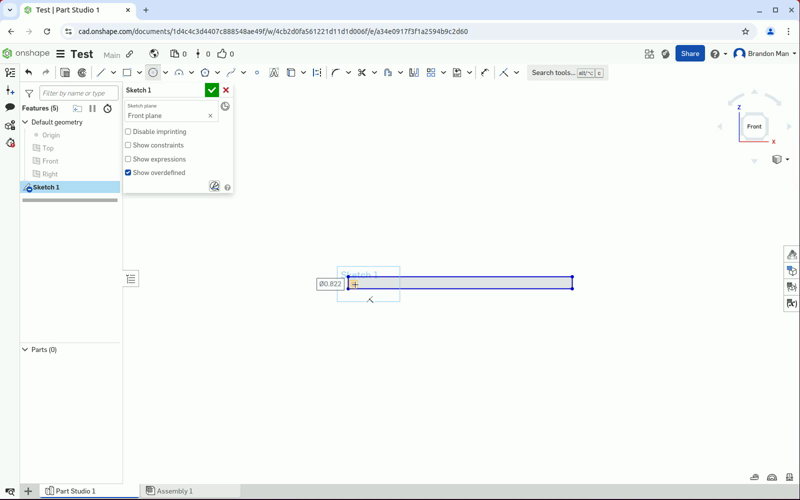
key(esc)
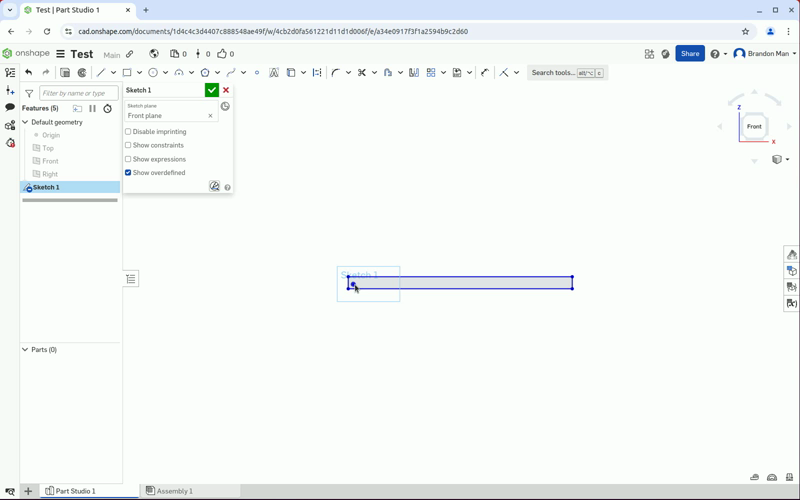
key(c)
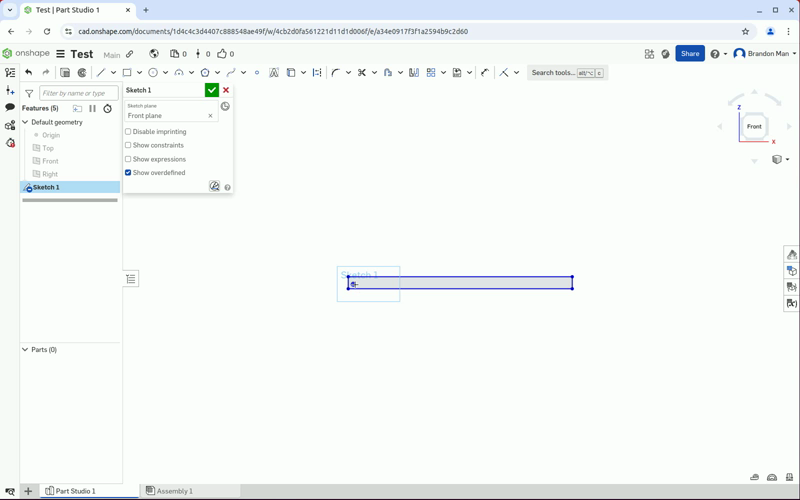
key_down(shift)
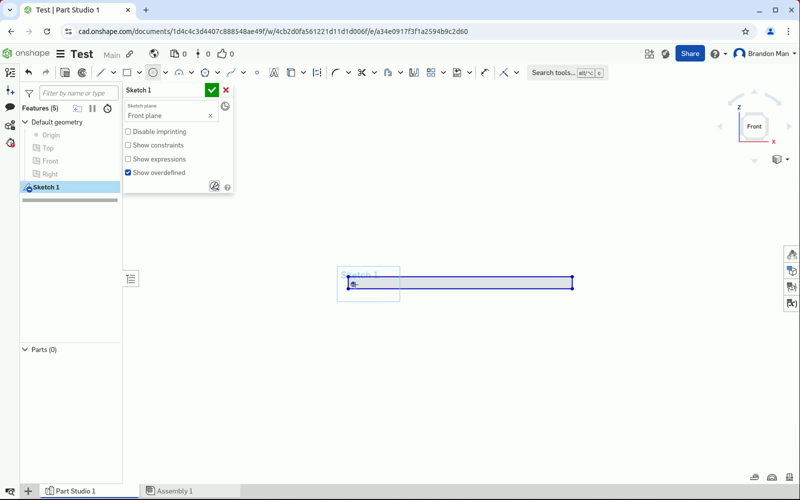
mouse_move(567, 284)
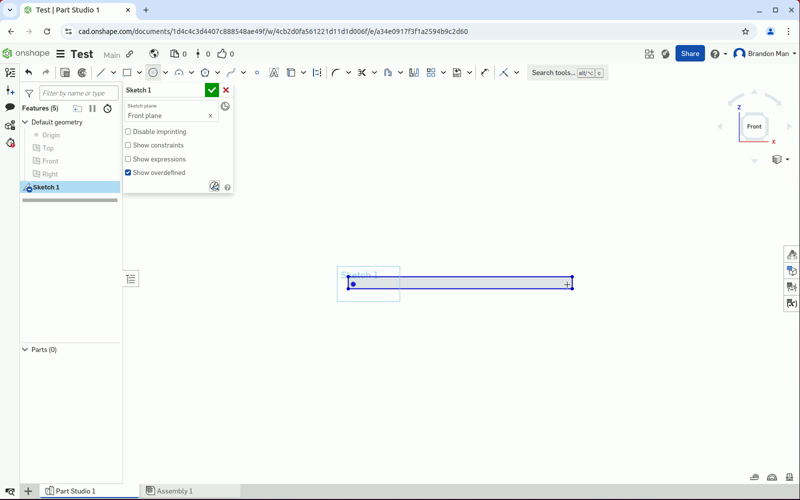
click(567, 284)
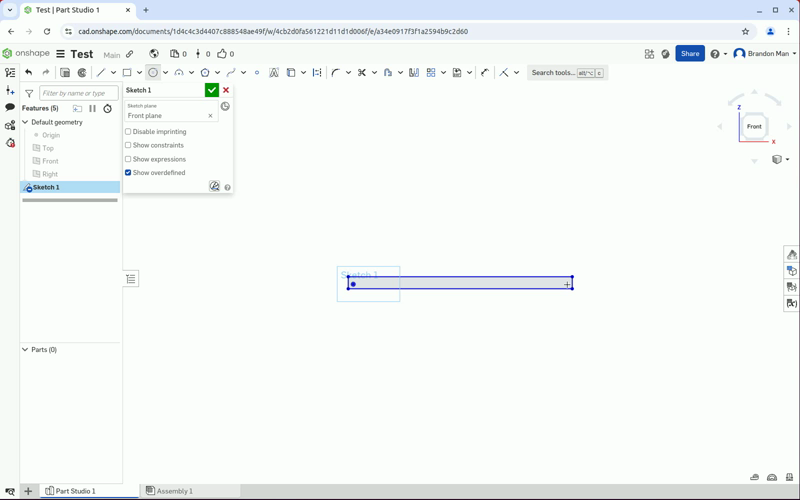
key_up(shift)
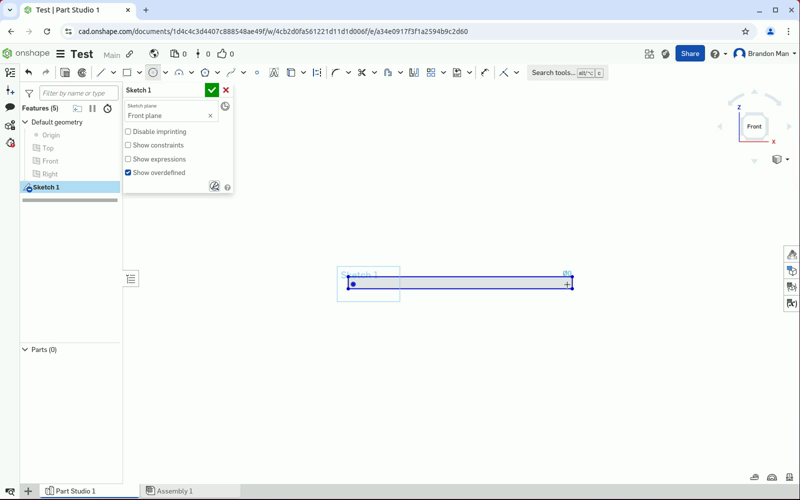
mouse_move(569, 284)
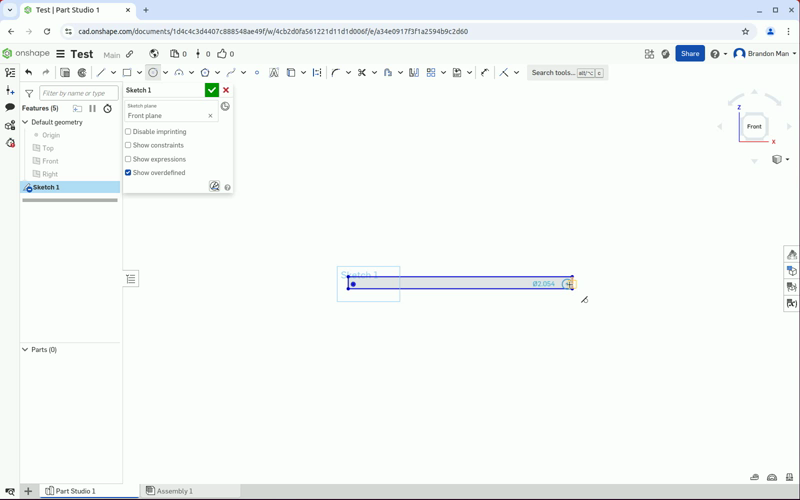
scroll(6)
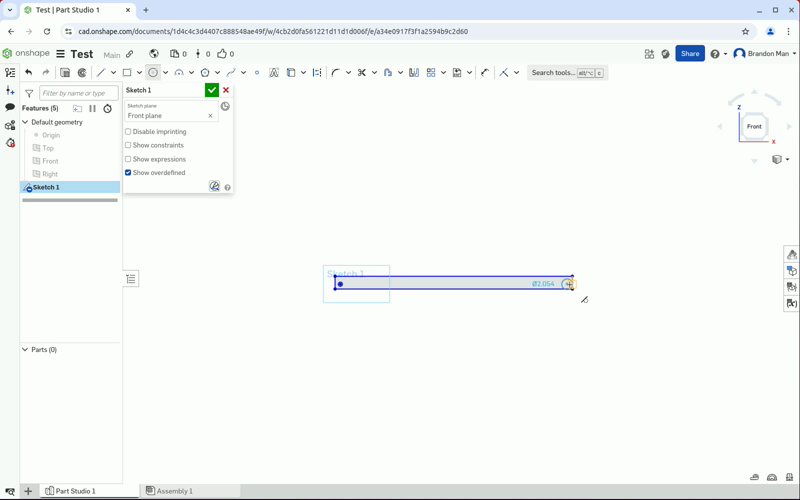
scroll(6)
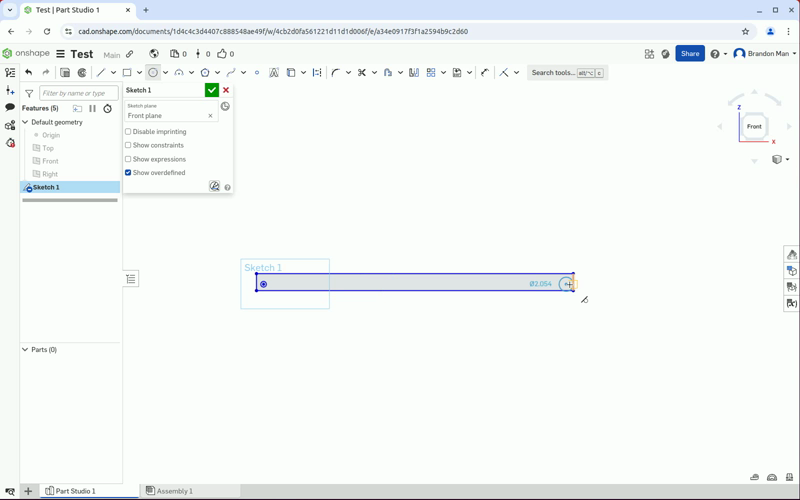
scroll(6)
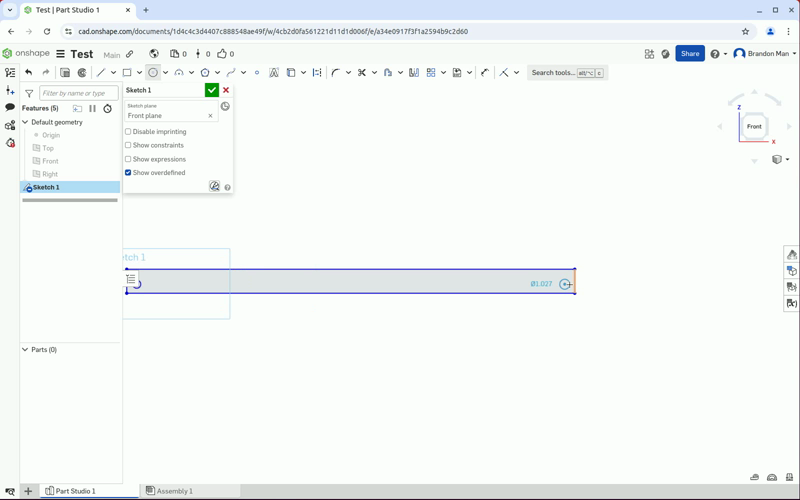
scroll(6)
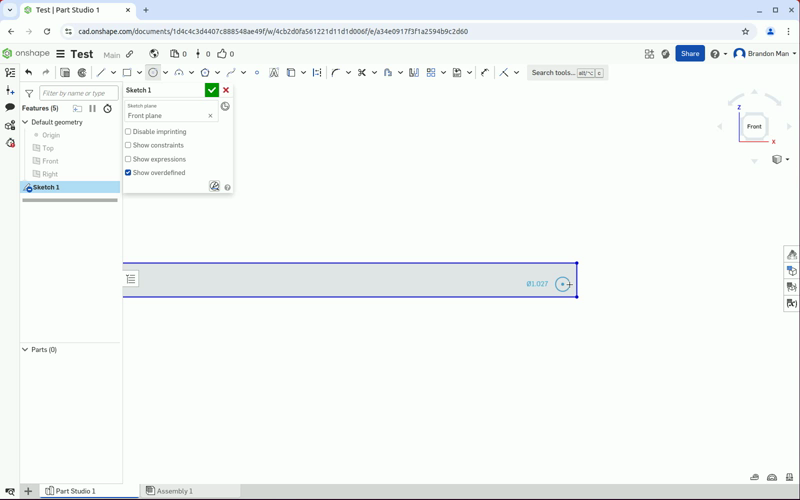
scroll(6)
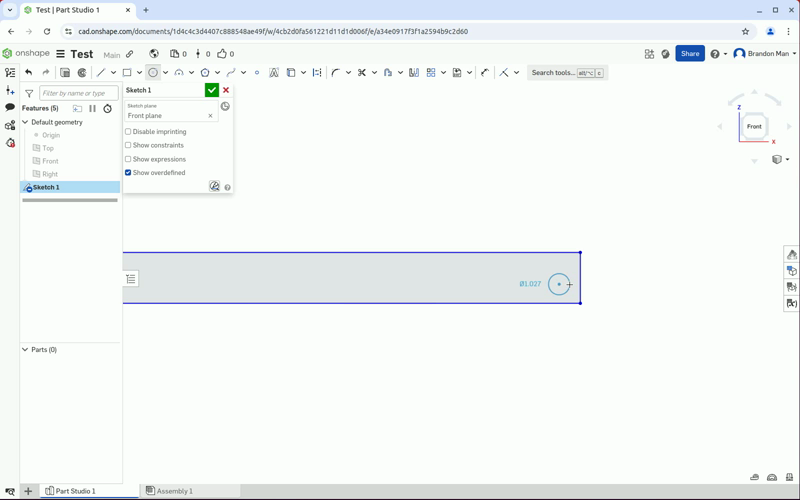
scroll(6)
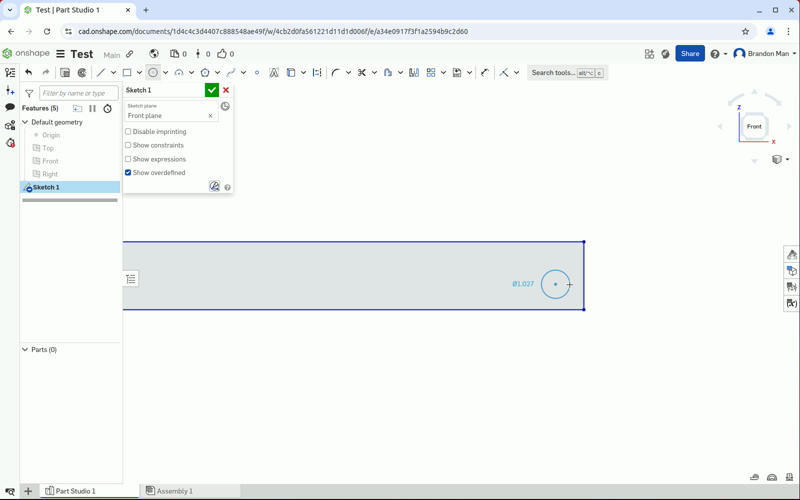
scroll(6)
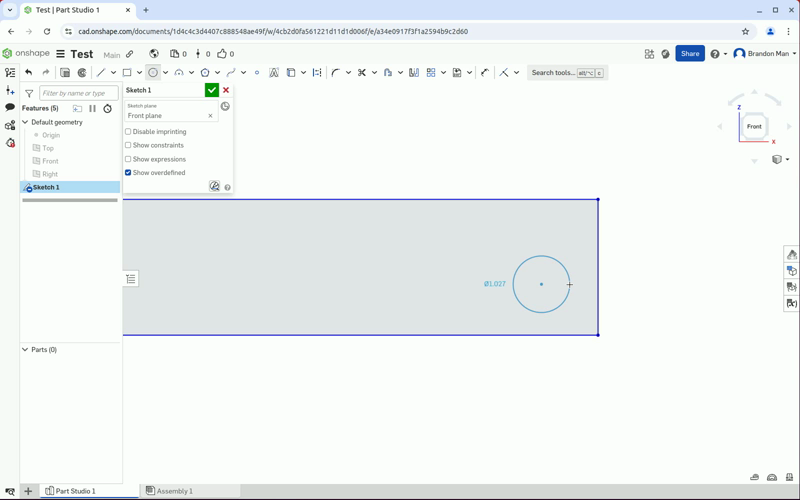
click(569, 284)
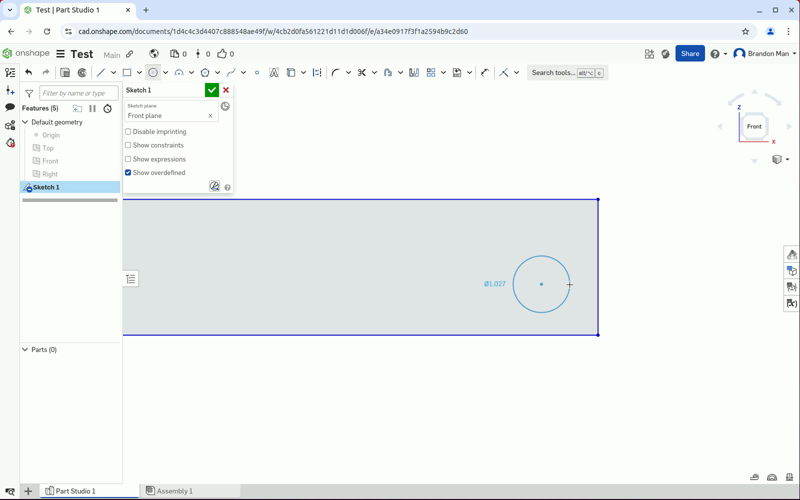
scroll(-6)
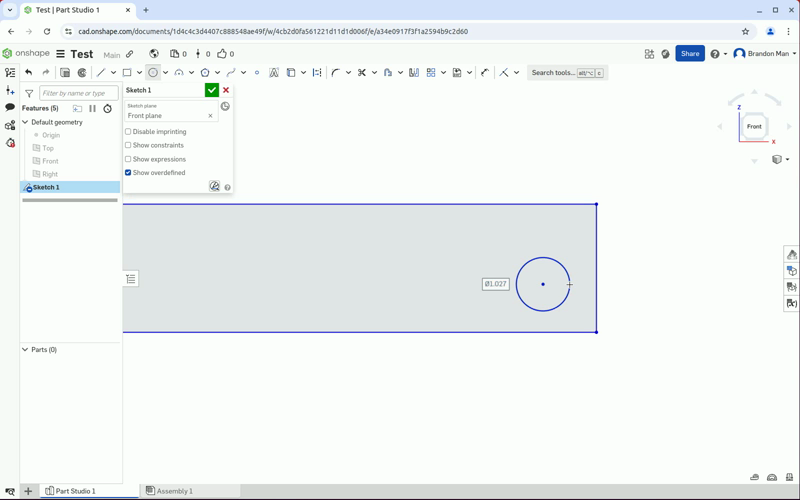
scroll(-6)
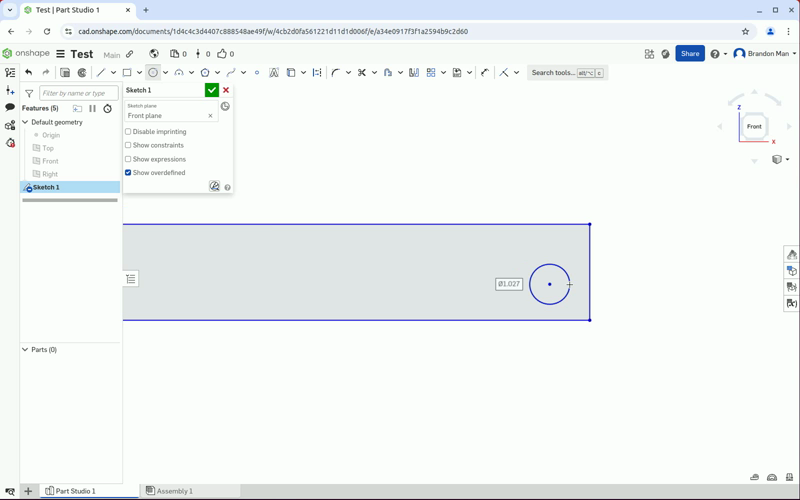
scroll(-6)
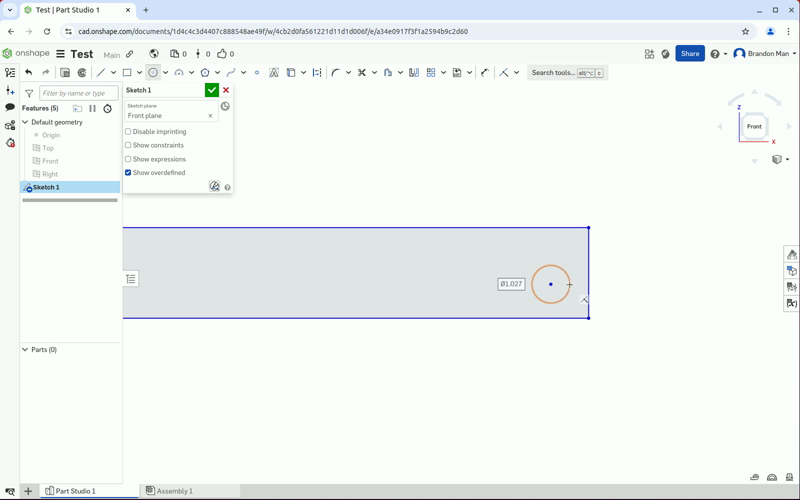
scroll(-6)
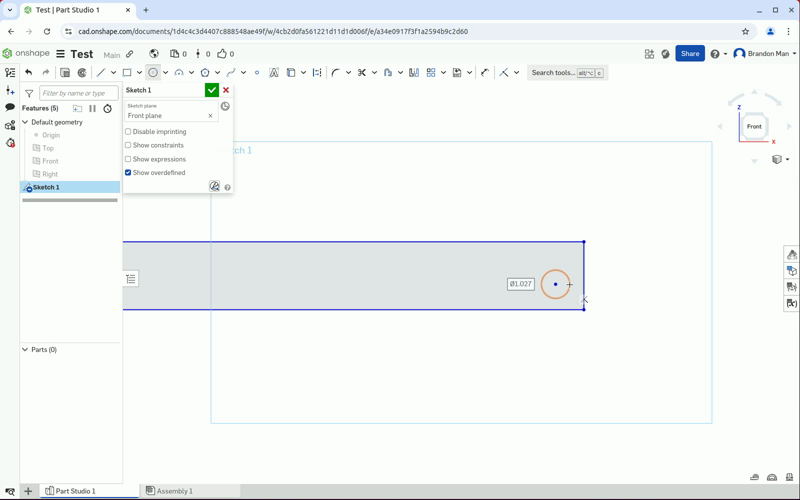
scroll(-6)
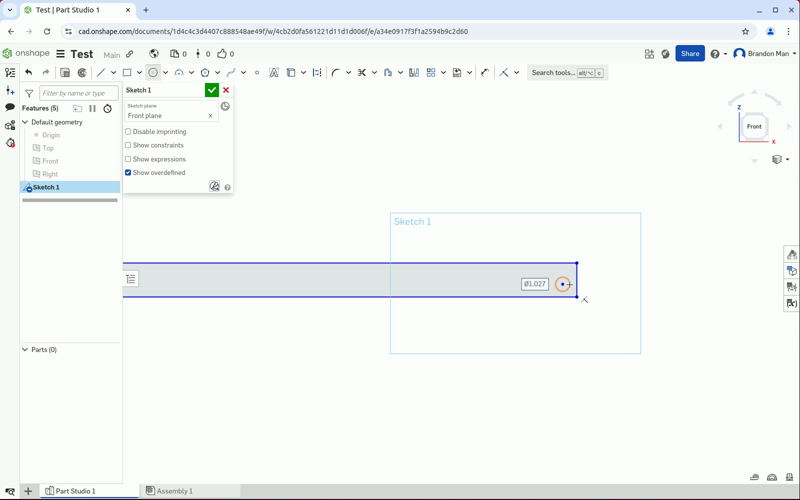
scroll(-6)
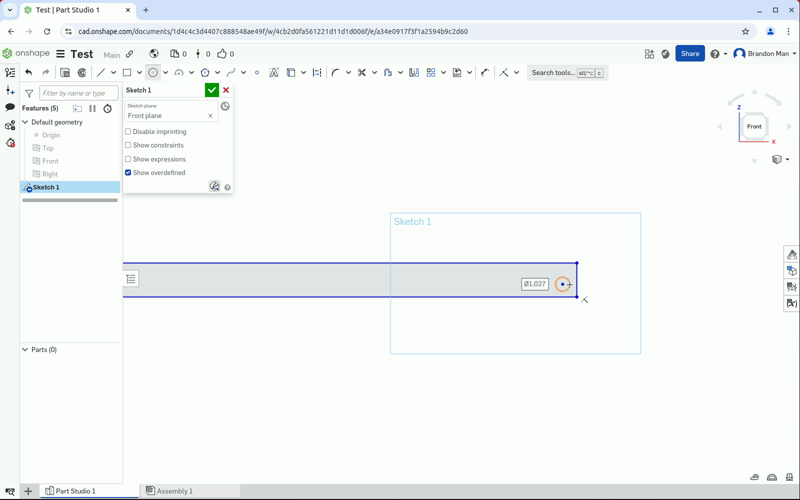
scroll(-6)
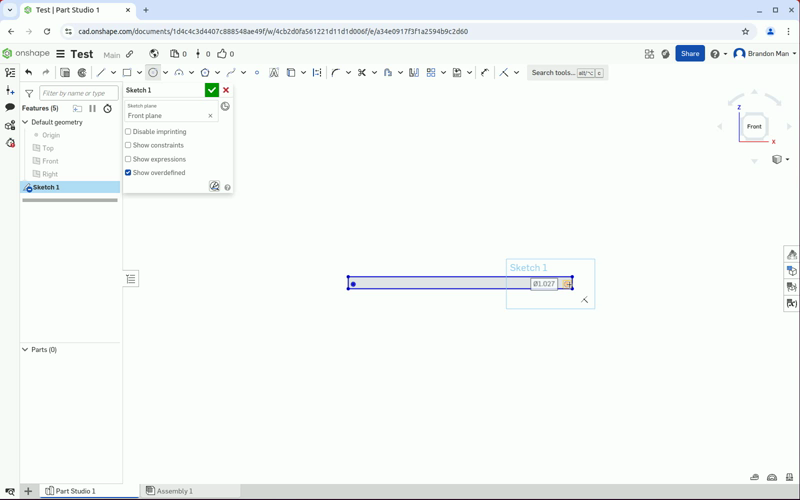
key(esc)
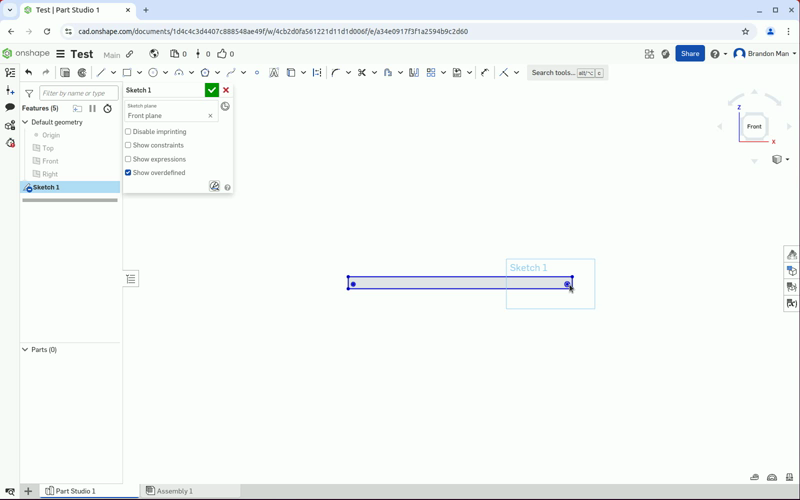
mouse_move(550, 285)
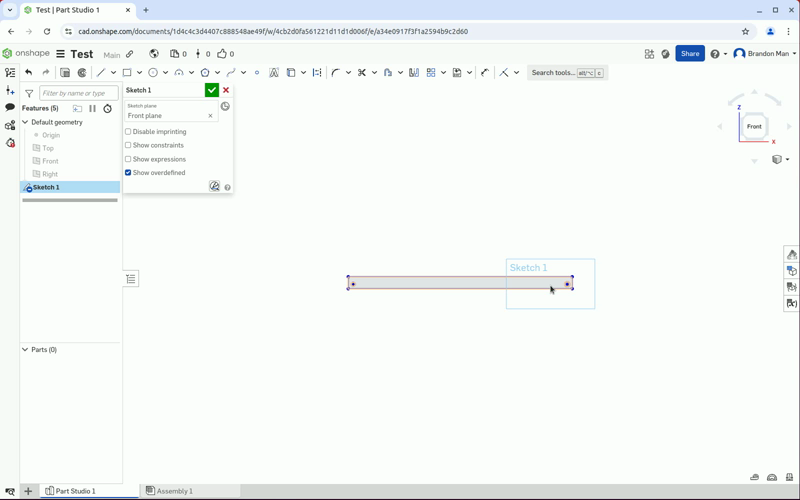
click(550, 285)
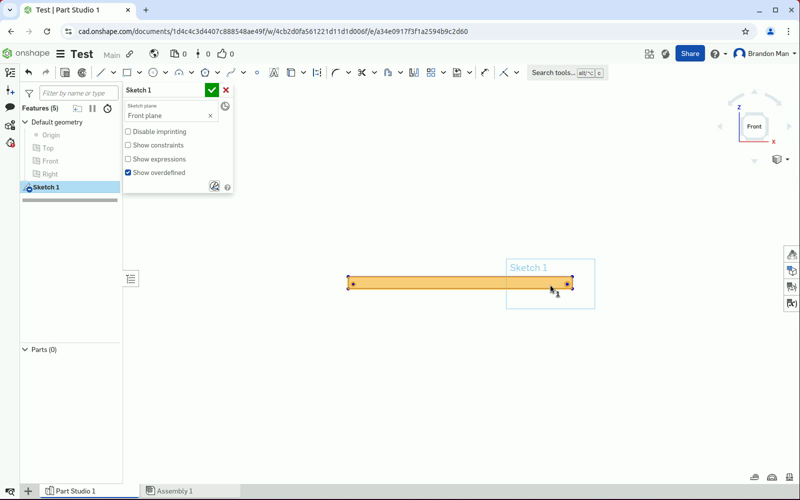
mouse_move(73, 352)
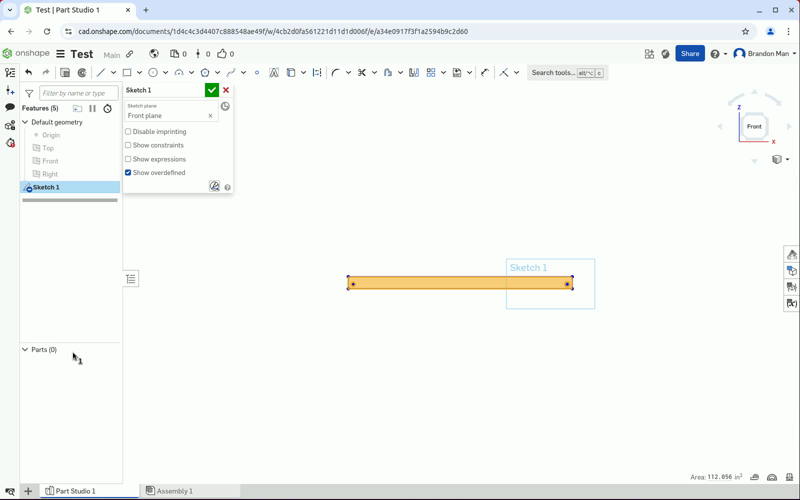
key(shift+y)
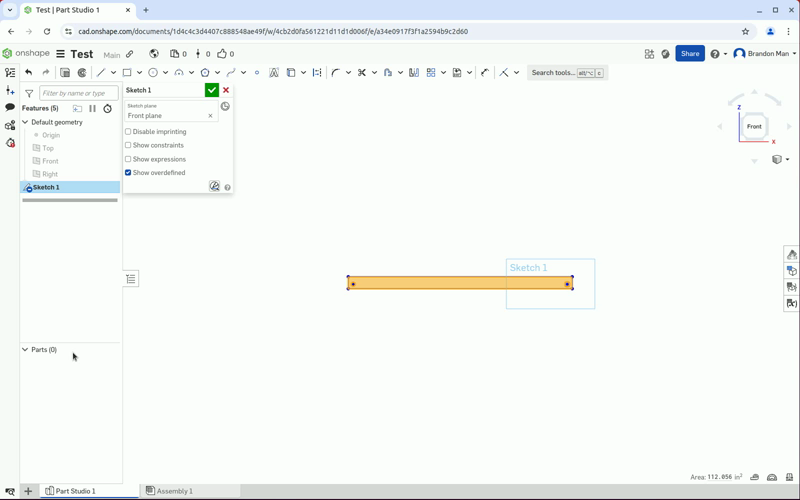
key(shift+e)
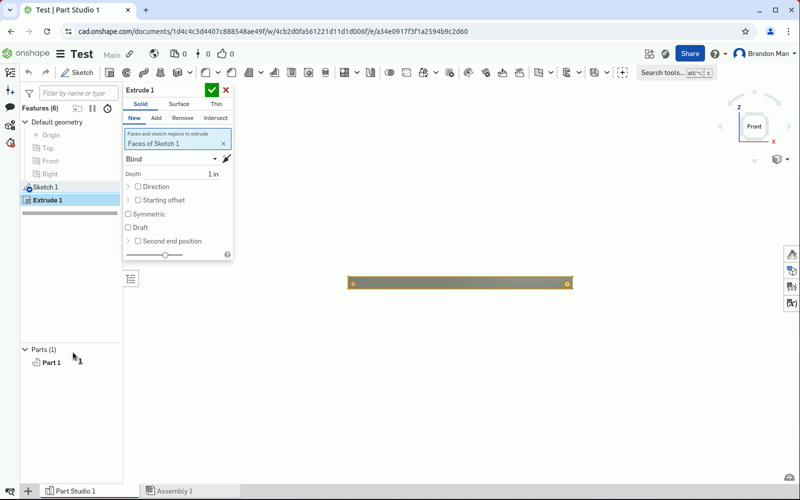
mouse_move(143, 106)
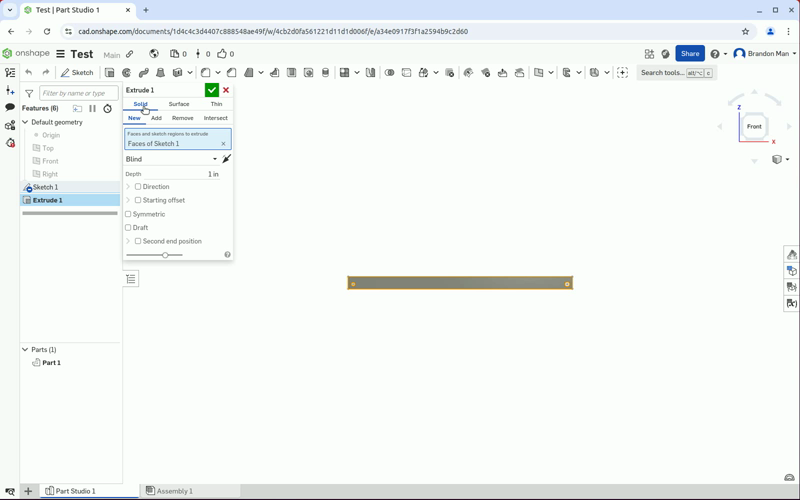
click(143, 106)
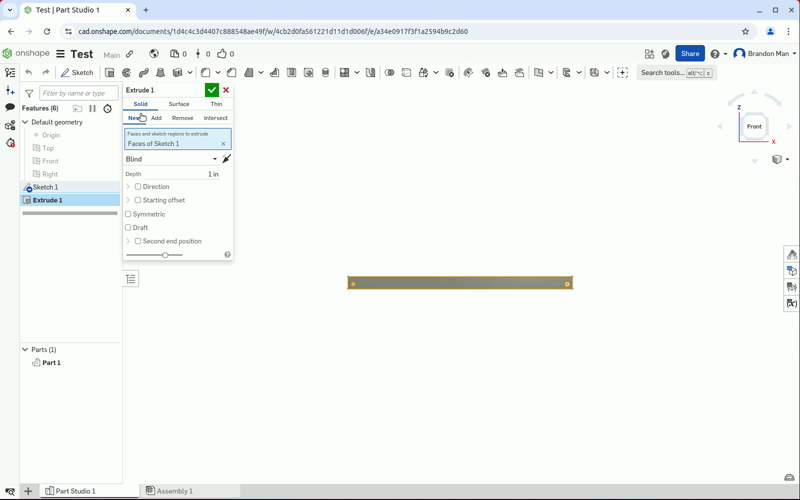
mouse_move(137, 120)
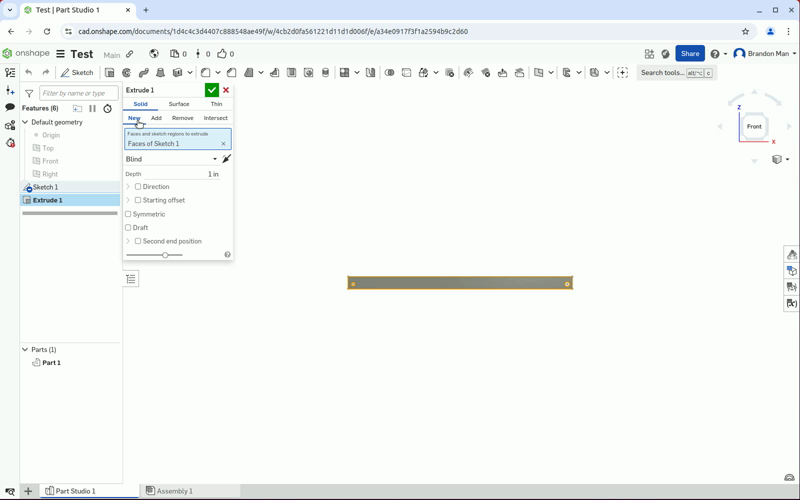
click(137, 120)
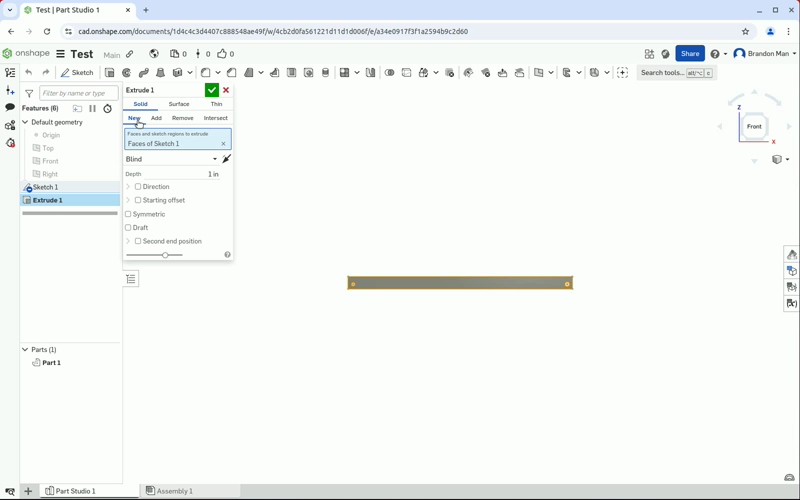
key(tab, 4)
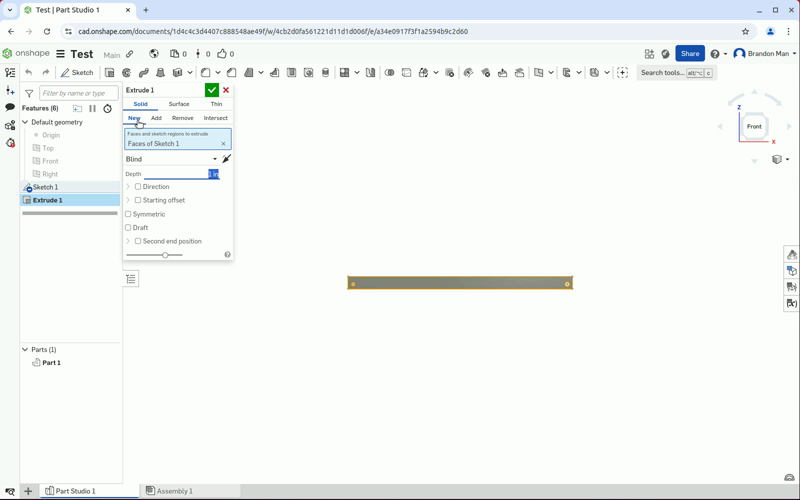
text(2.166)
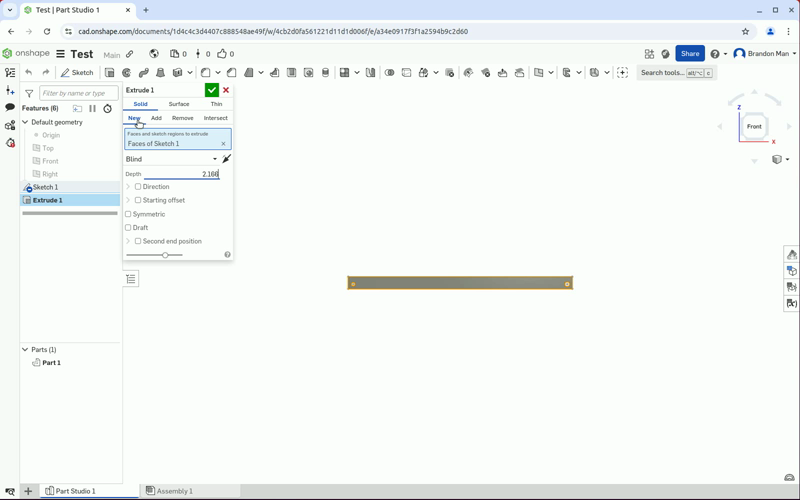
key(enter)
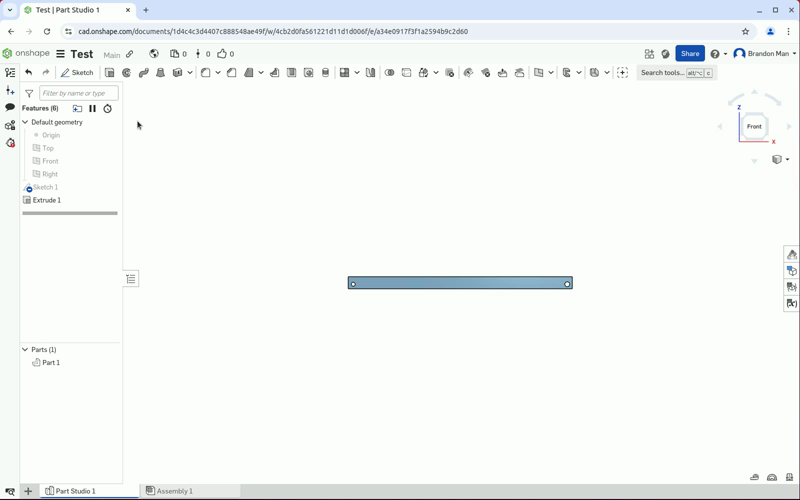
key(shift+h)
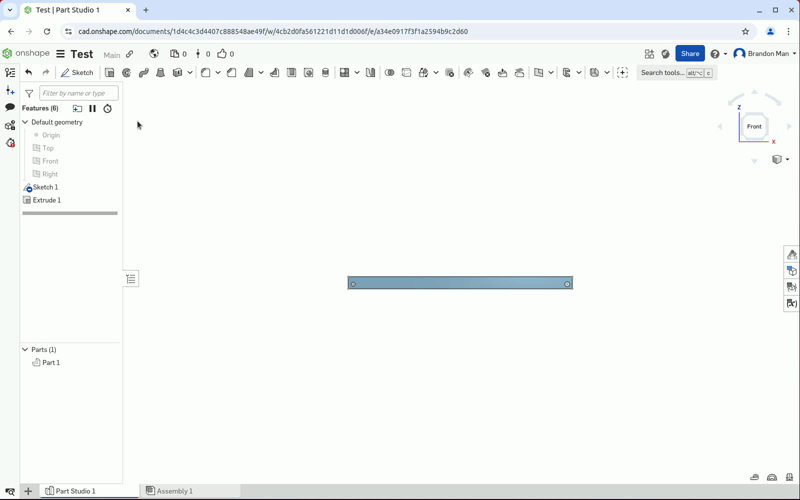
key(shift+h)
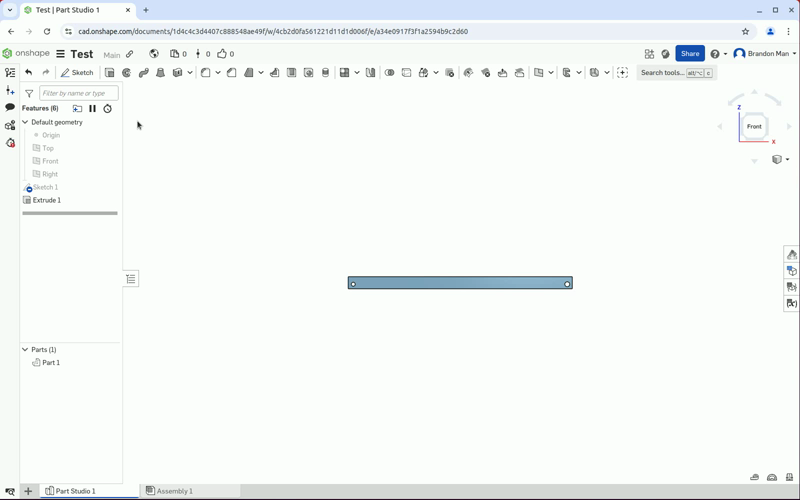
mouse_move(73, 189)
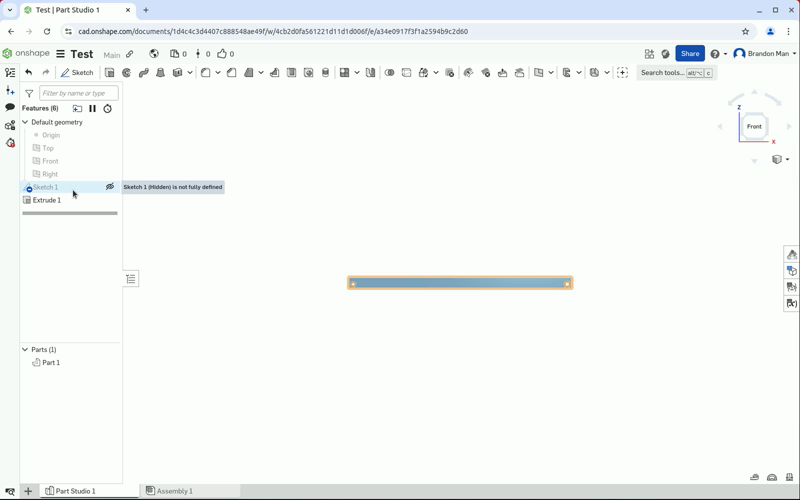
click(73, 189)
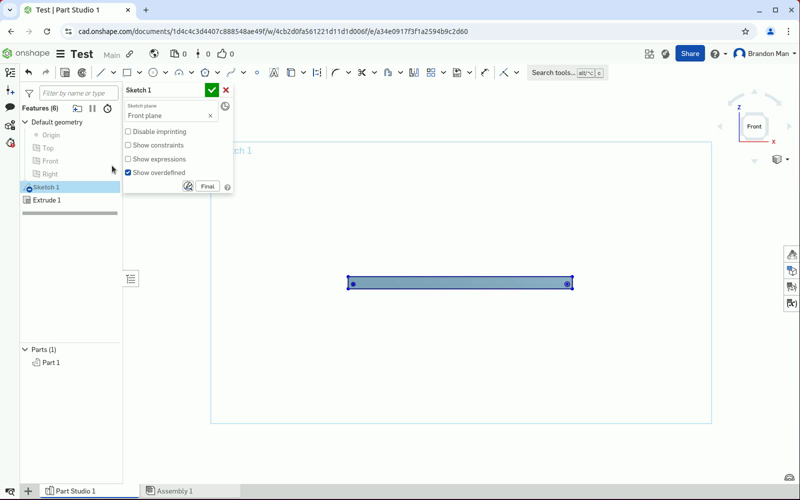
mouse_move(229, 92)
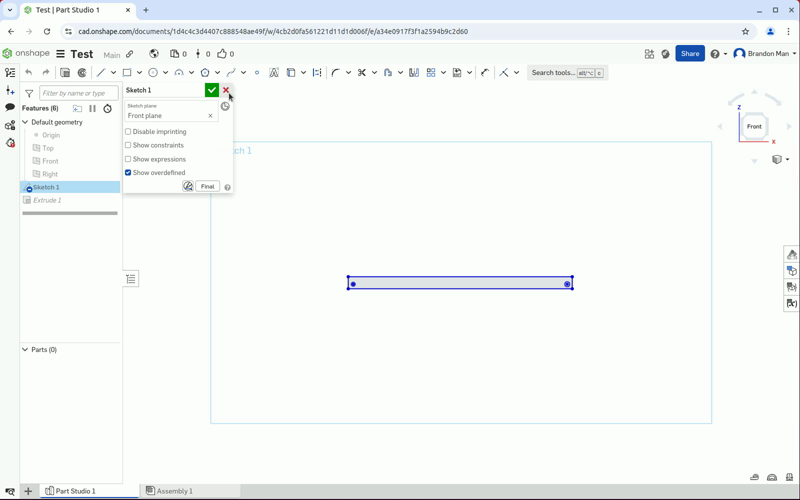
click(229, 92)
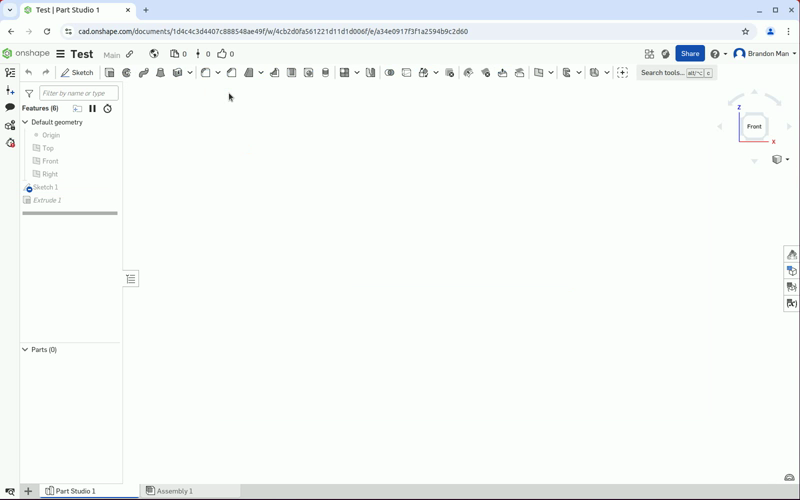
mouse_move(73, 352)
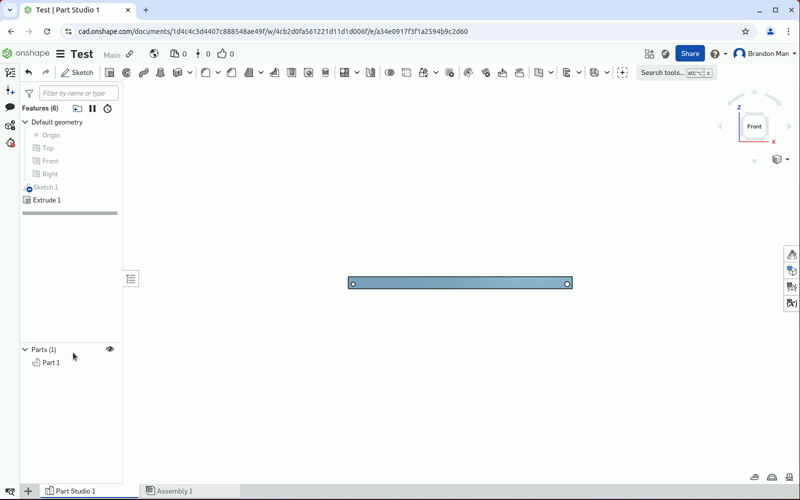
key(y)
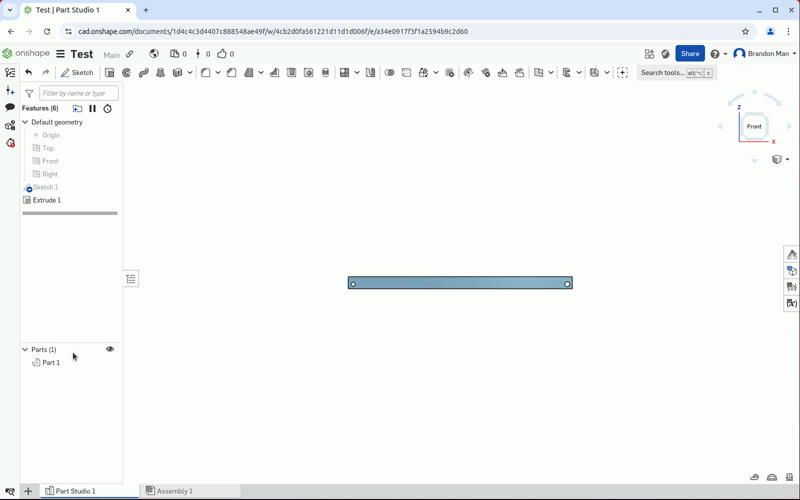
key(shift+p)
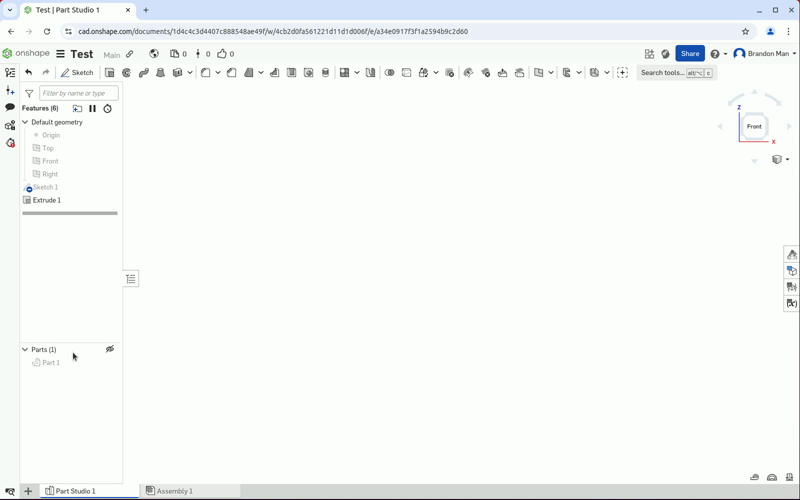
key(space)
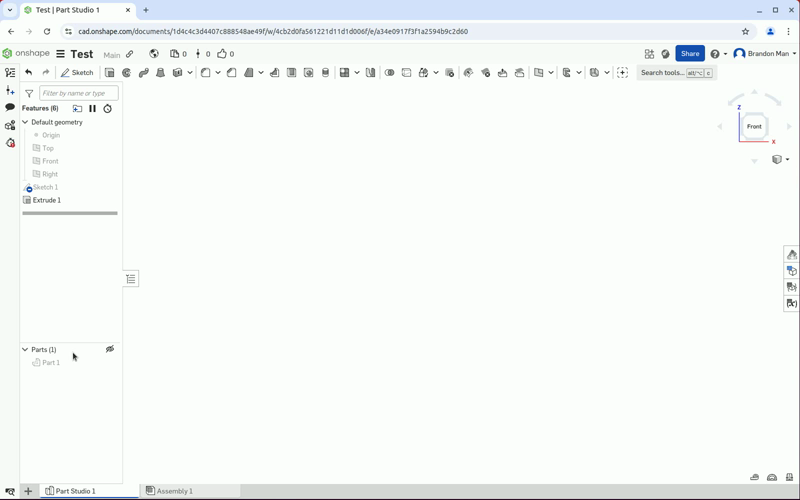
key_down(shift)
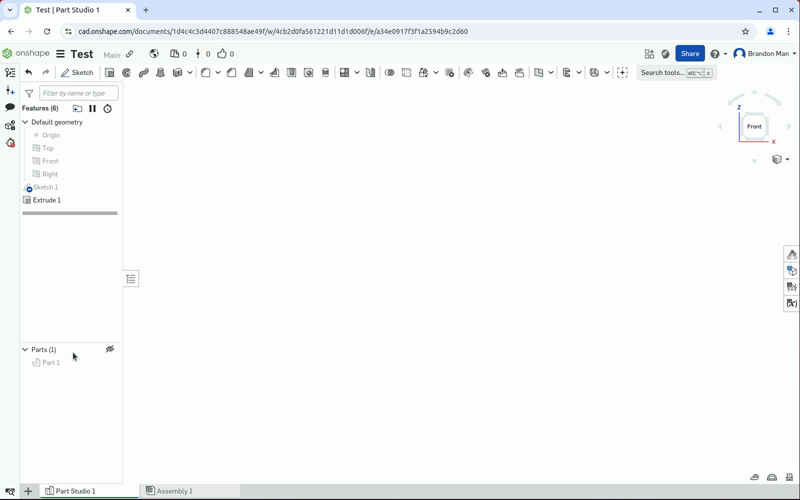
key(down)
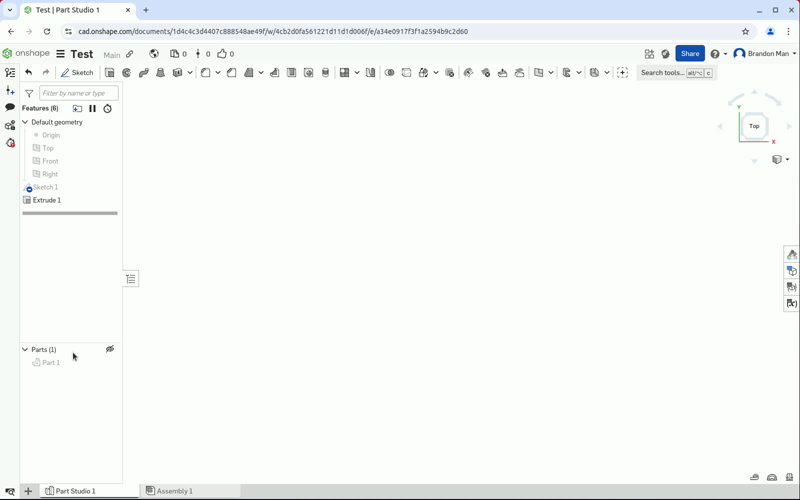
key_up(shift)
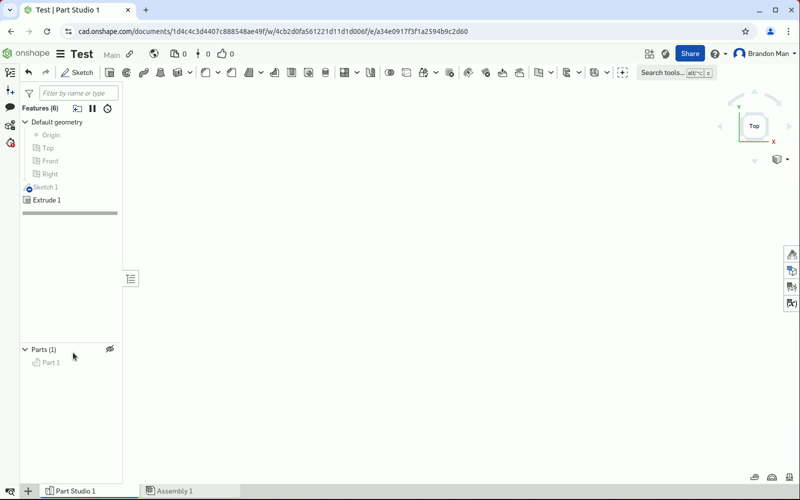
mouse_move(73, 352)
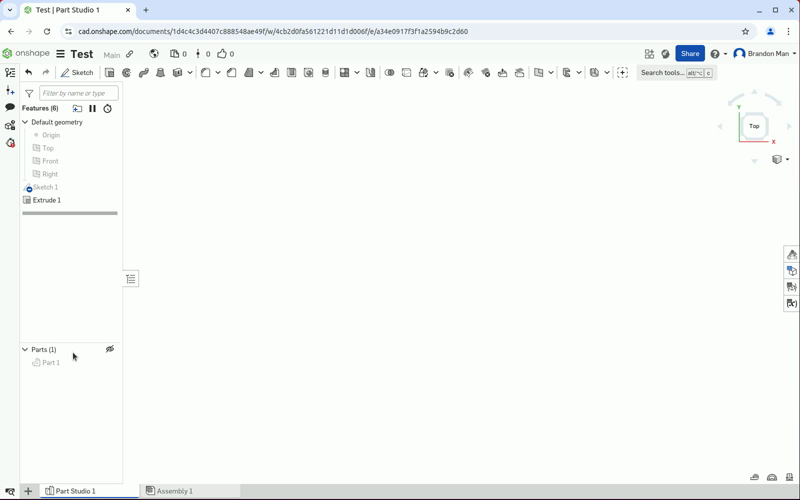
key(shift+y)
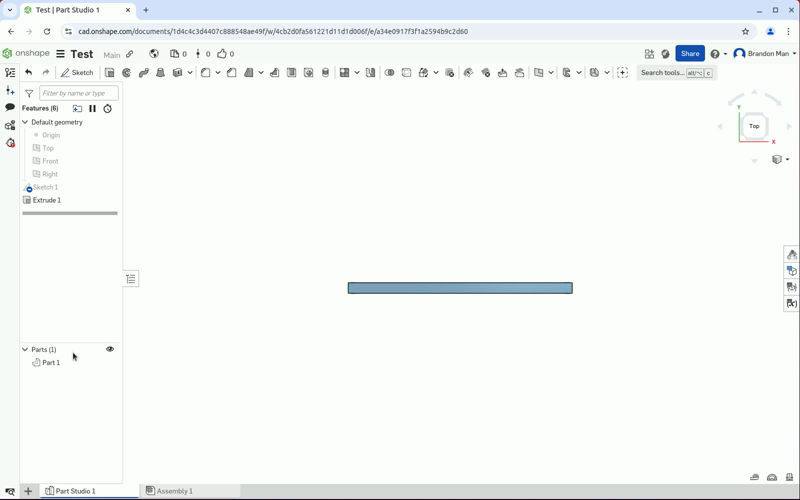
mouse_move(541, 75)
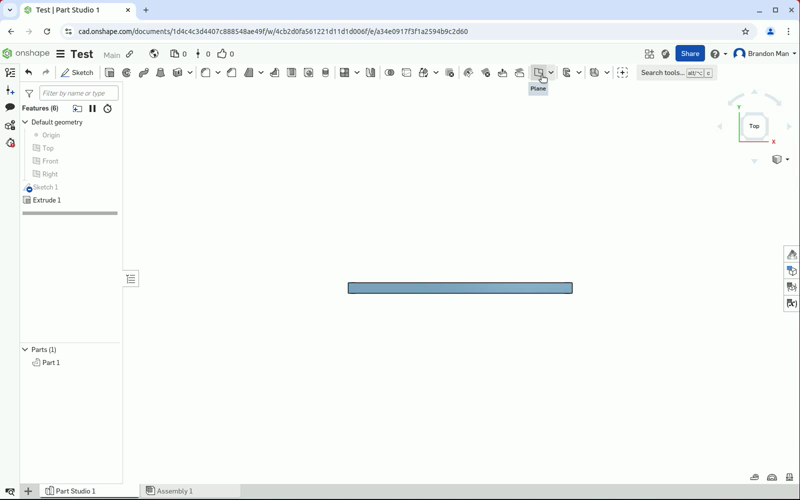
click(541, 75)
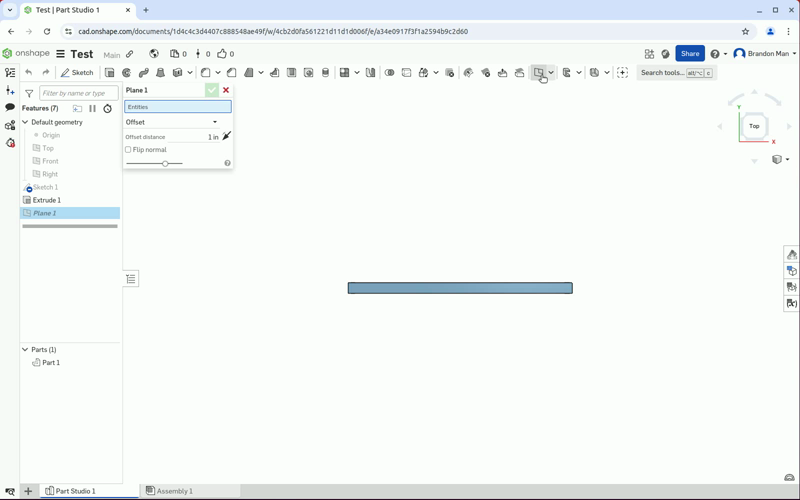
mouse_move(73, 150)
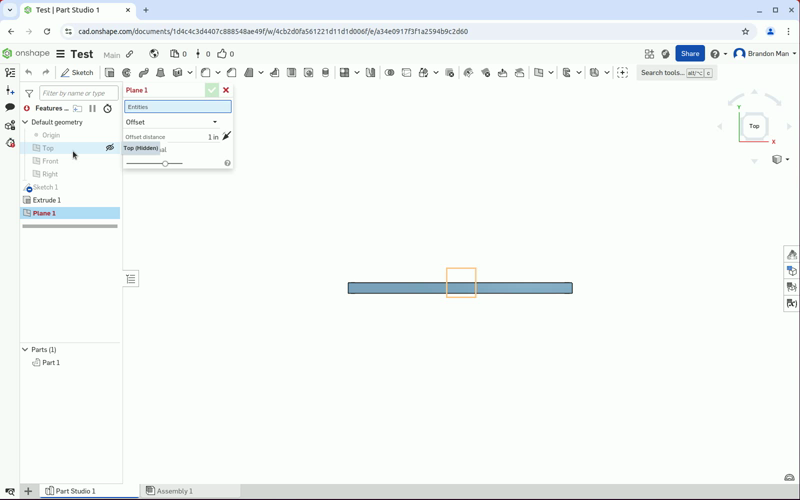
click(73, 150)
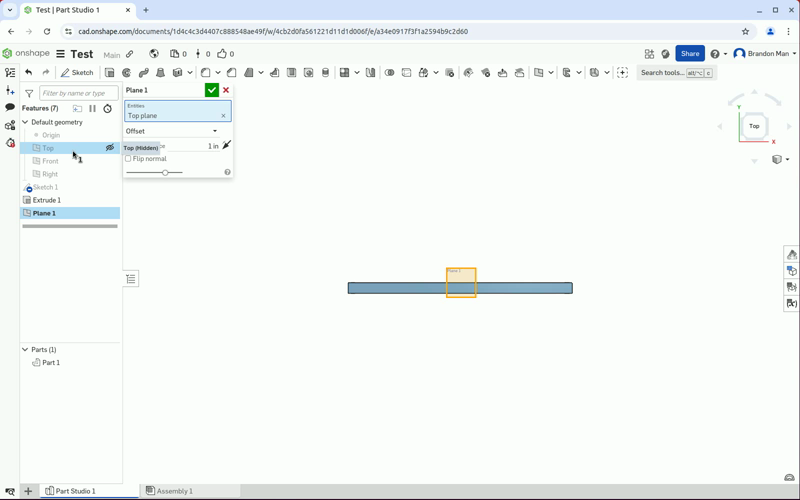
key(tab, 2)
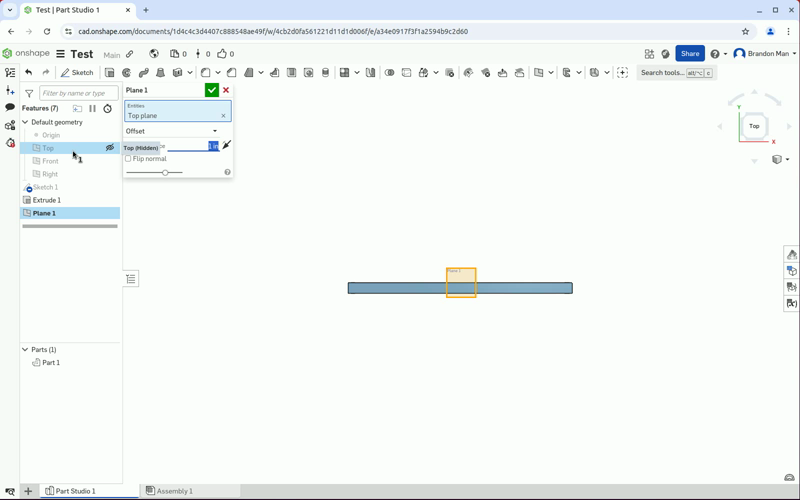
text(1.202)
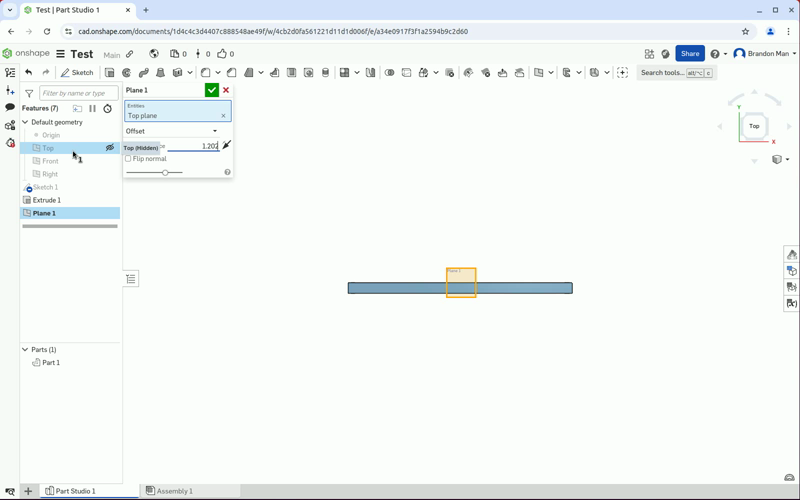
key(enter, 2)
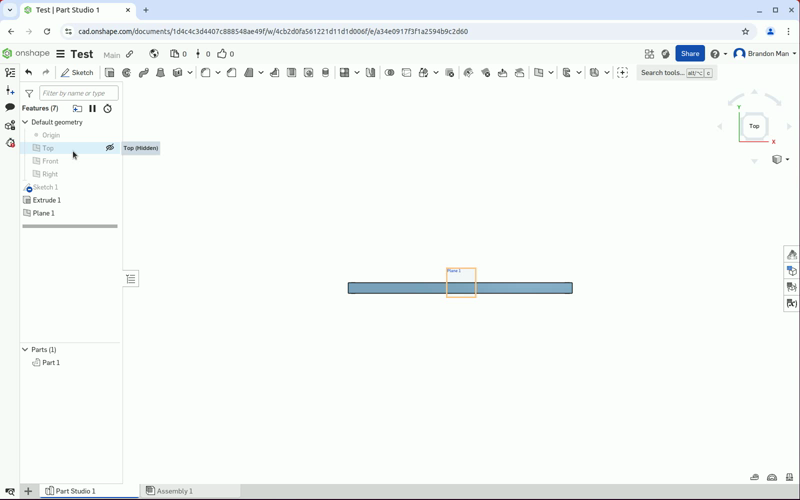
key(shift+s)
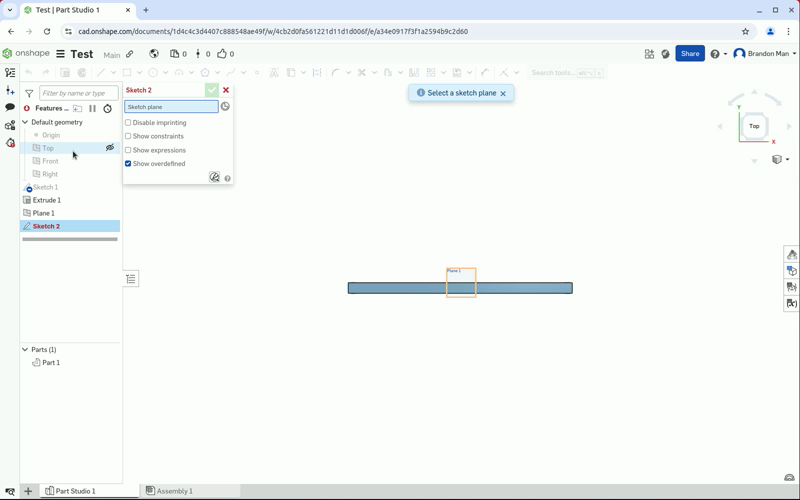
mouse_move(73, 215)
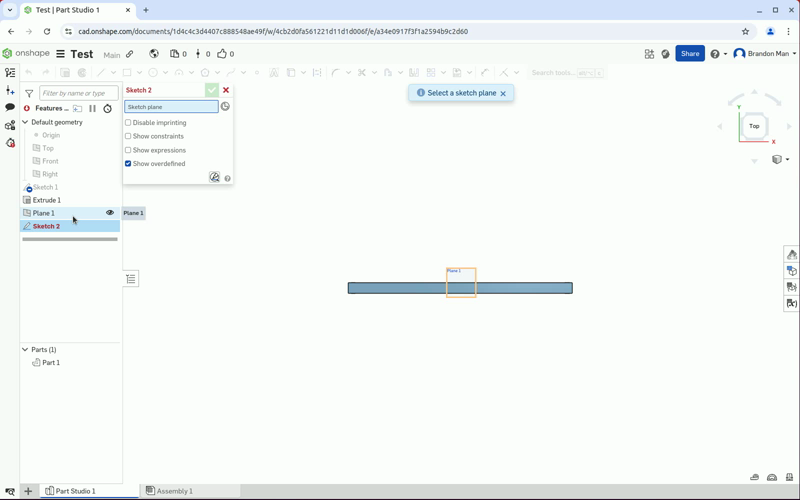
click(73, 215)
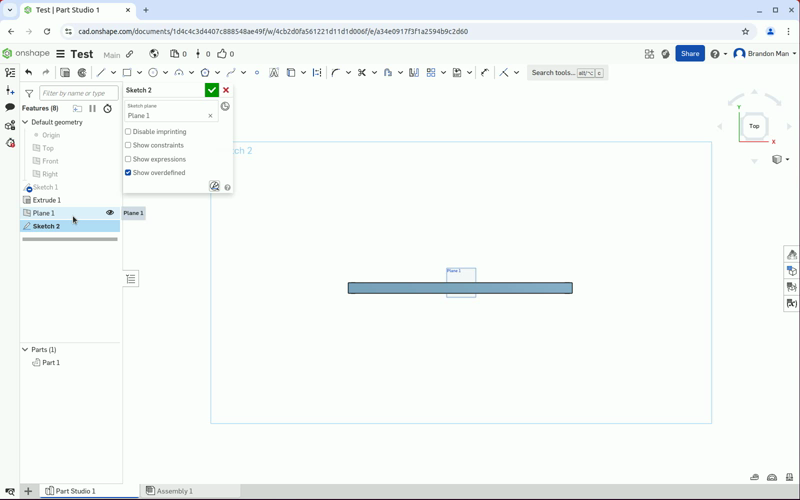
mouse_move(73, 352)
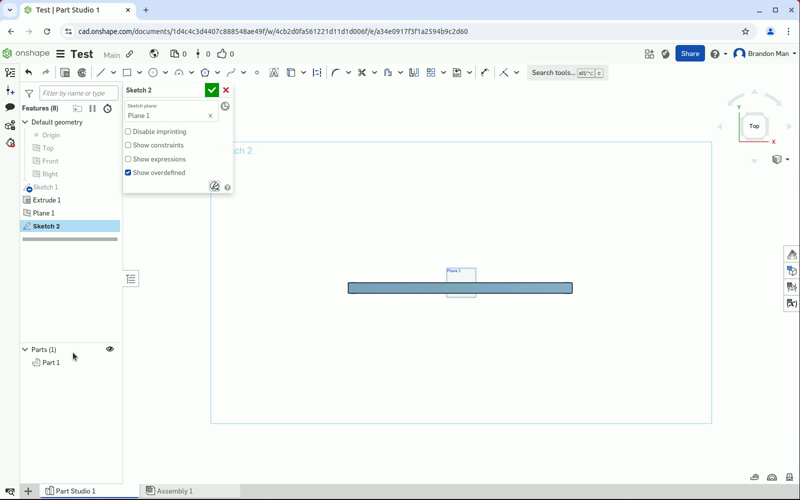
key(y)
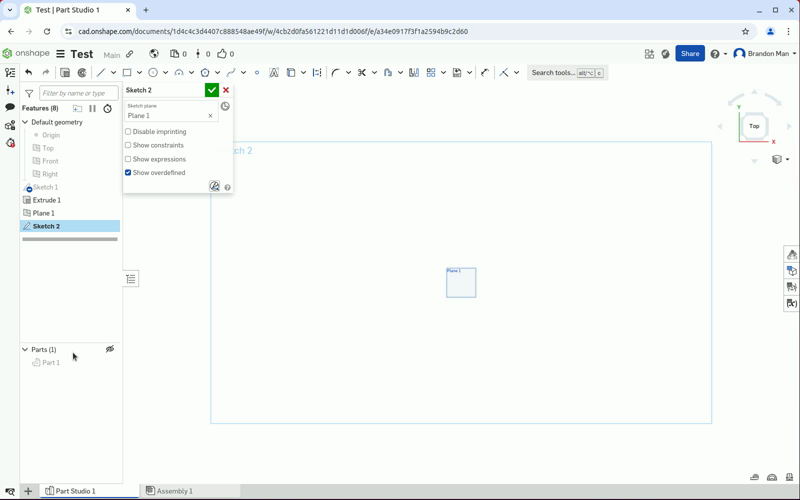
key(c)
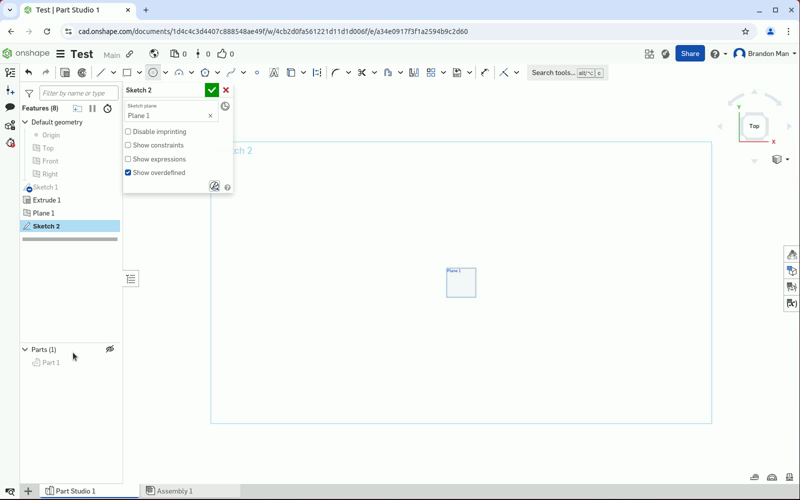
key_down(shift)
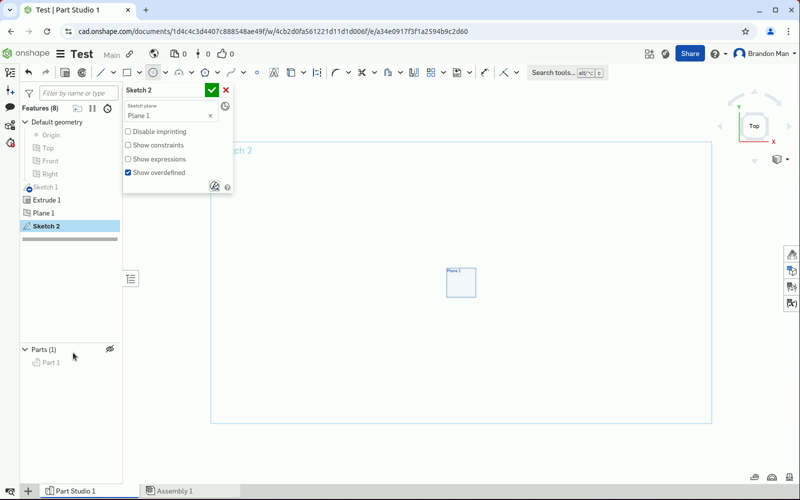
mouse_move(365, 288)
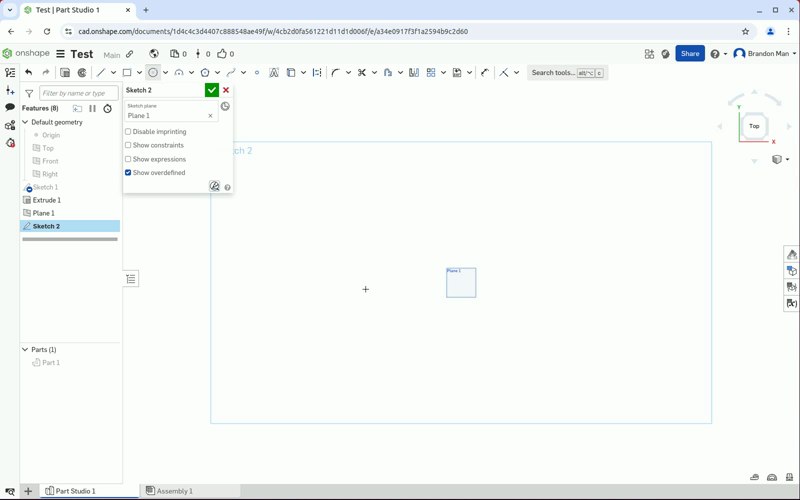
click(365, 288)
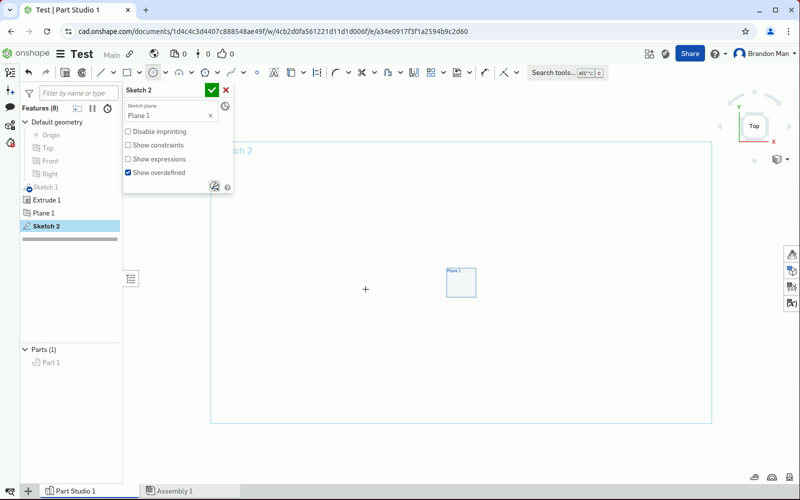
key_up(shift)
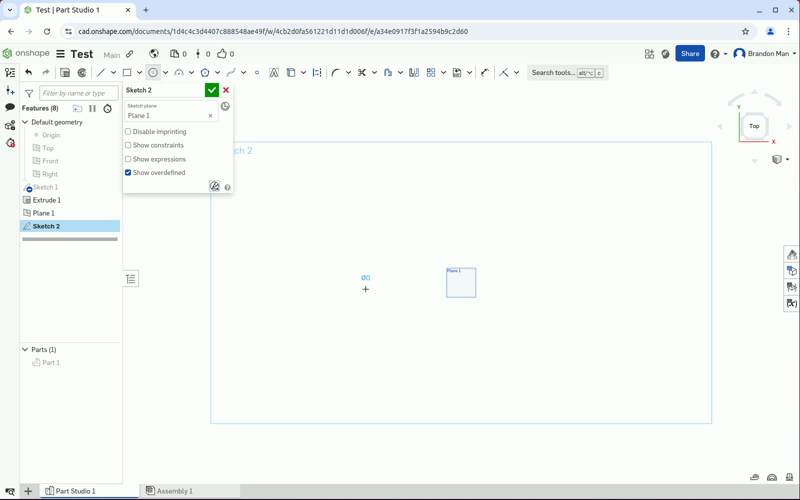
mouse_move(368, 288)
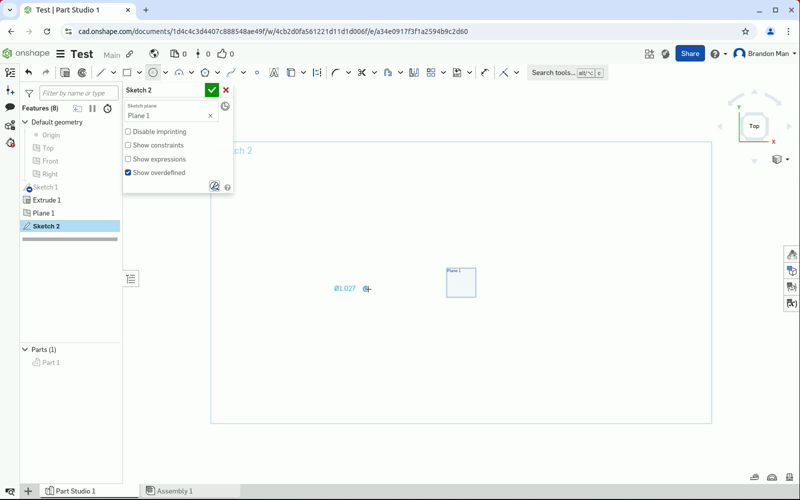
scroll(6)
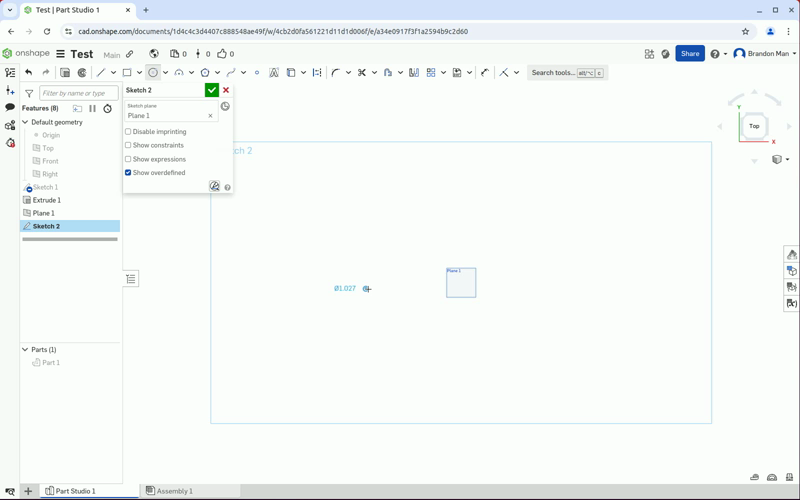
scroll(6)
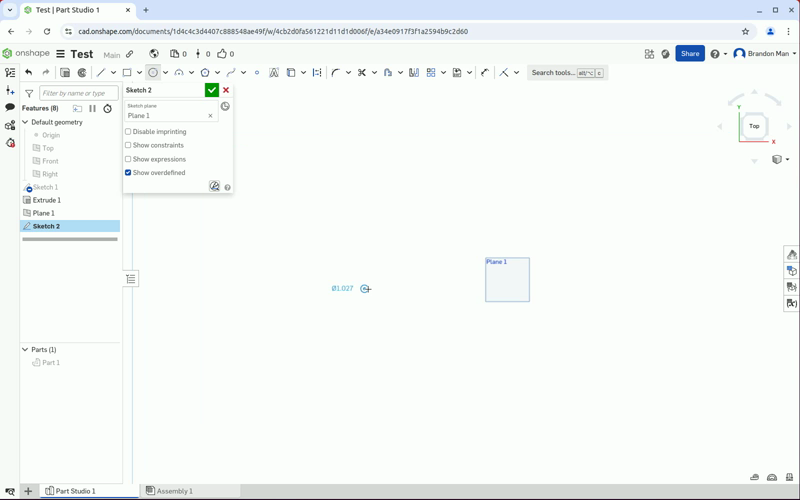
scroll(6)
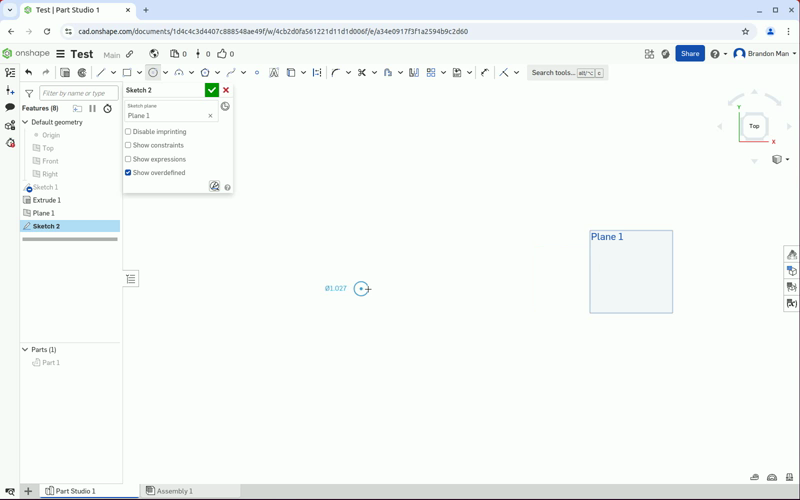
scroll(6)
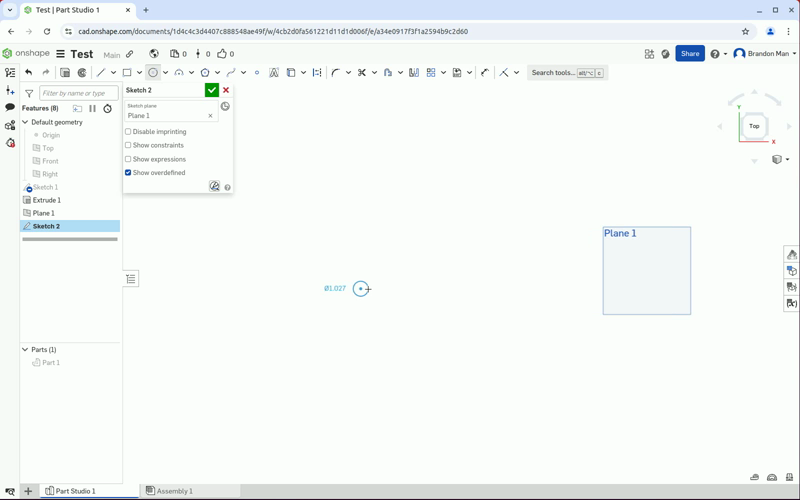
scroll(6)
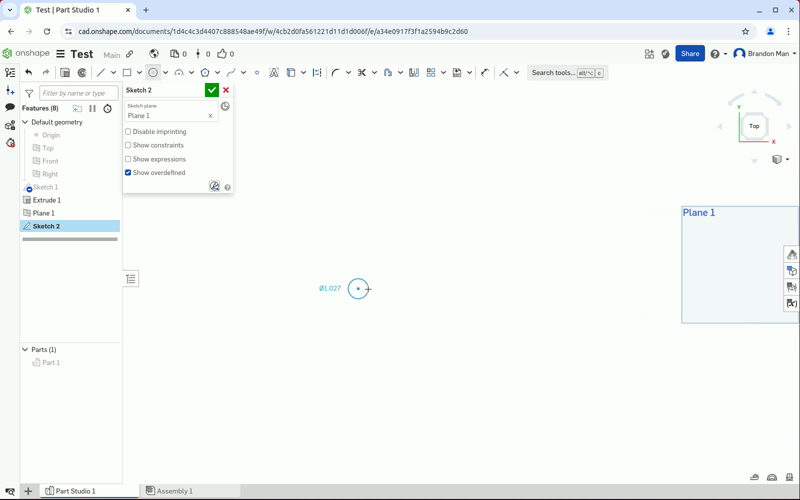
scroll(6)
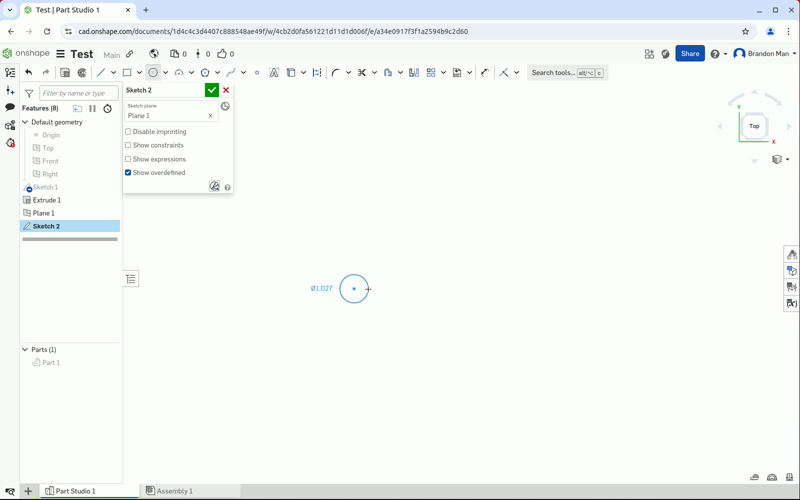
scroll(6)
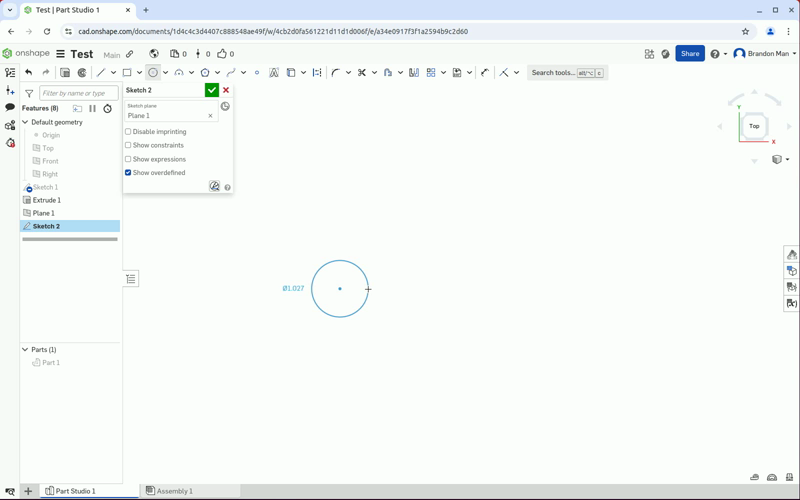
click(368, 288)
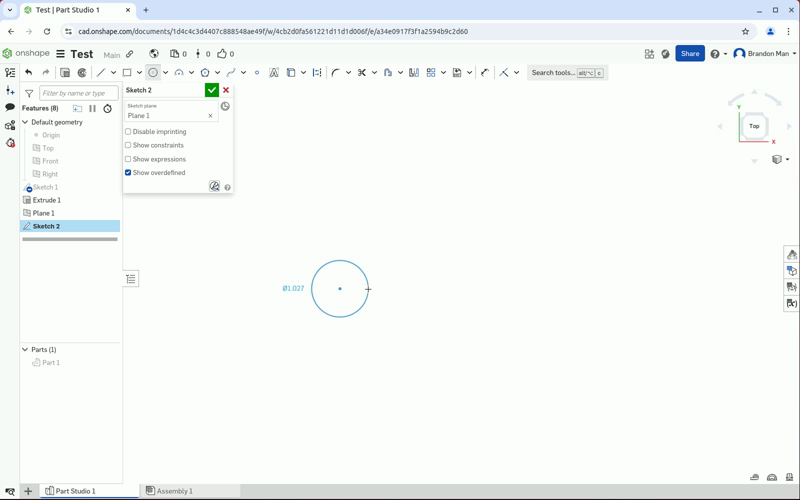
scroll(-6)
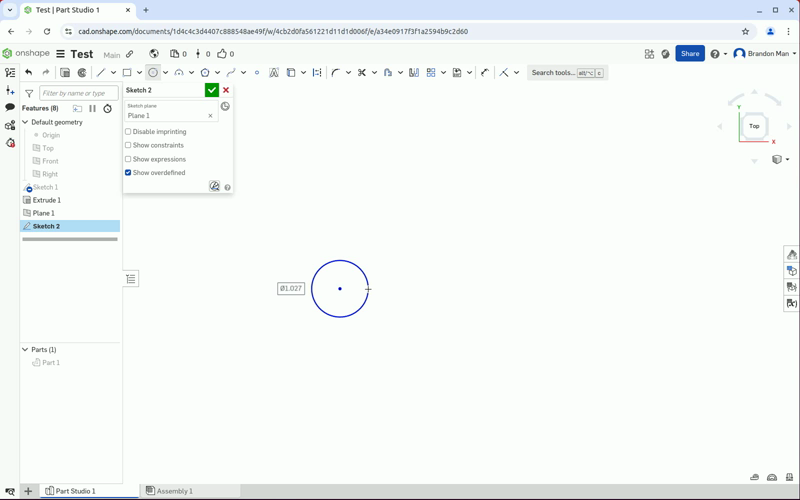
scroll(-6)
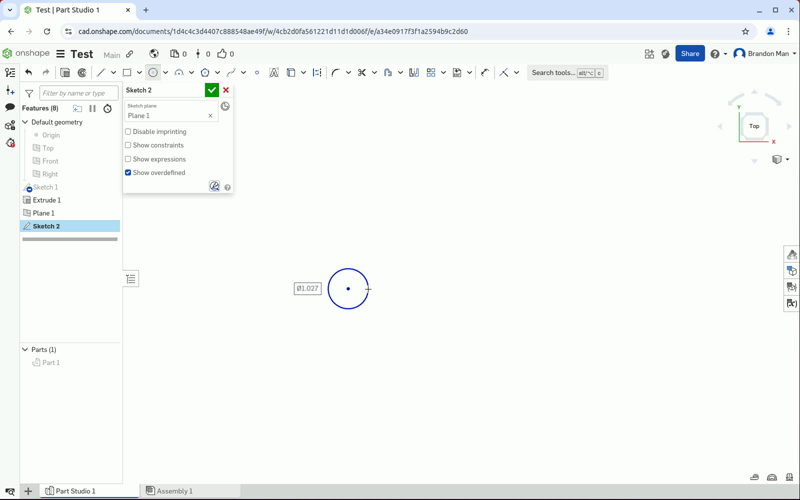
scroll(-6)
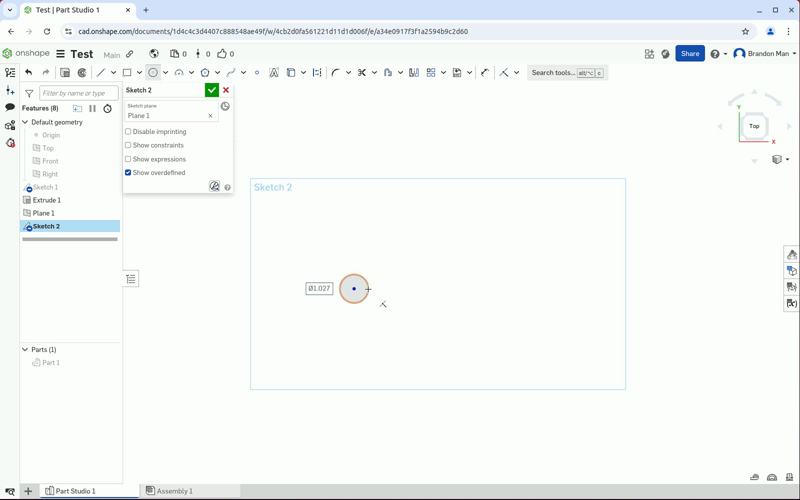
scroll(-6)
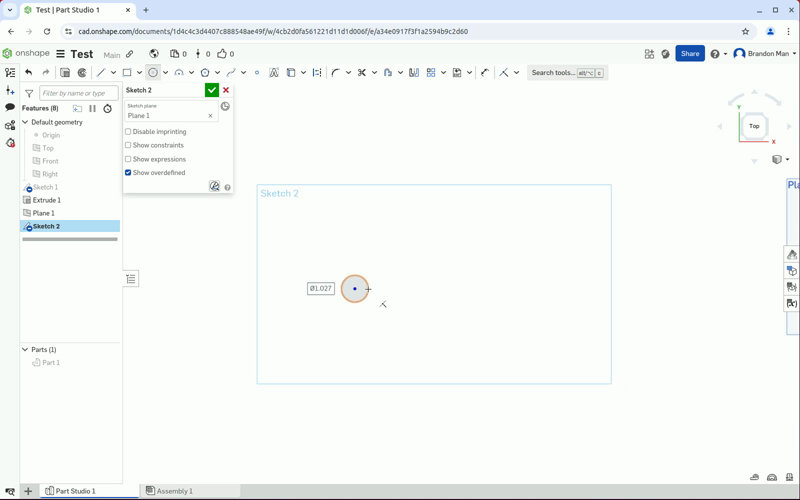
scroll(-6)
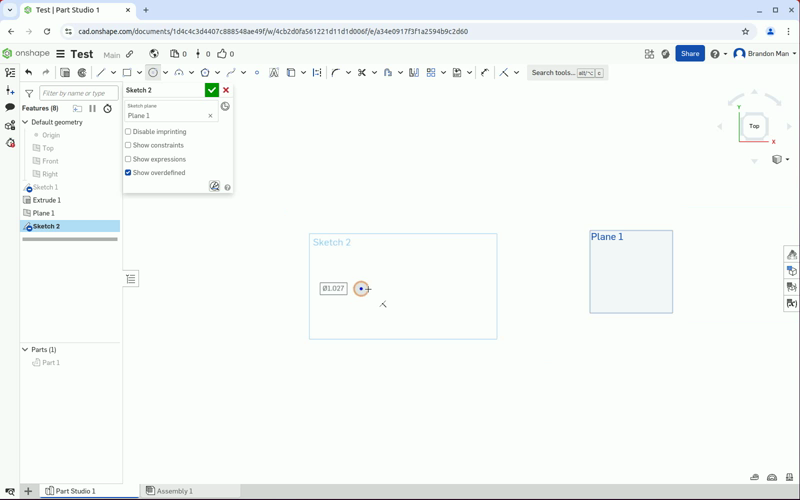
scroll(-6)
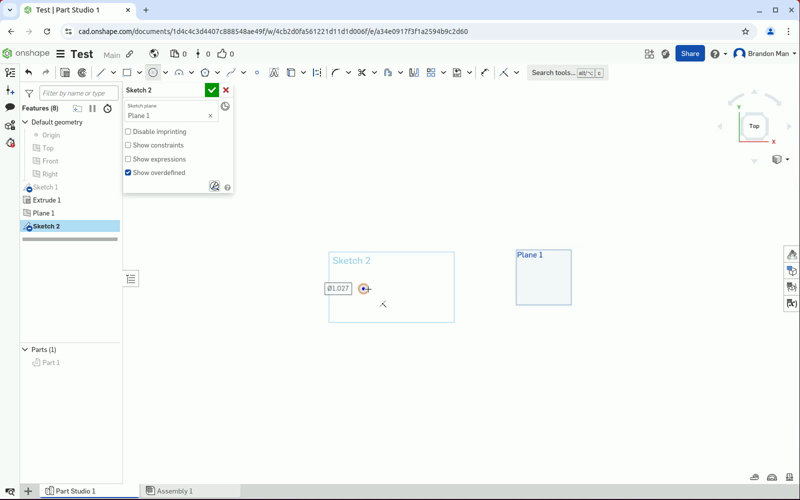
scroll(-6)
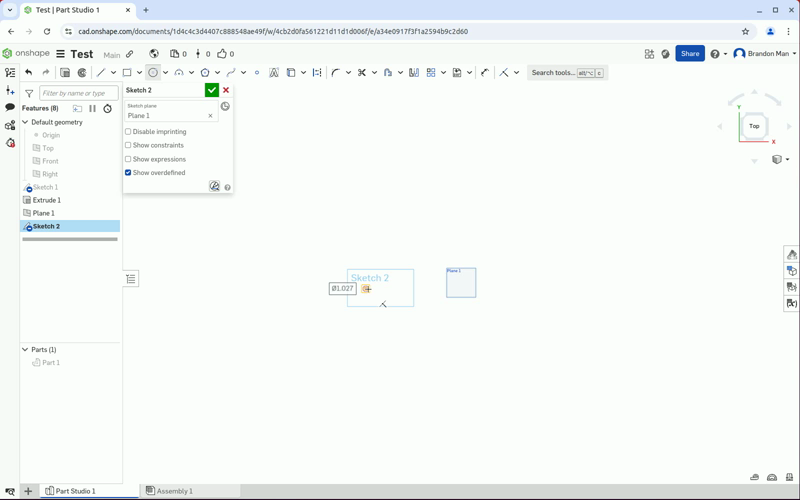
key(esc)
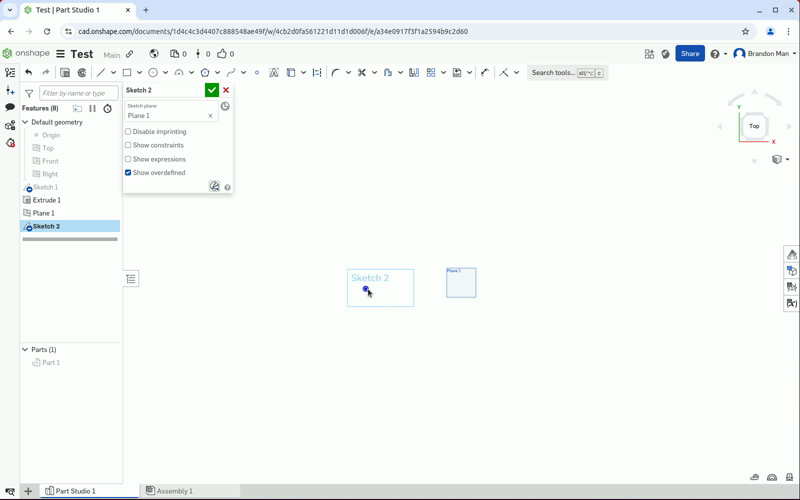
mouse_move(364, 290)
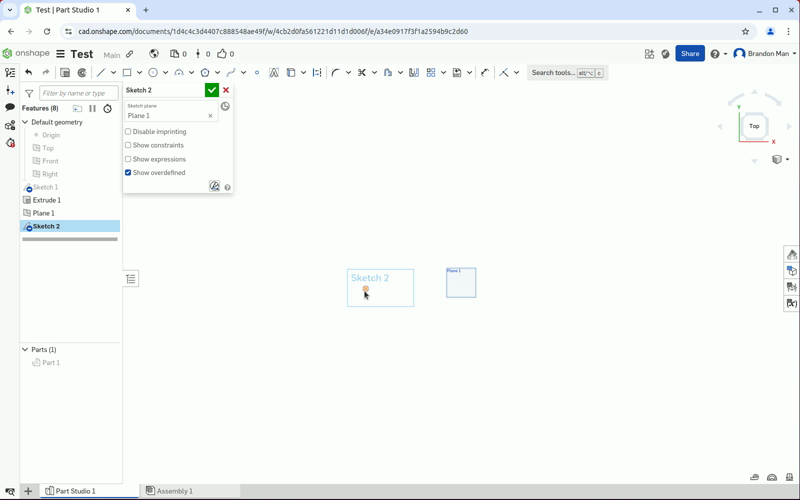
scroll(6)
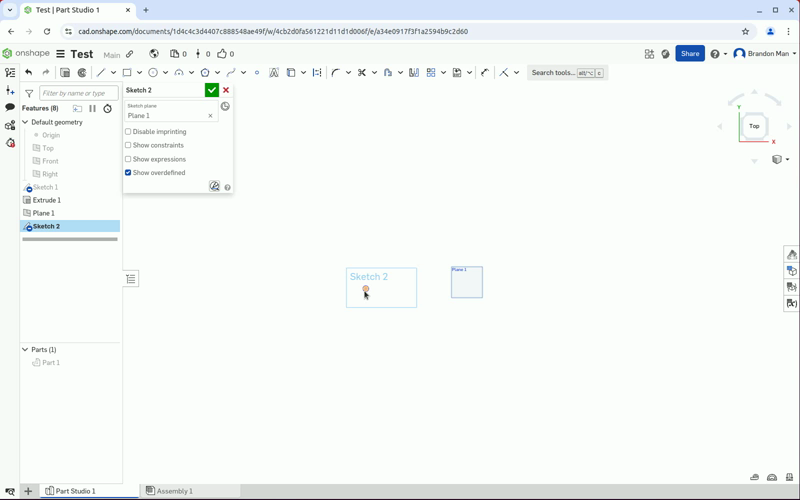
scroll(6)
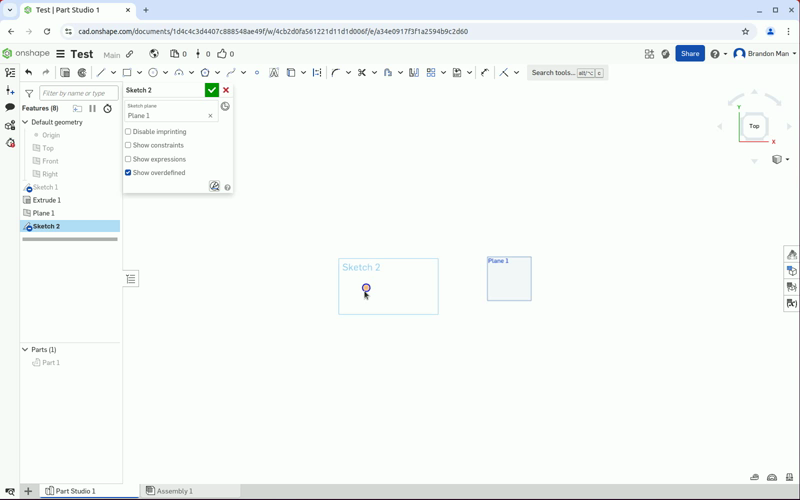
scroll(6)
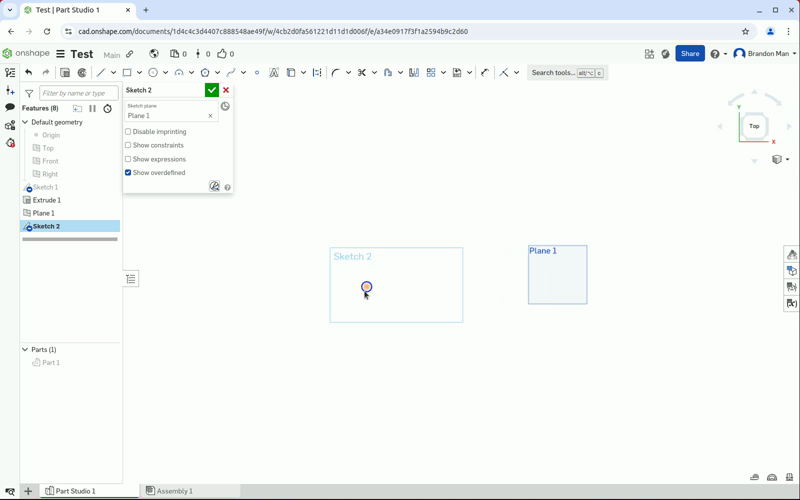
scroll(6)
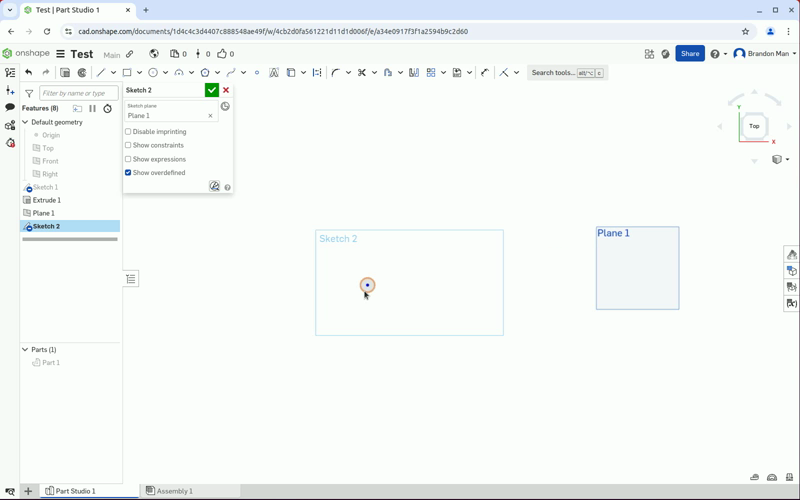
scroll(6)
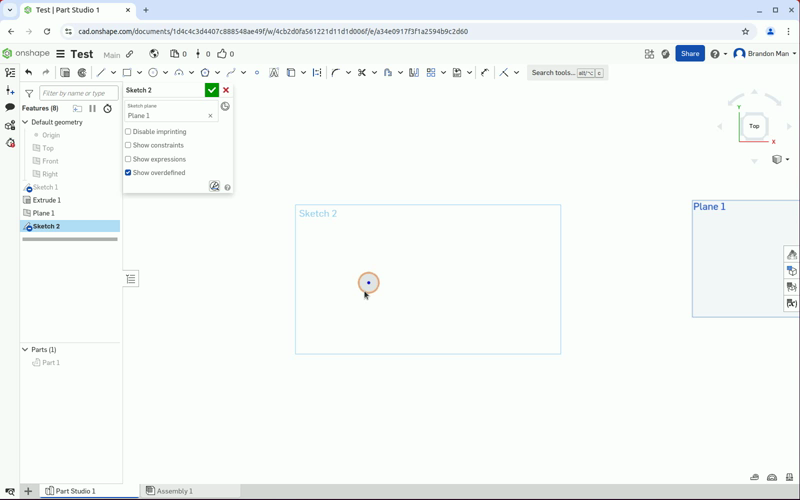
scroll(6)
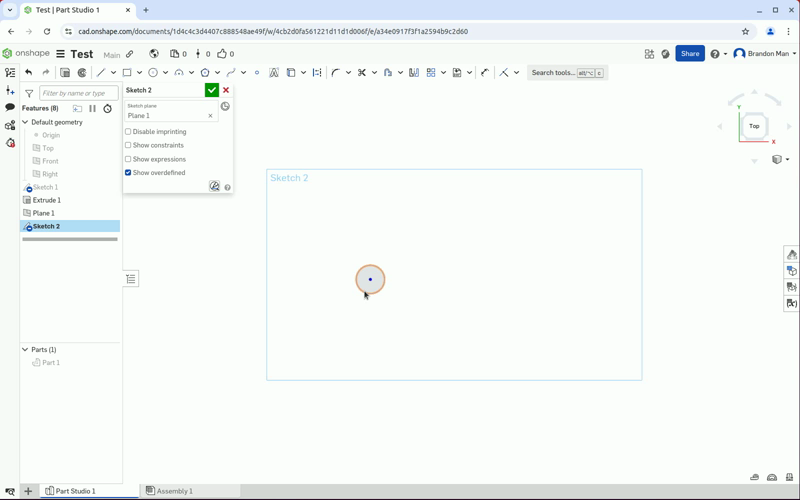
scroll(6)
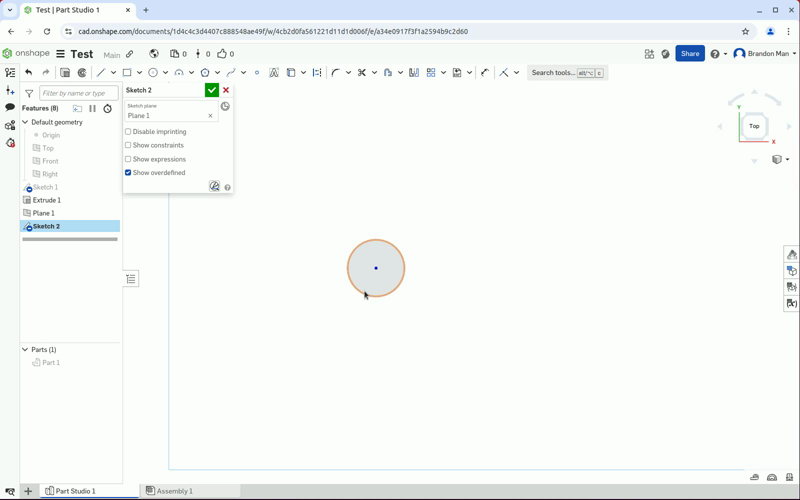
click(364, 290)
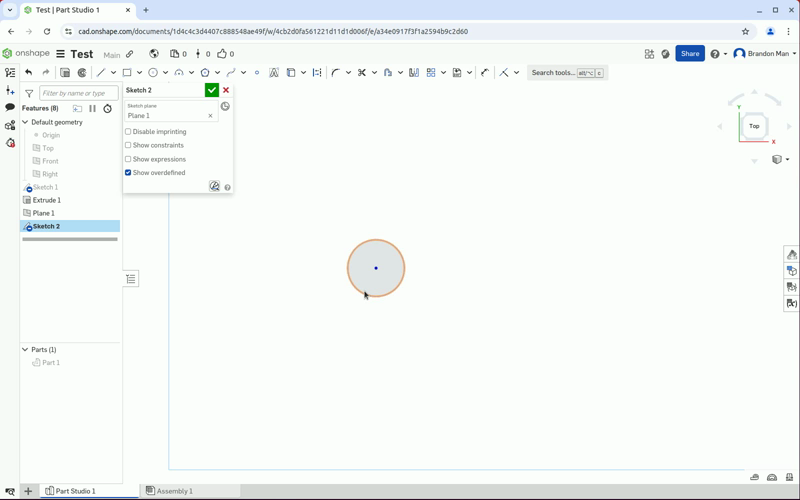
scroll(-6)
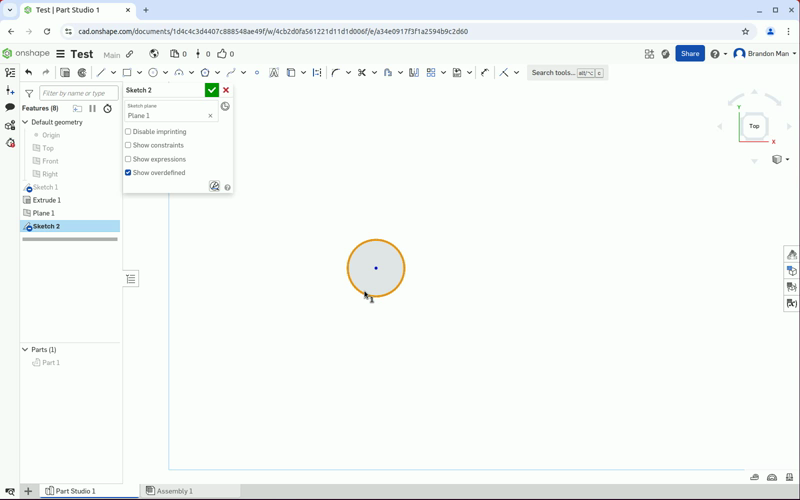
scroll(-6)
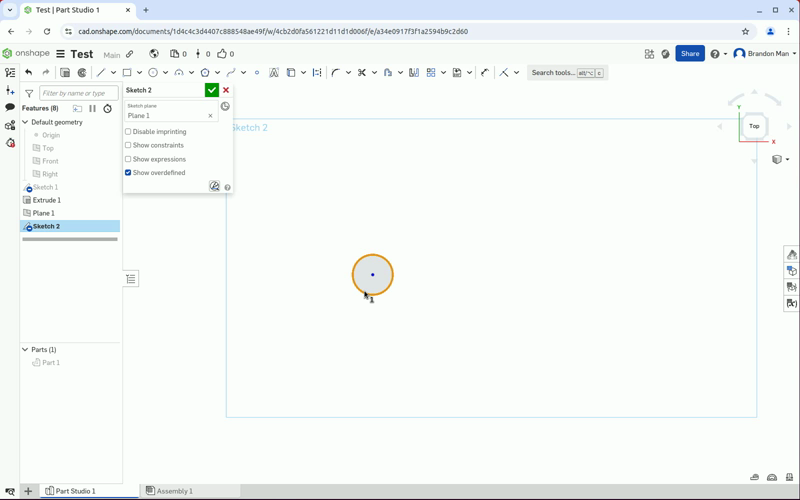
scroll(-6)
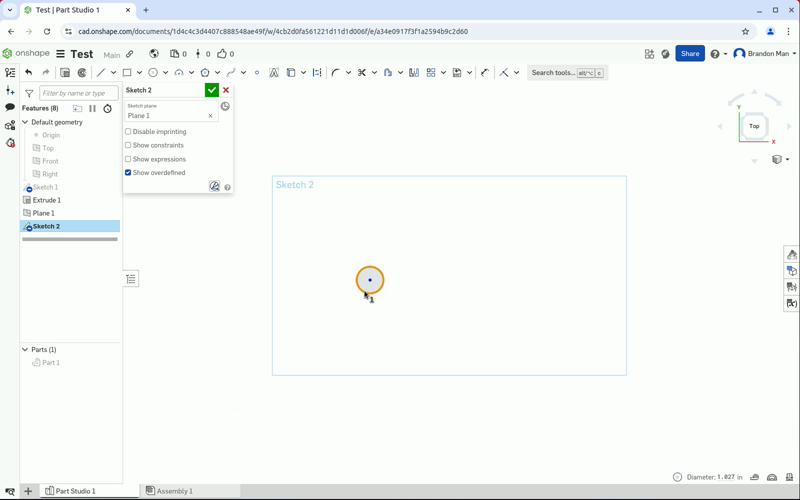
scroll(-6)
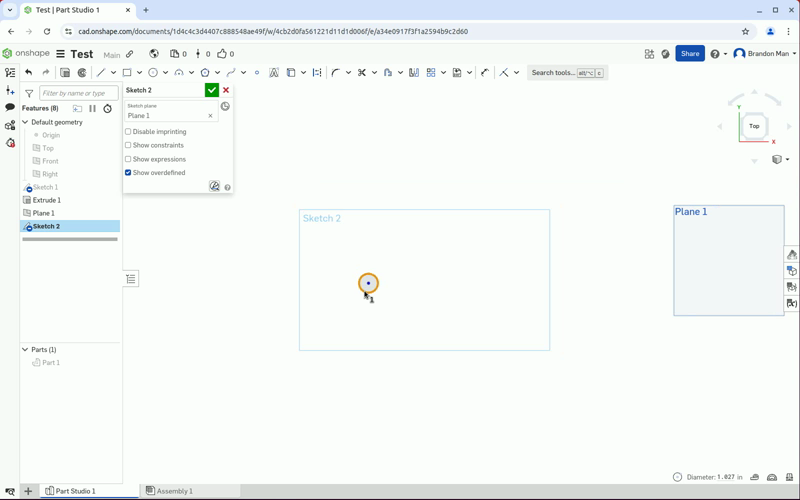
scroll(-6)
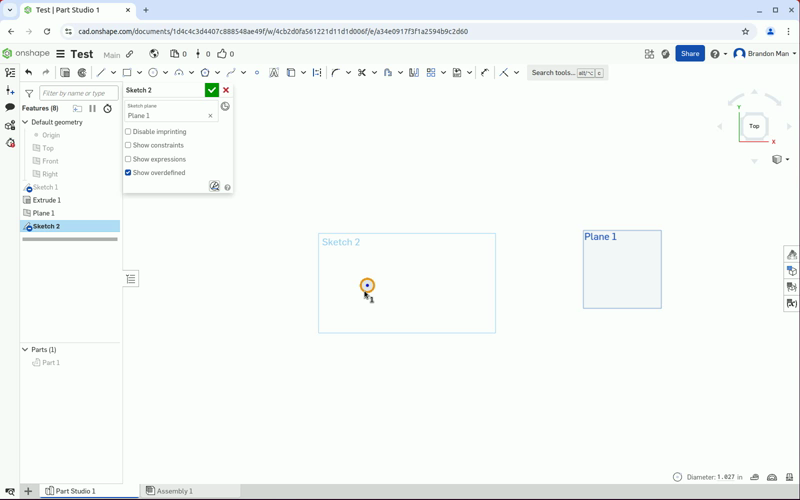
scroll(-6)
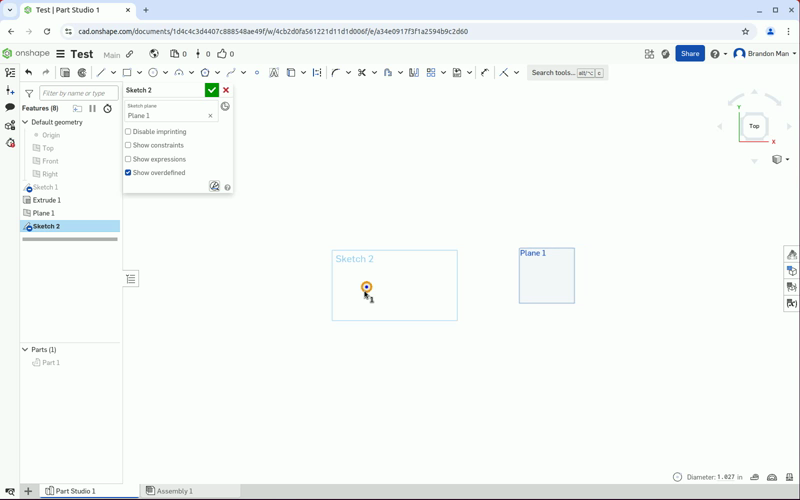
scroll(-6)
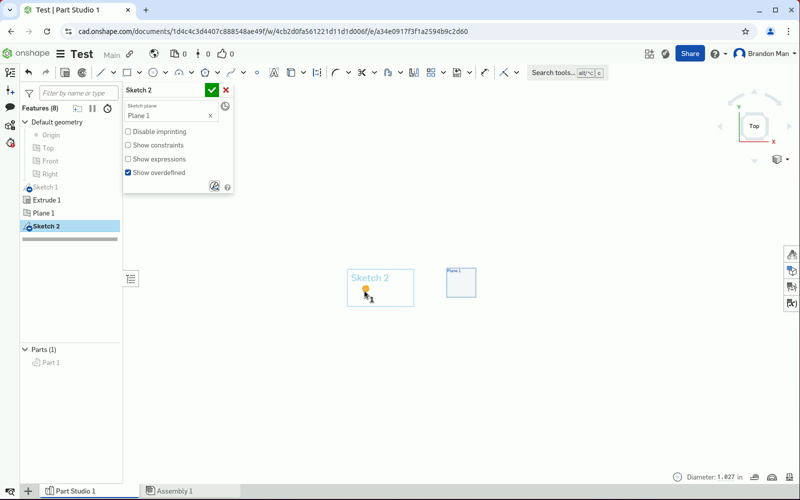
mouse_move(73, 352)
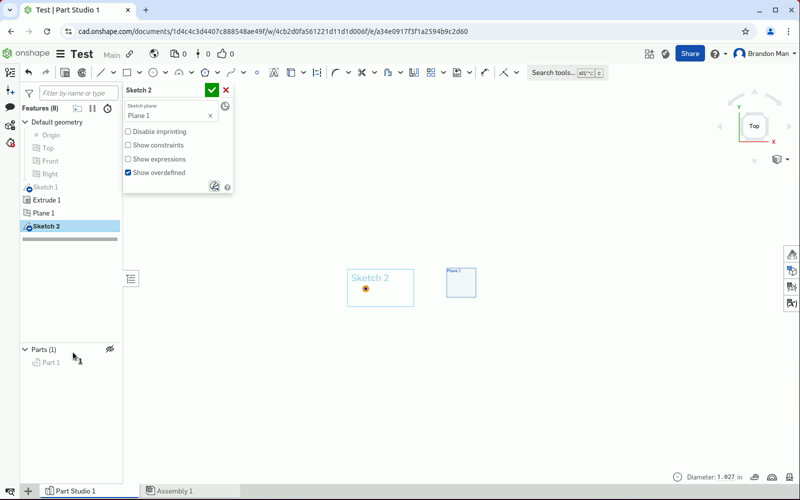
key(shift+y)
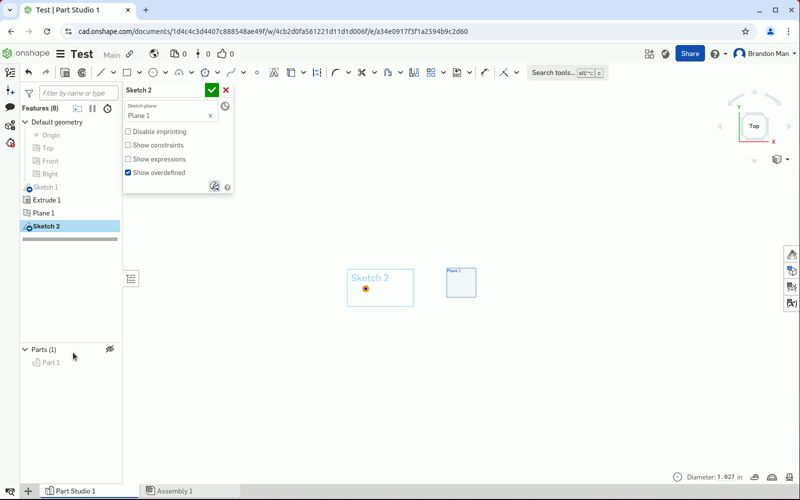
key(shift+e)
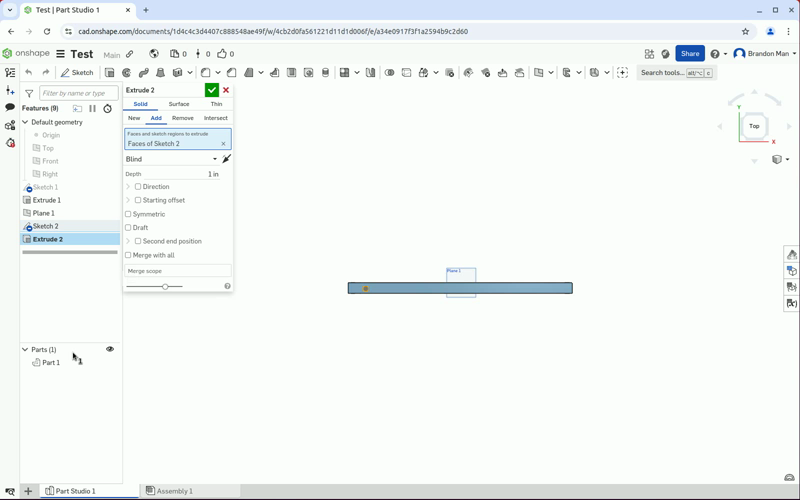
mouse_move(143, 106)
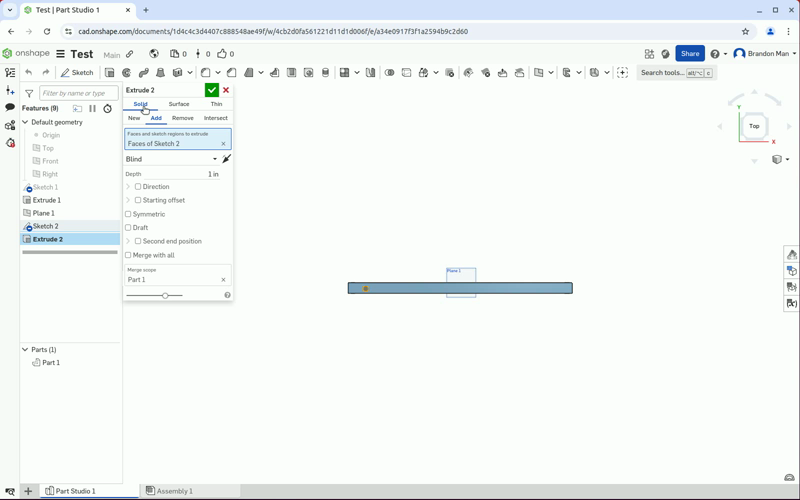
click(143, 106)
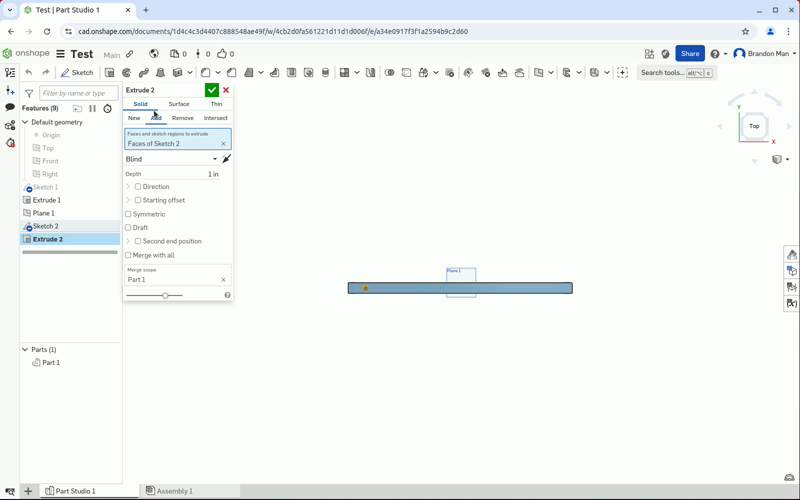
mouse_move(186, 120)
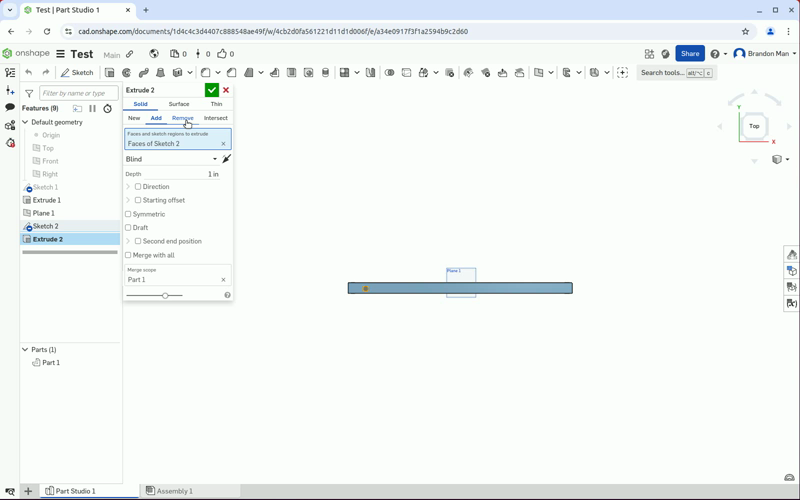
click(186, 120)
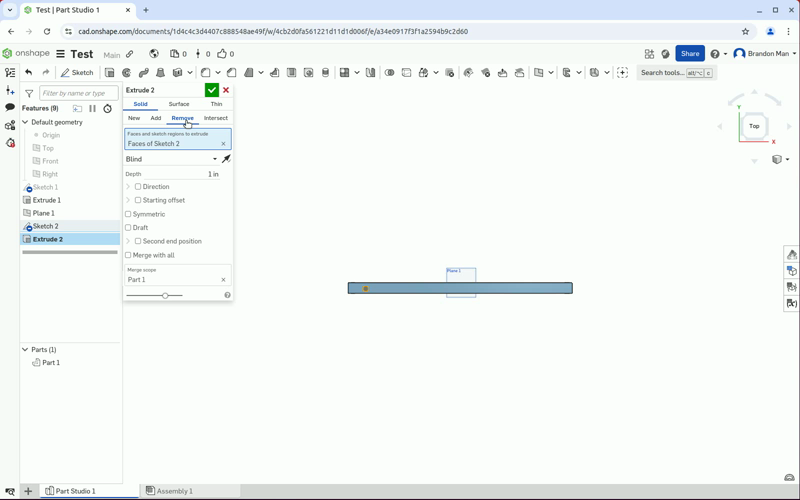
key(tab, 4)
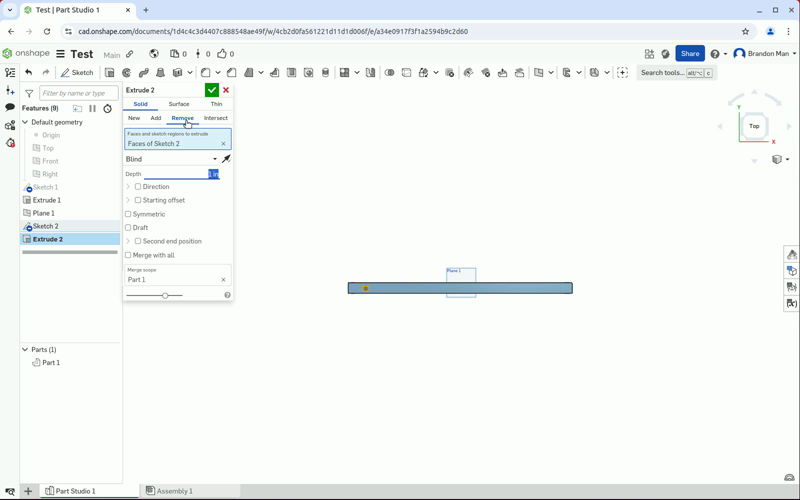
text(2.166)
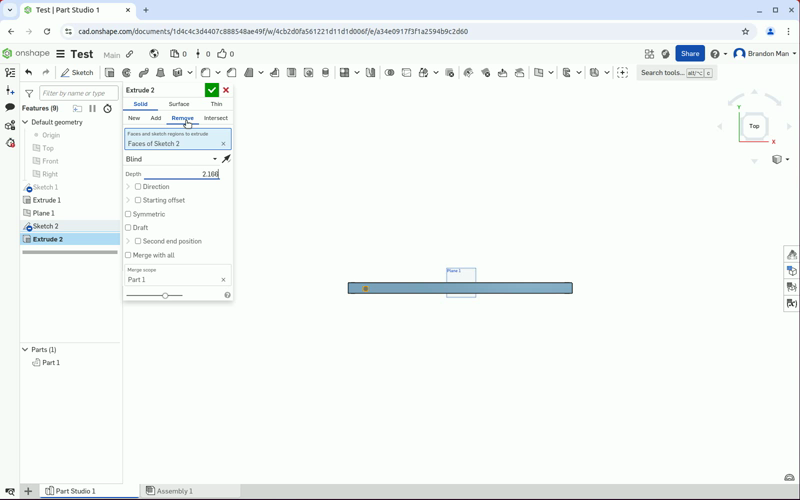
key(tab, 6)
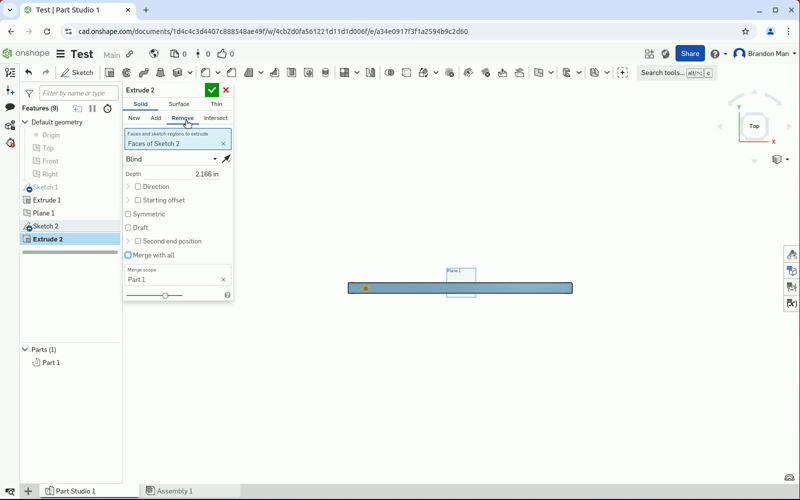
key(space)
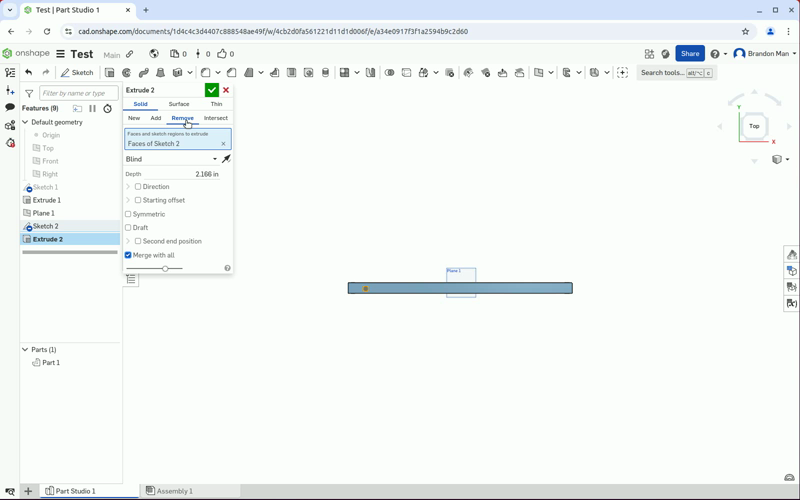
key(enter)
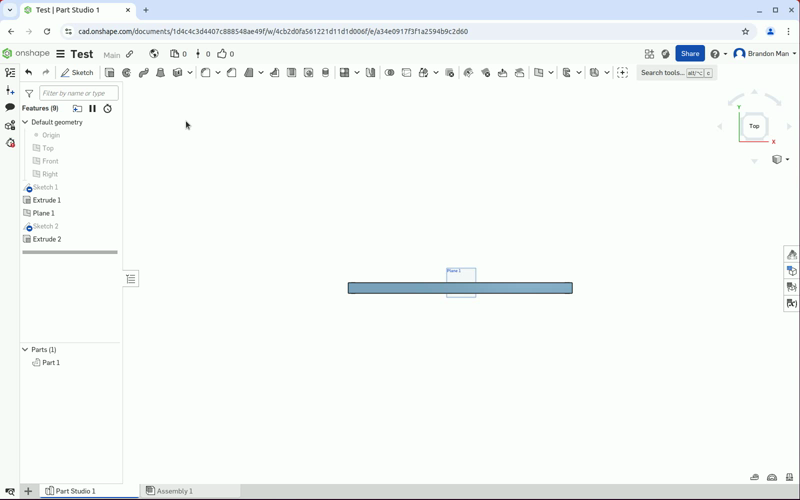
key(shift+h)
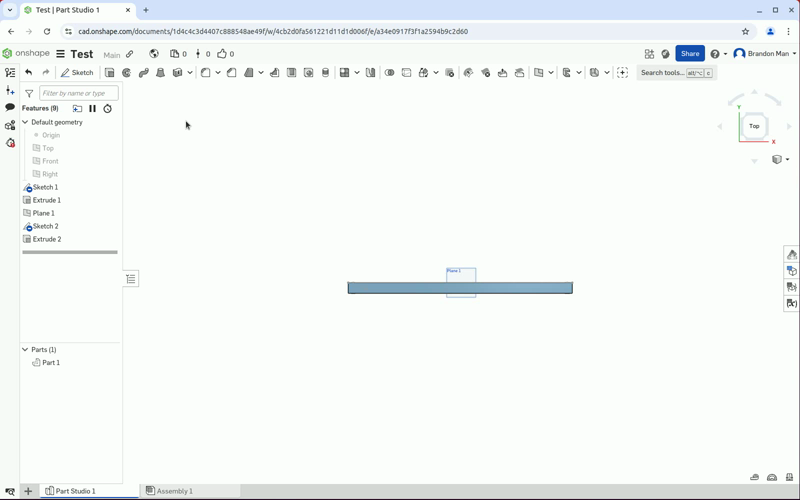
key(shift+h)
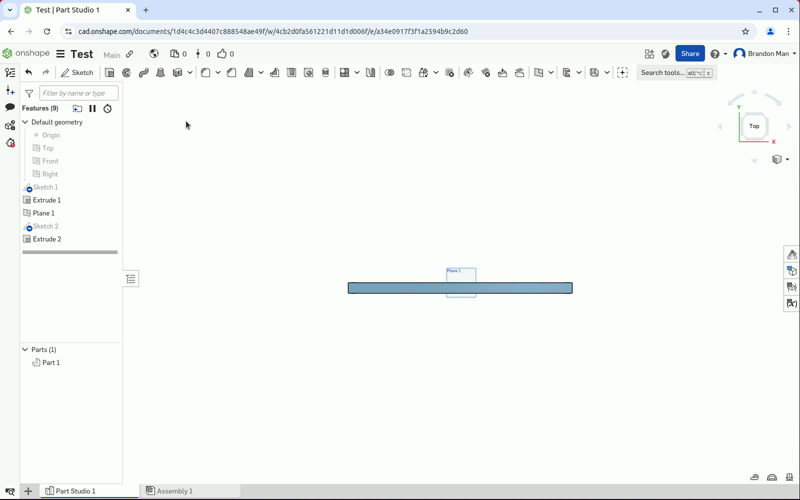
mouse_move(73, 189)
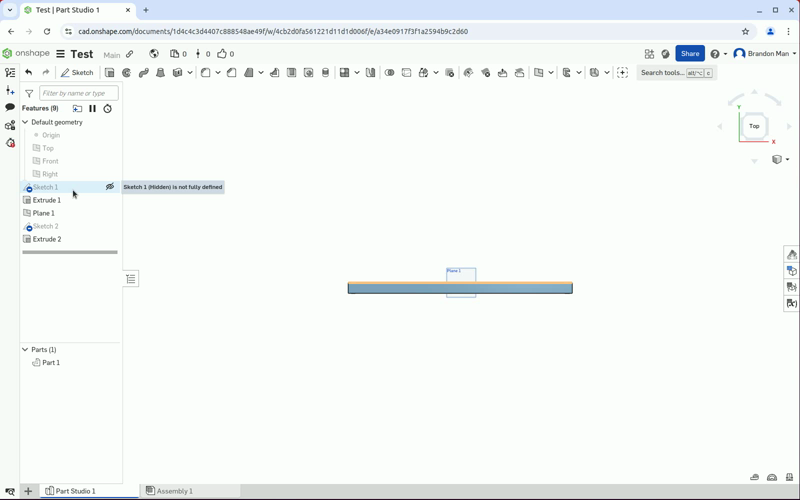
click(73, 189)
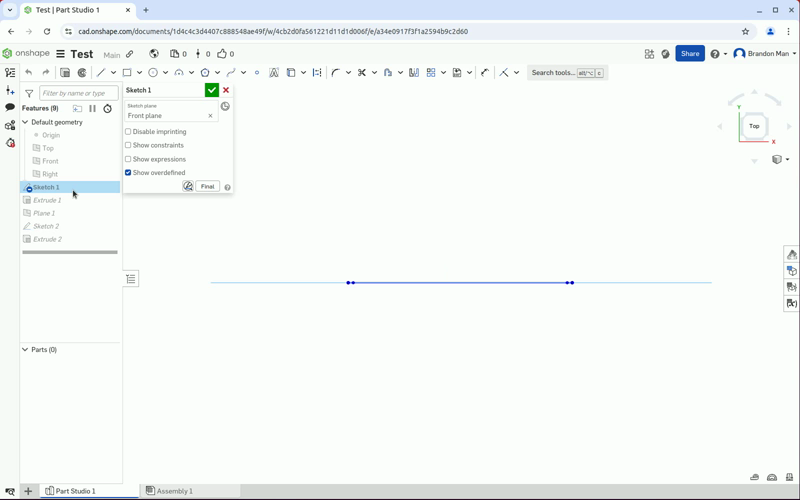
mouse_move(229, 92)
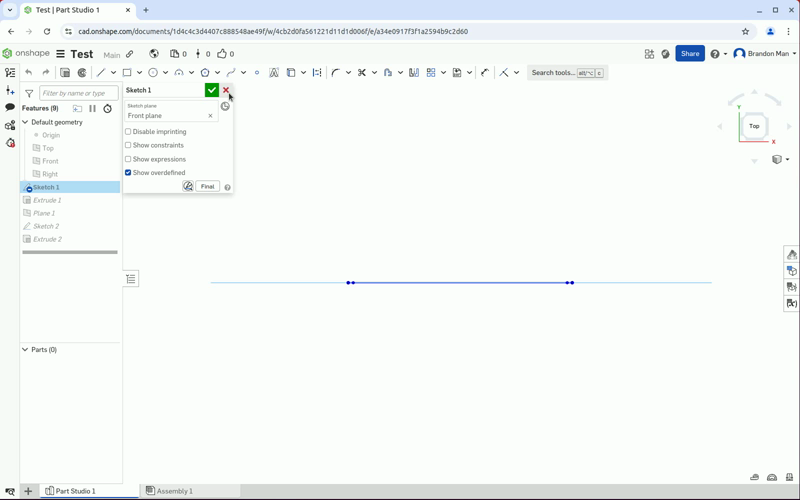
click(229, 92)
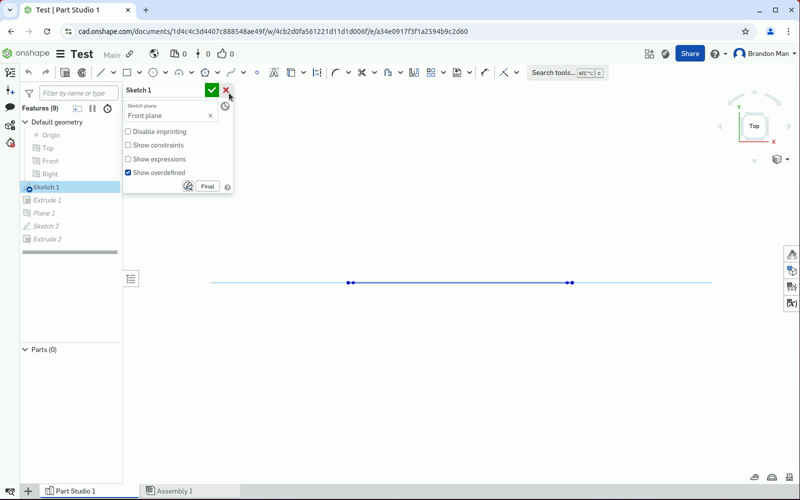
key(shift+s)
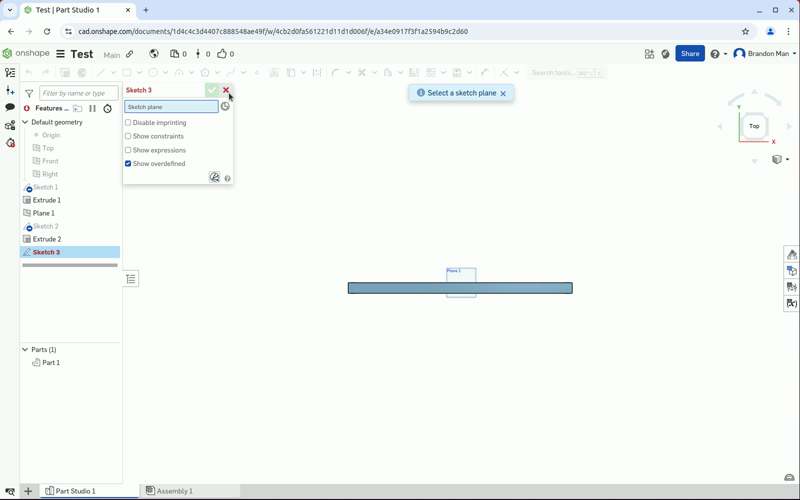
mouse_move(73, 215)
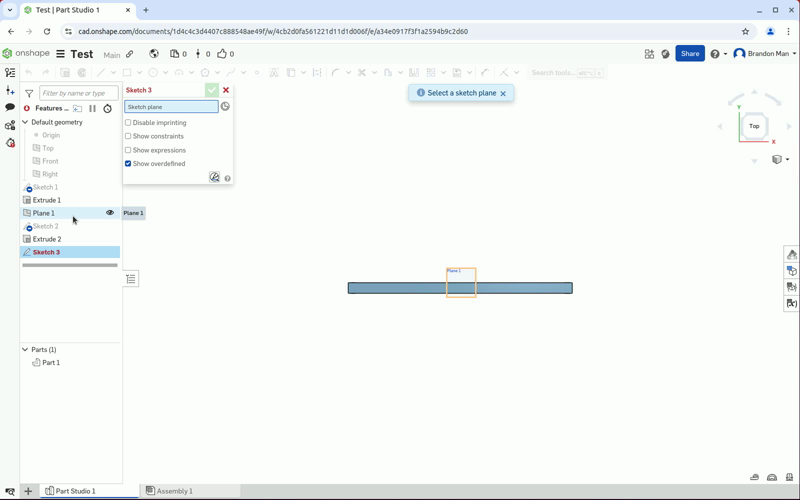
click(73, 215)
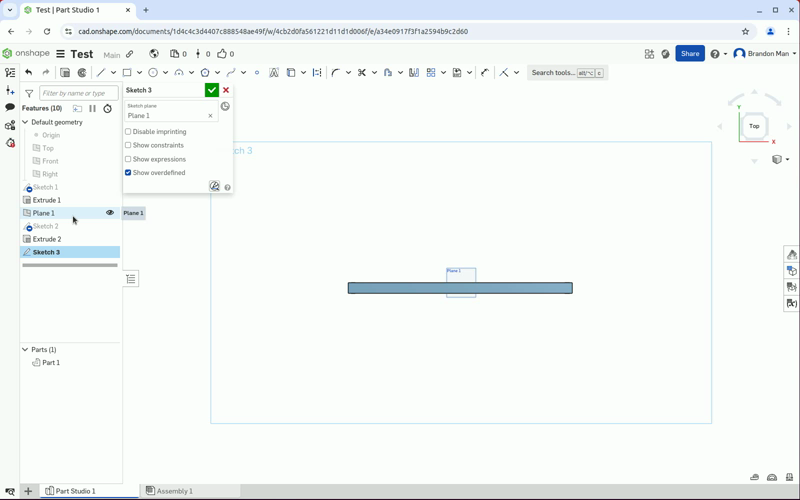
mouse_move(73, 352)
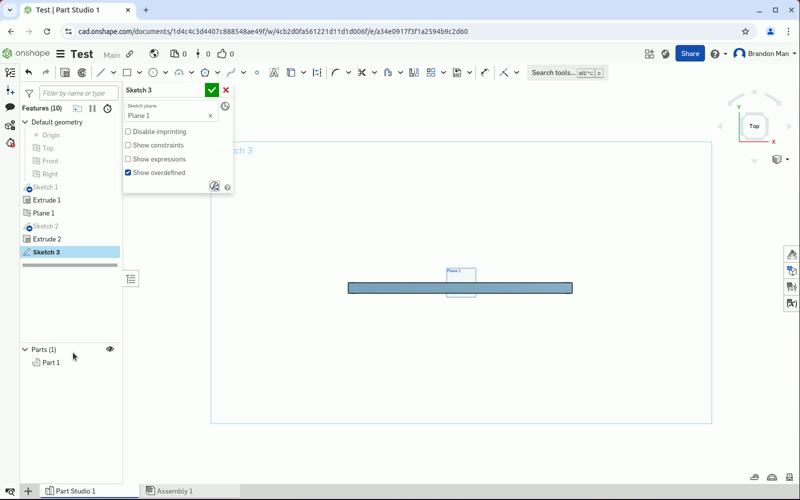
key(y)
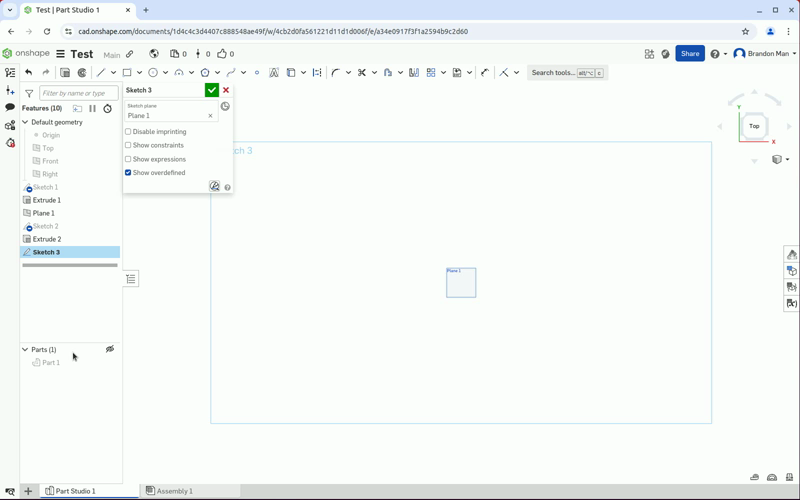
key(c)
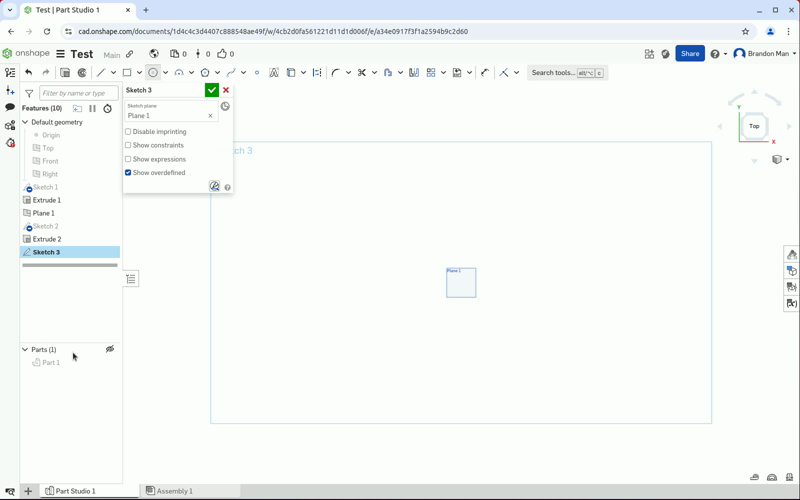
key_down(shift)
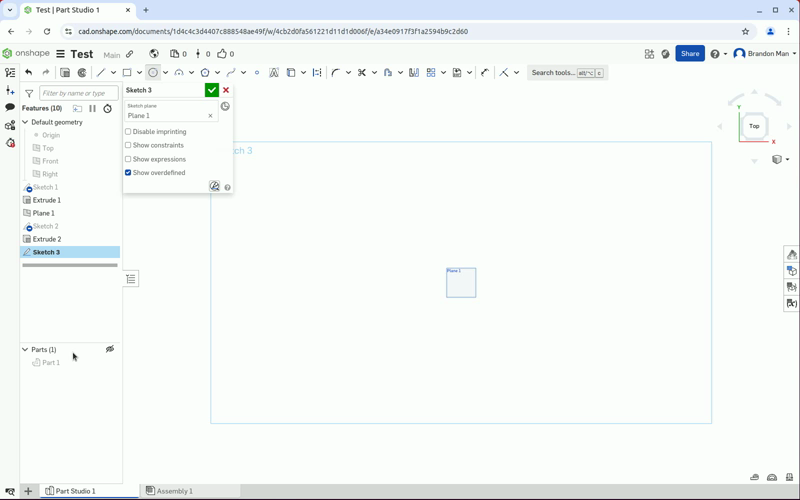
mouse_move(558, 288)
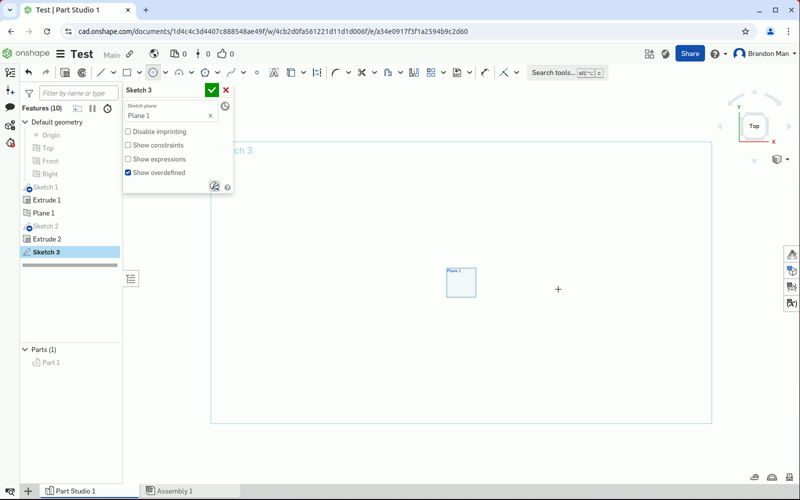
click(558, 288)
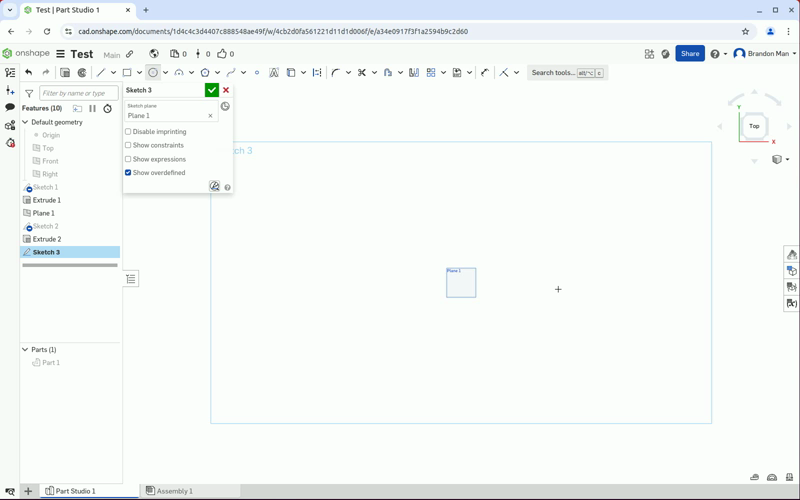
key_up(shift)
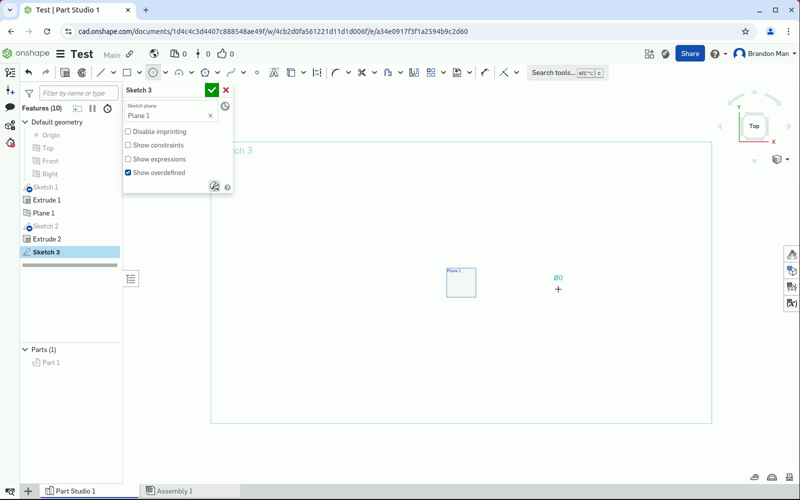
mouse_move(560, 288)
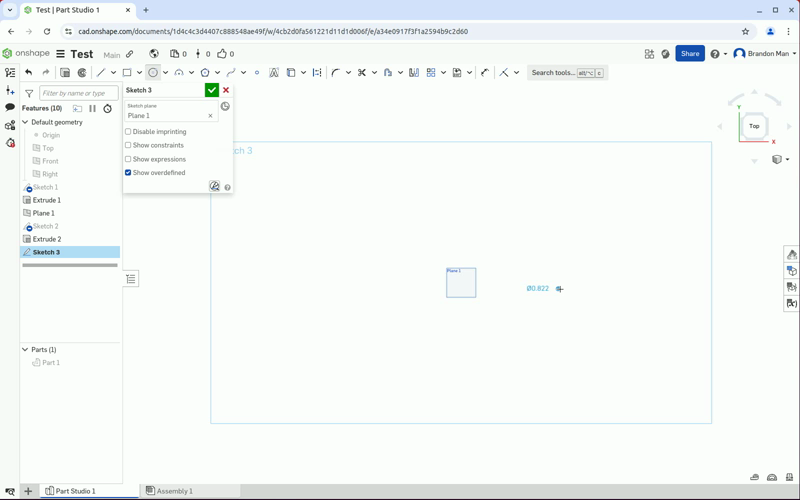
scroll(6)
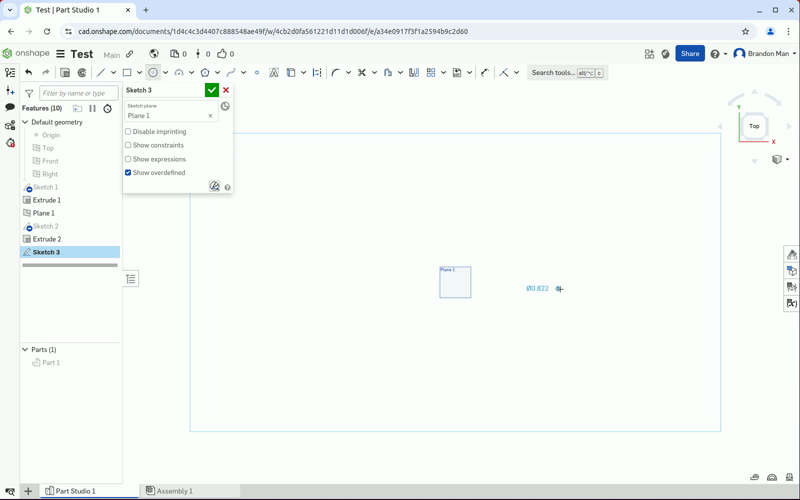
scroll(6)
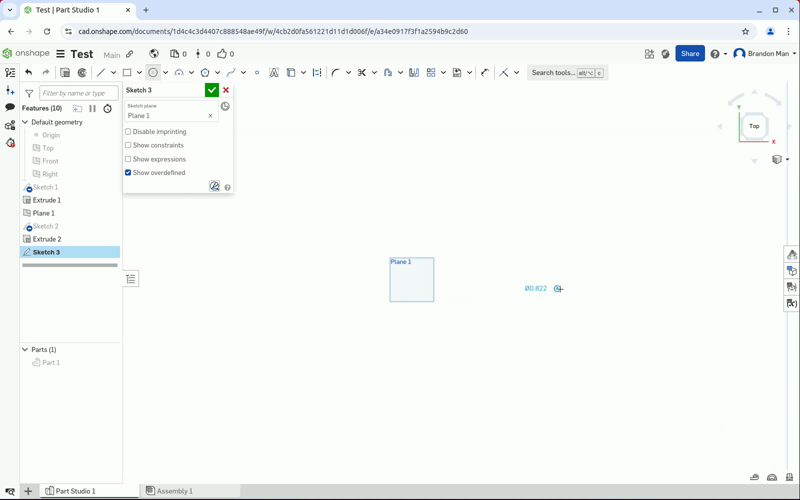
scroll(6)
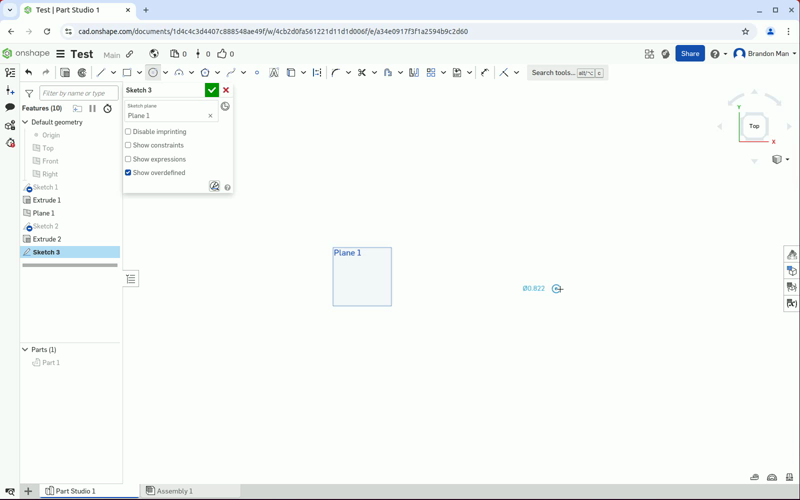
scroll(6)
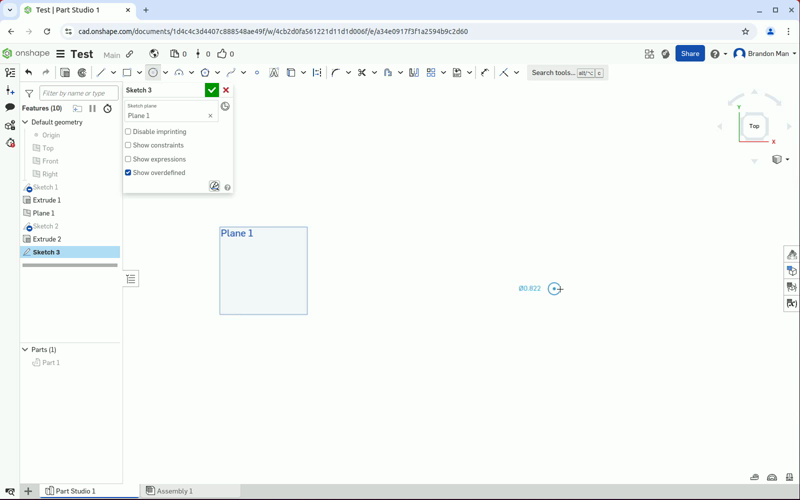
scroll(6)
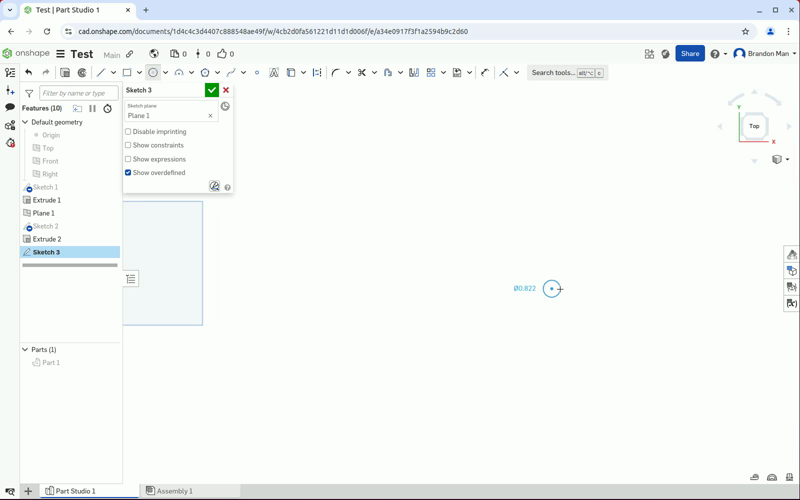
scroll(6)
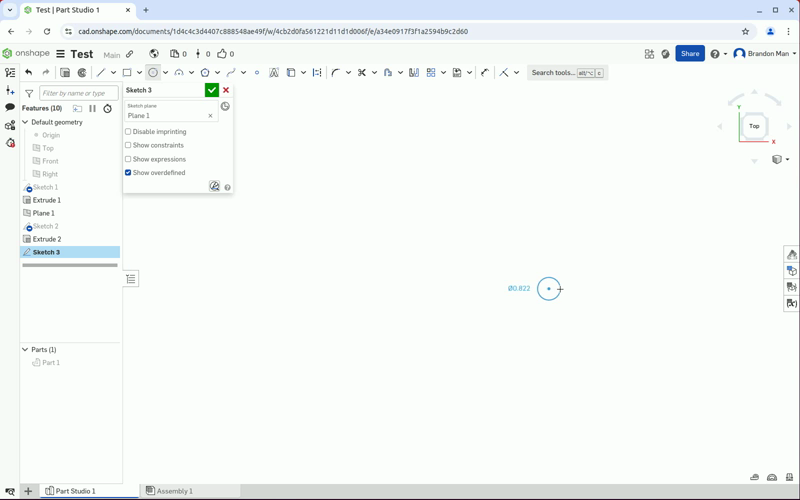
scroll(6)
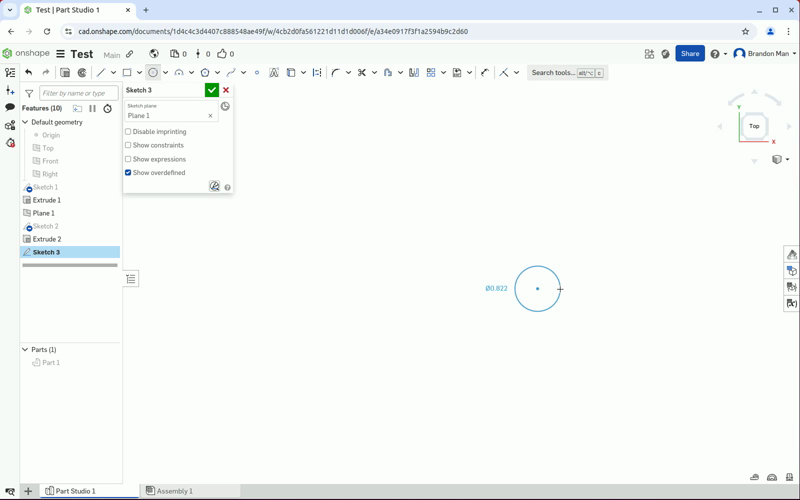
click(560, 288)
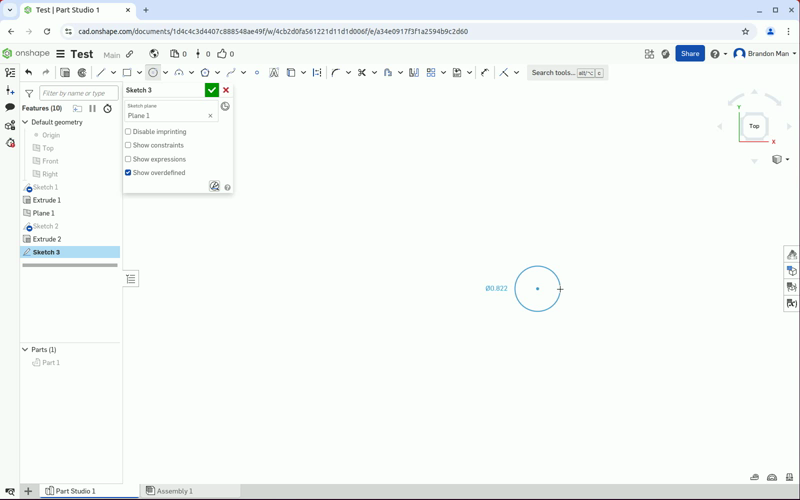
scroll(-6)
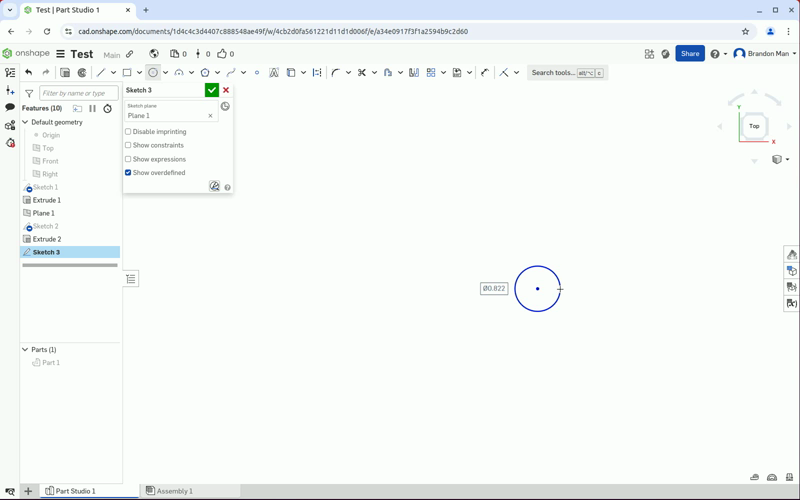
scroll(-6)
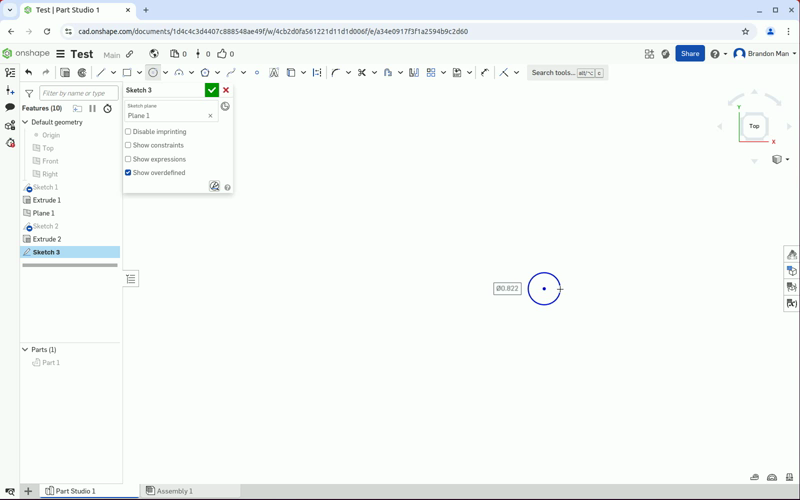
scroll(-6)
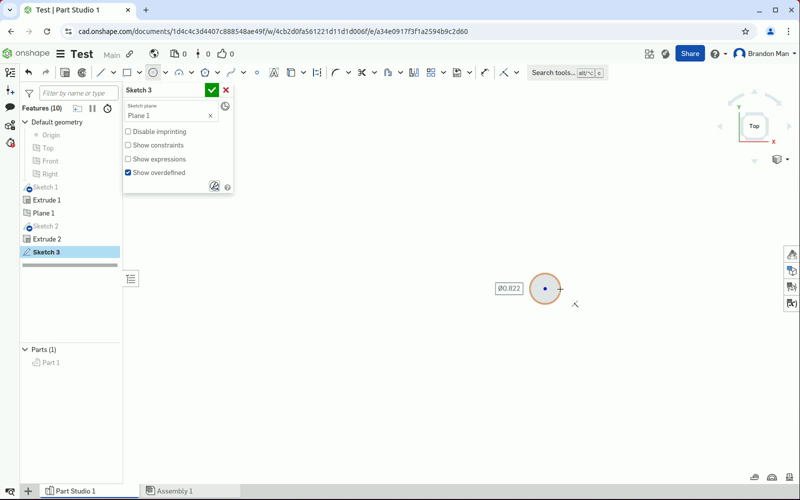
scroll(-6)
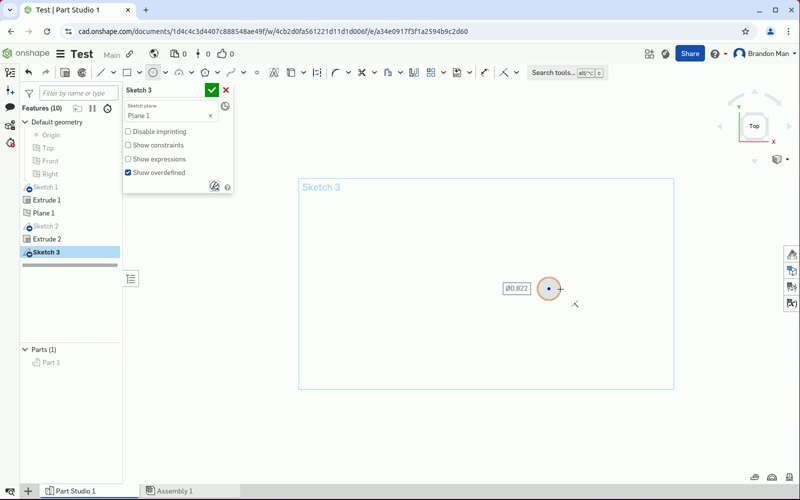
scroll(-6)
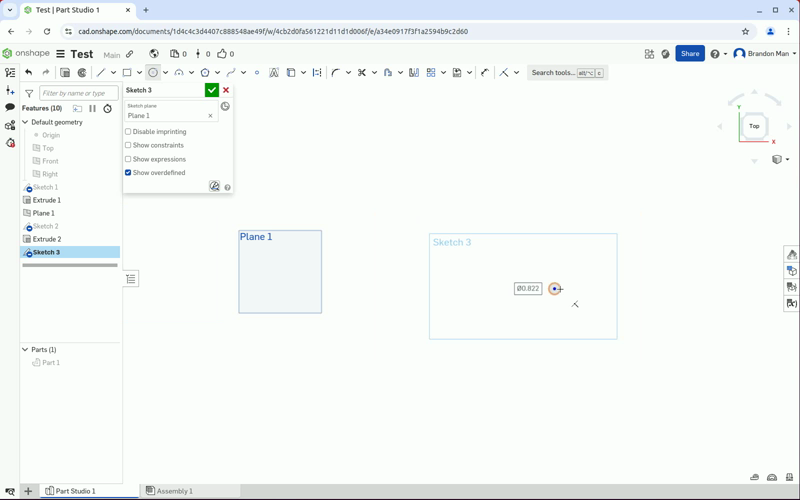
scroll(-6)
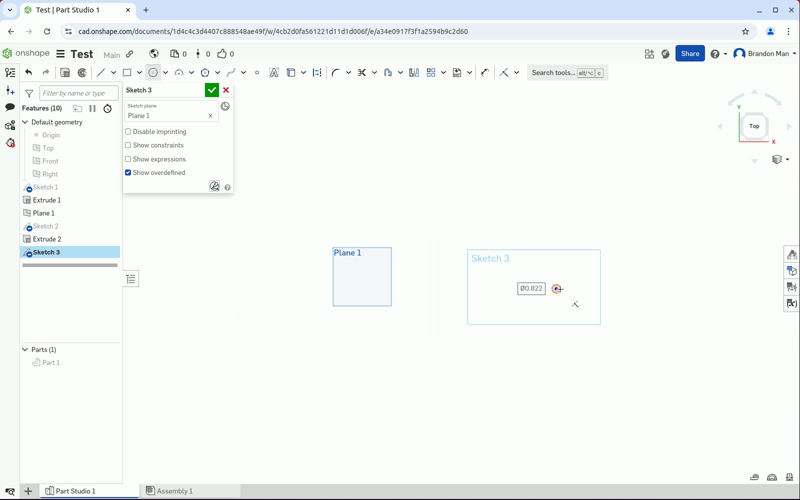
scroll(-6)
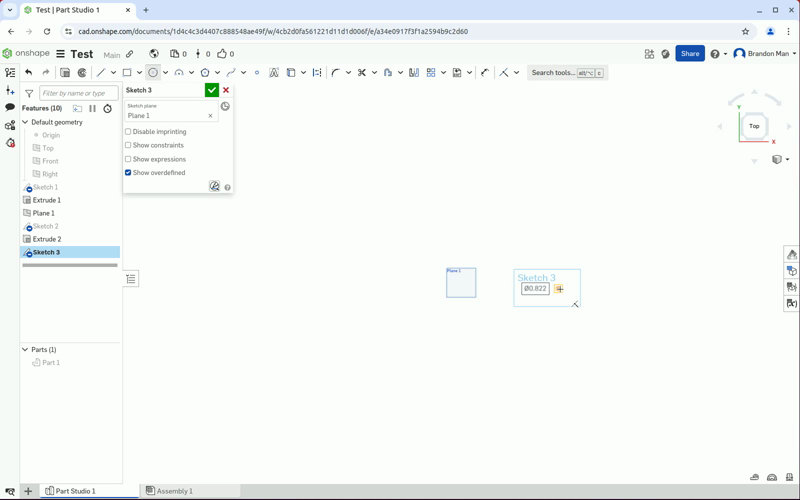
key(esc)
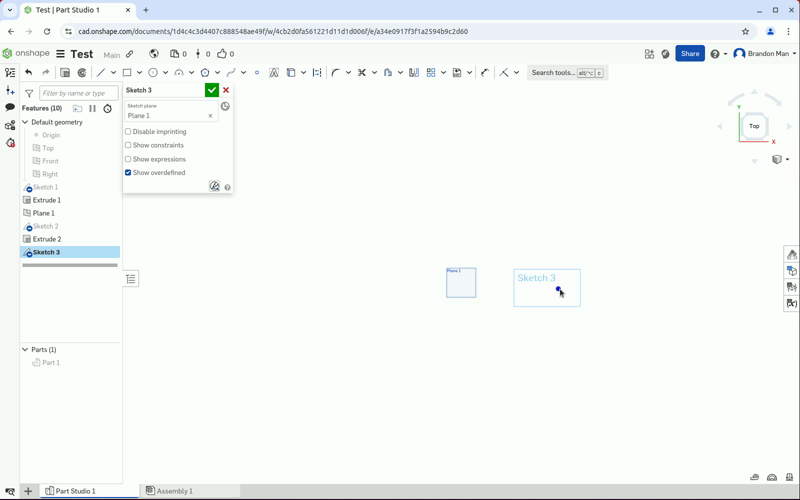
mouse_move(558, 287)
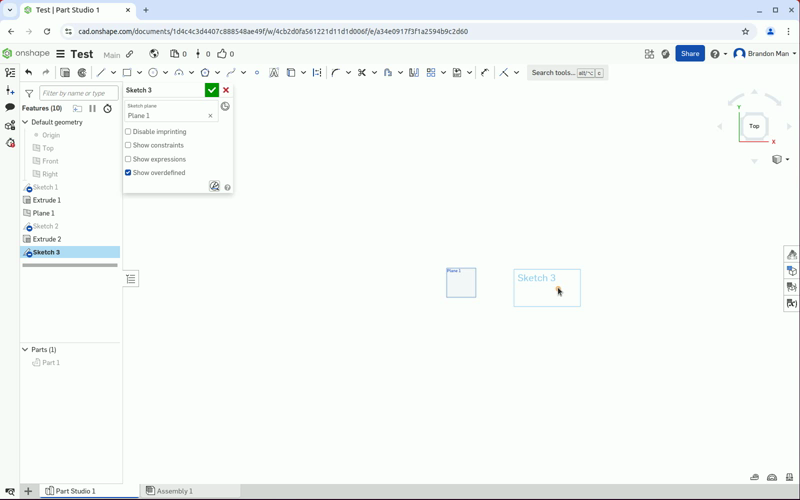
scroll(6)
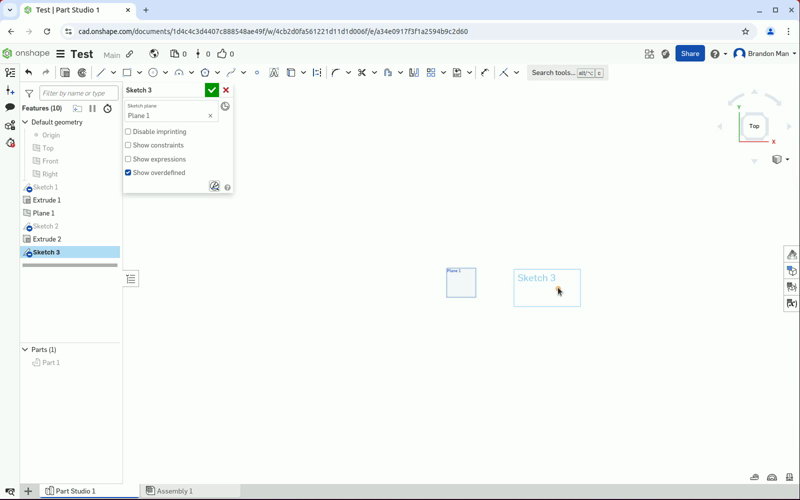
scroll(6)
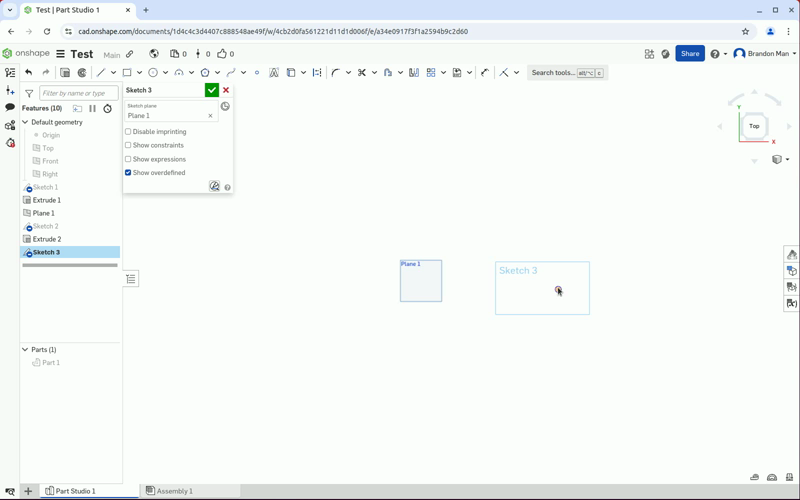
scroll(6)
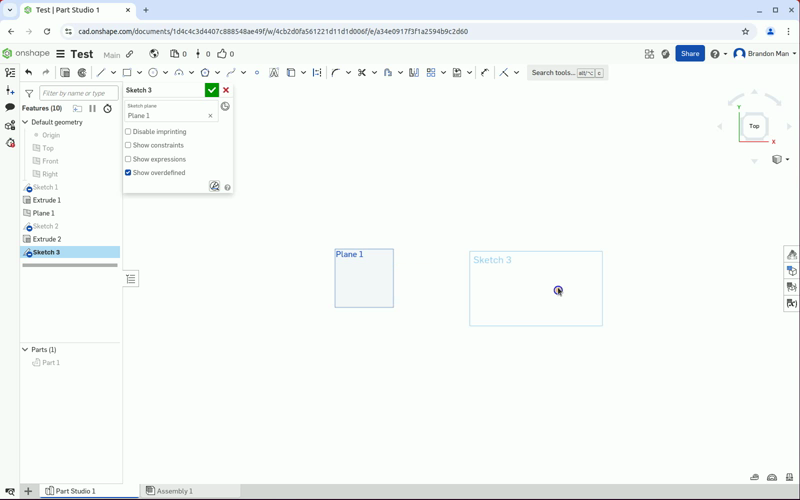
scroll(6)
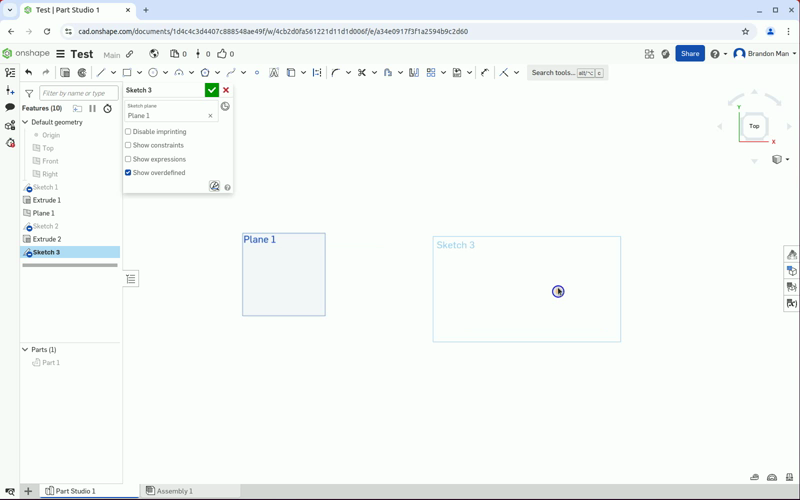
scroll(6)
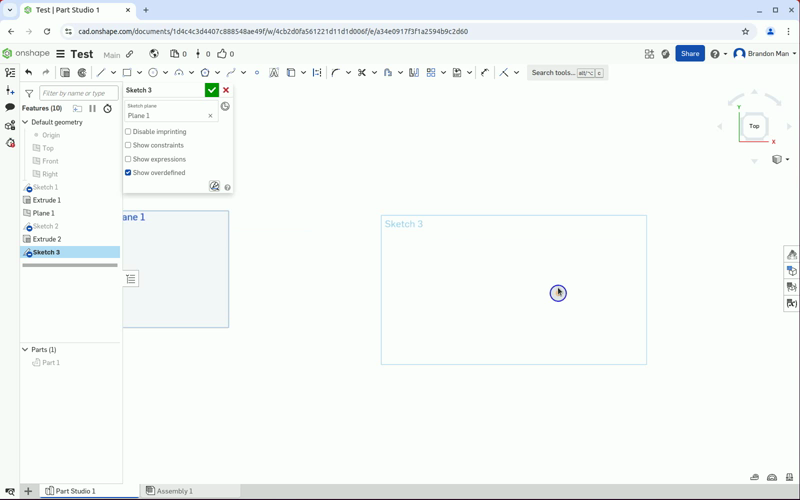
scroll(6)
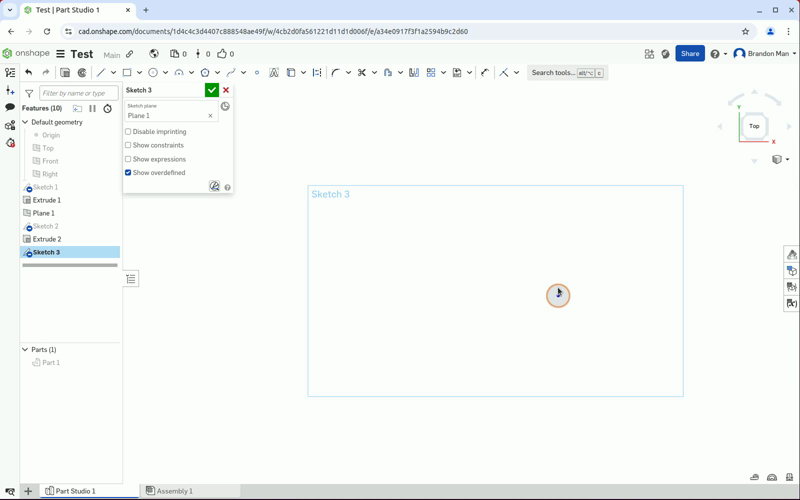
scroll(6)
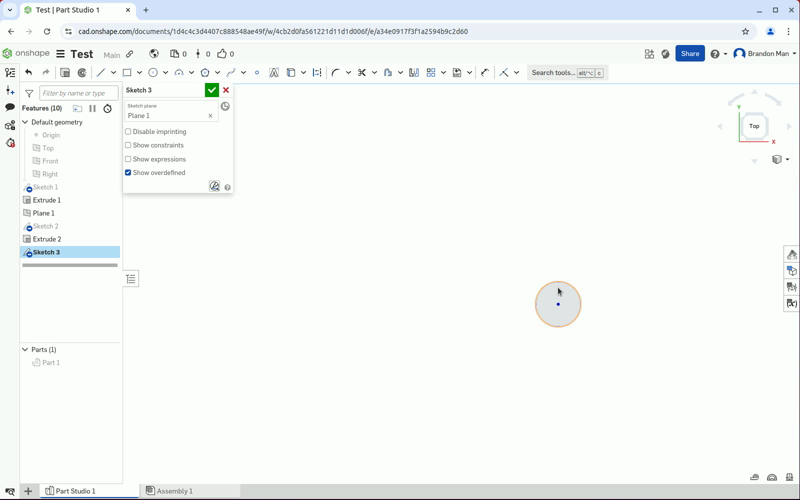
click(558, 287)
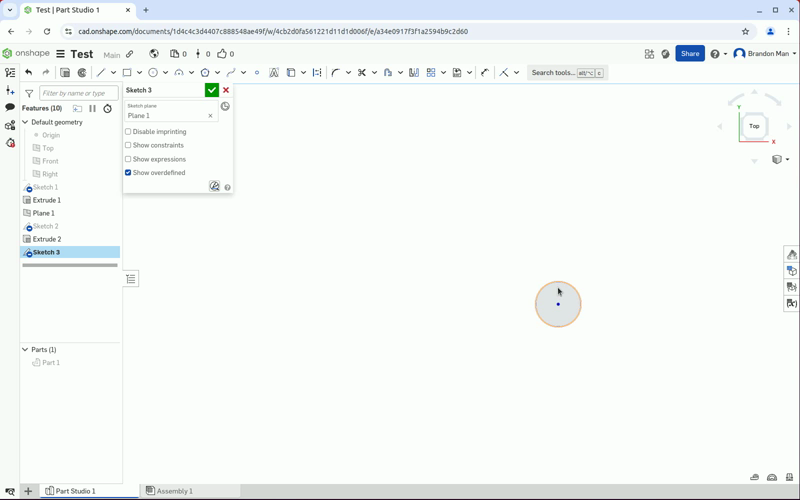
scroll(-6)
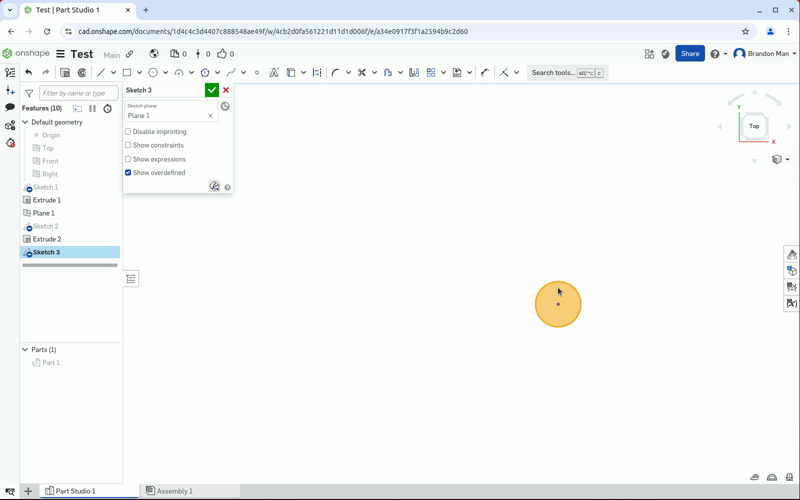
scroll(-6)
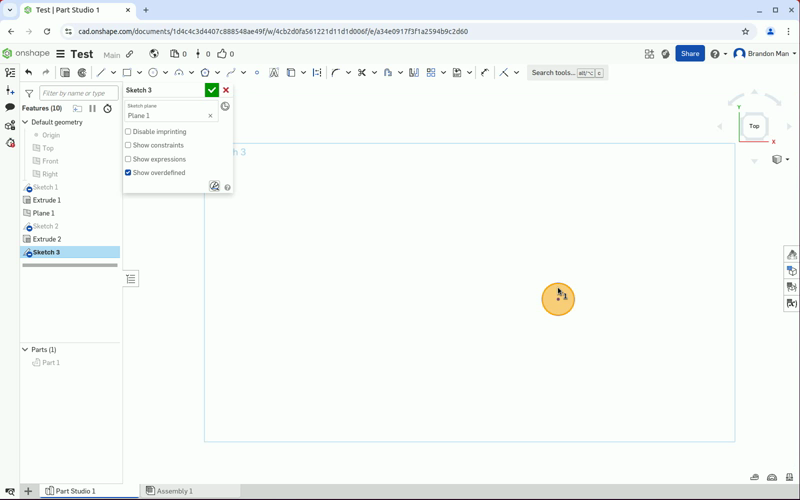
scroll(-6)
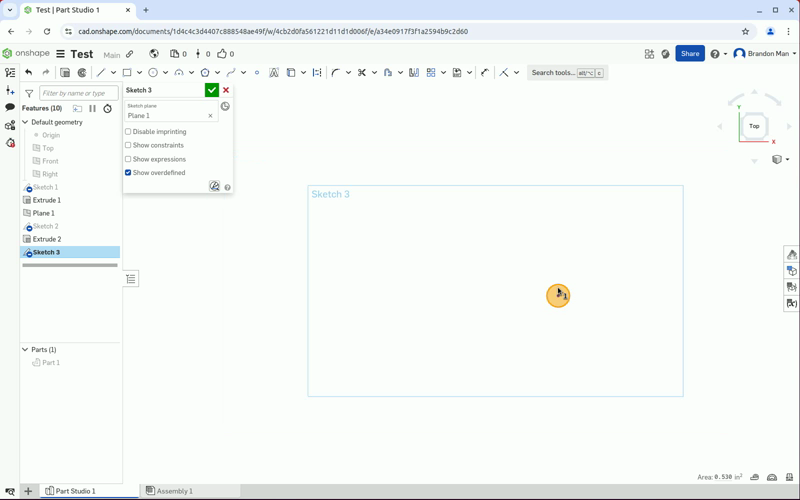
scroll(-6)
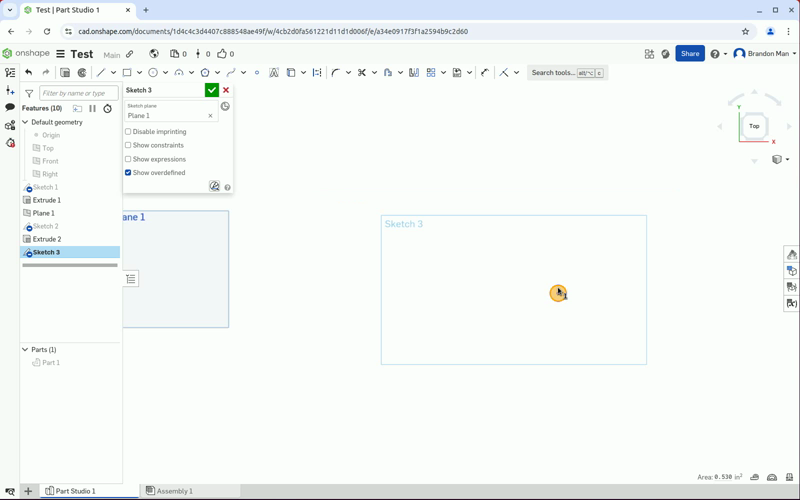
scroll(-6)
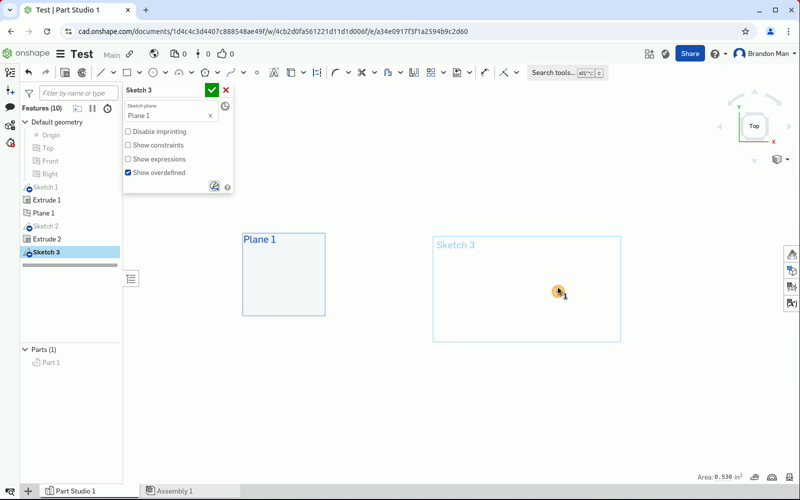
scroll(-6)
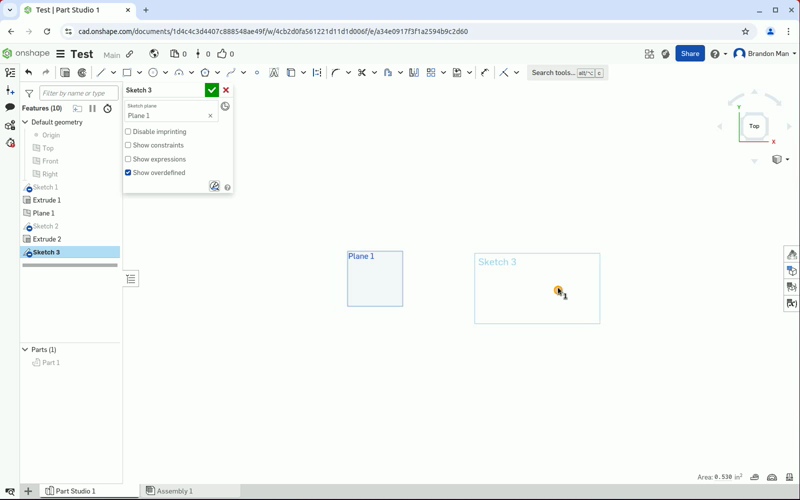
scroll(-6)
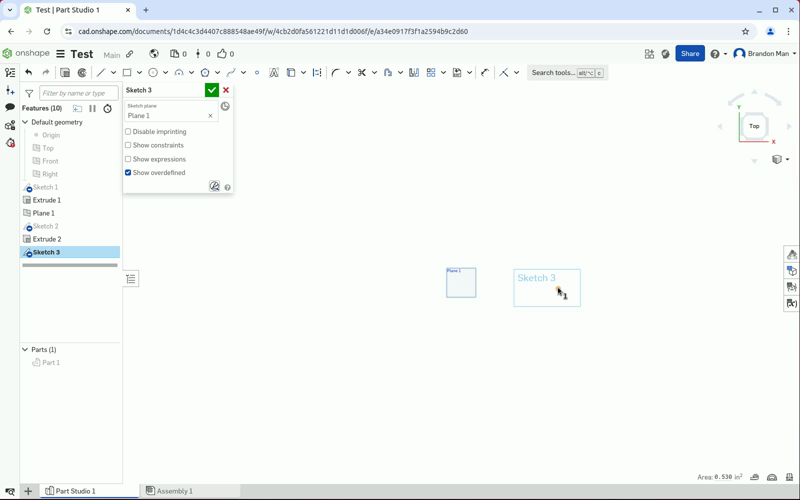
mouse_move(73, 352)
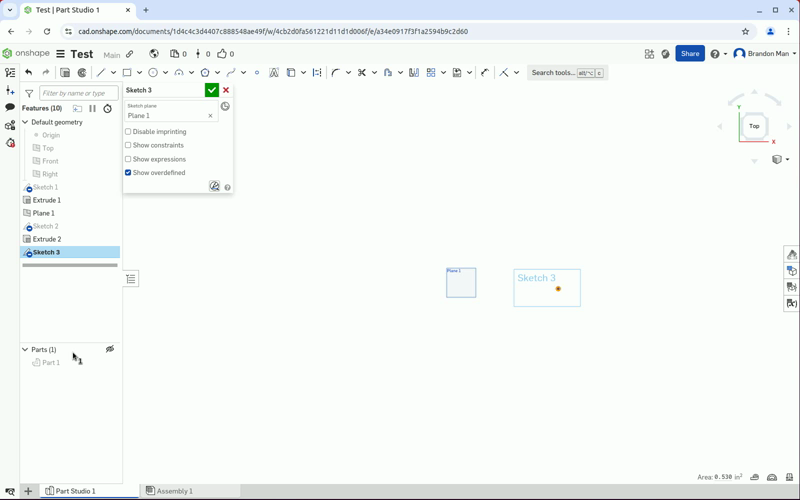
key(shift+y)
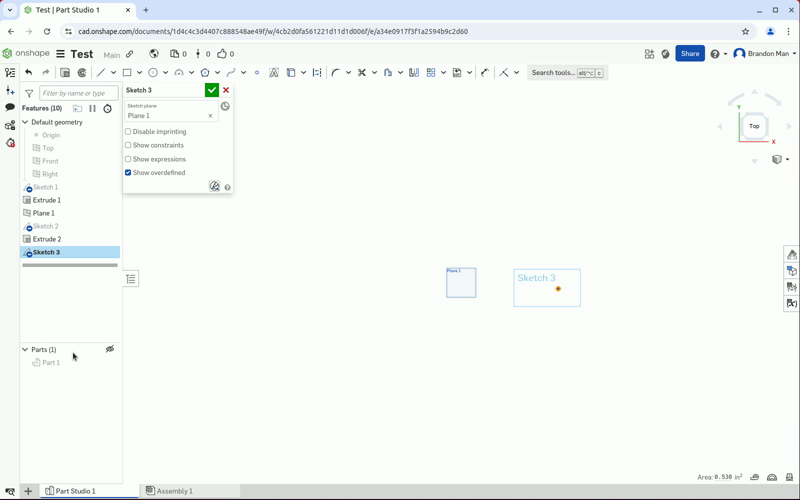
key(shift+e)
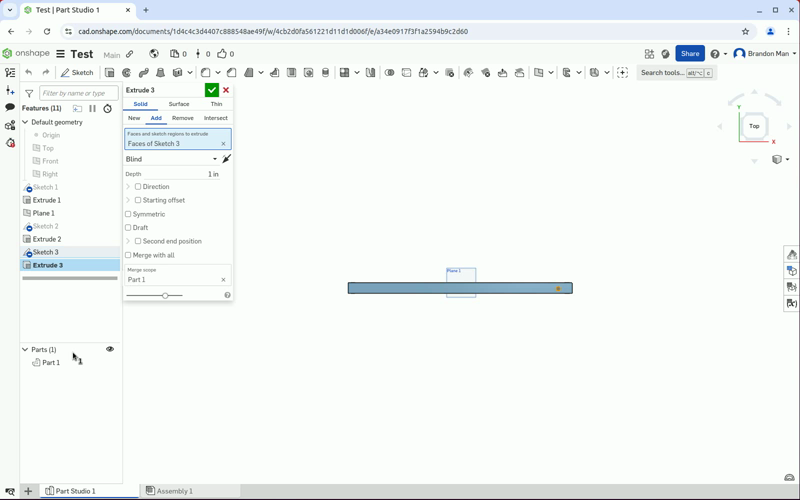
mouse_move(143, 106)
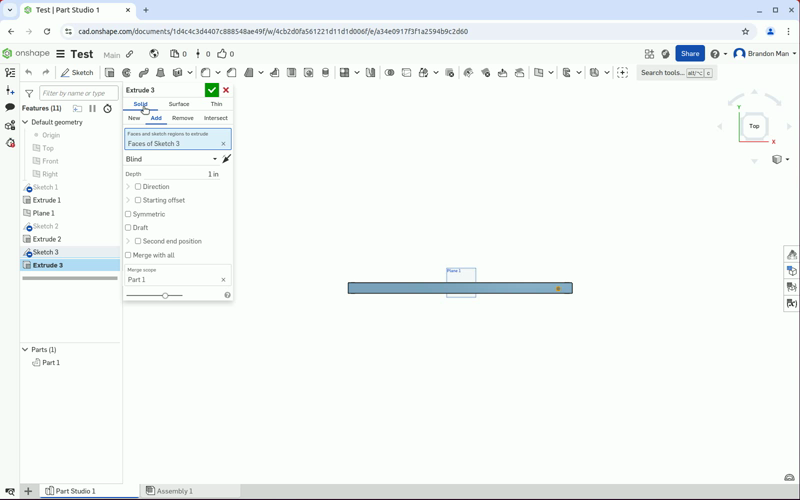
click(143, 106)
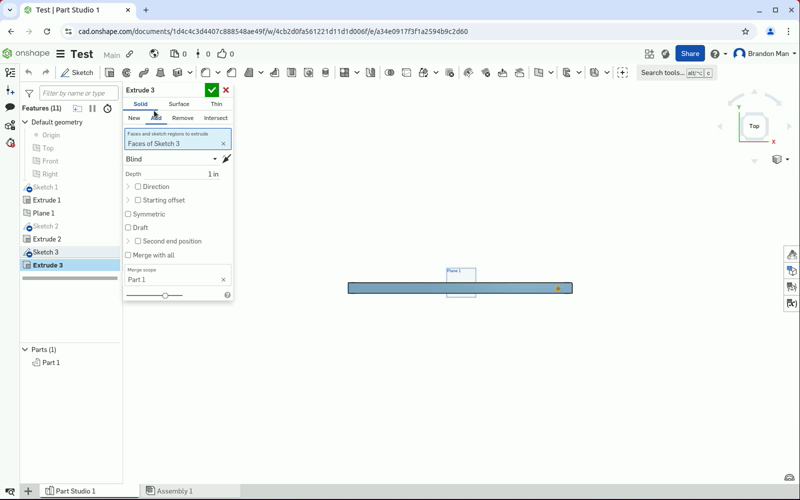
mouse_move(186, 120)
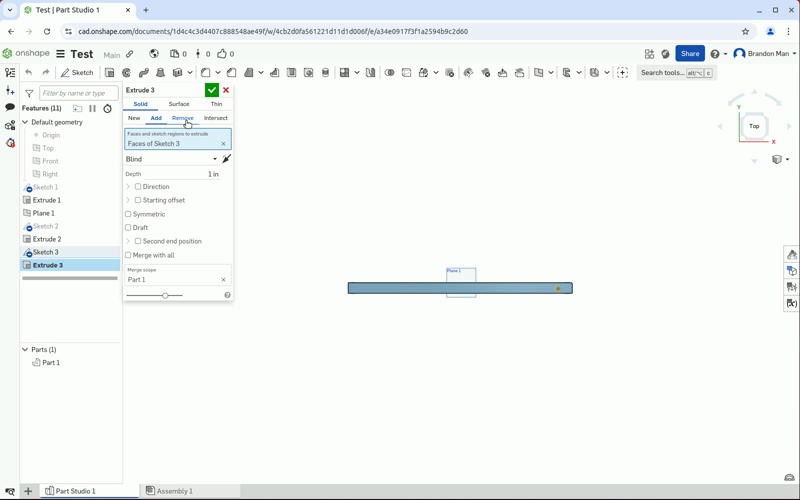
click(186, 120)
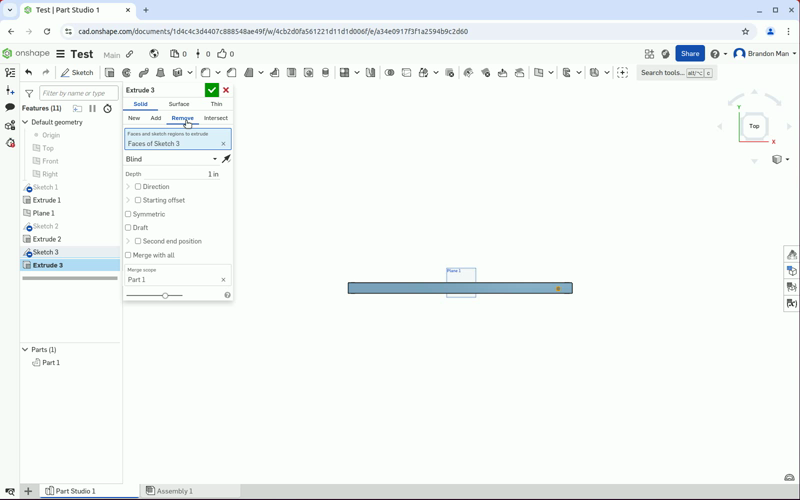
key(tab, 4)
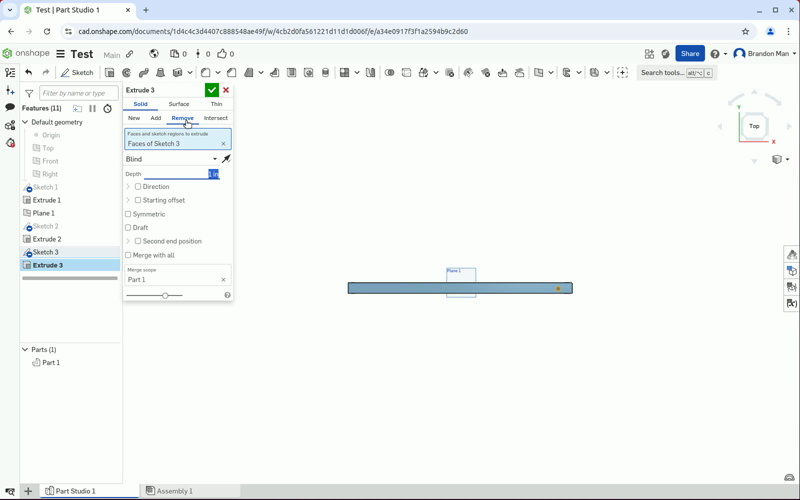
text(2.166)
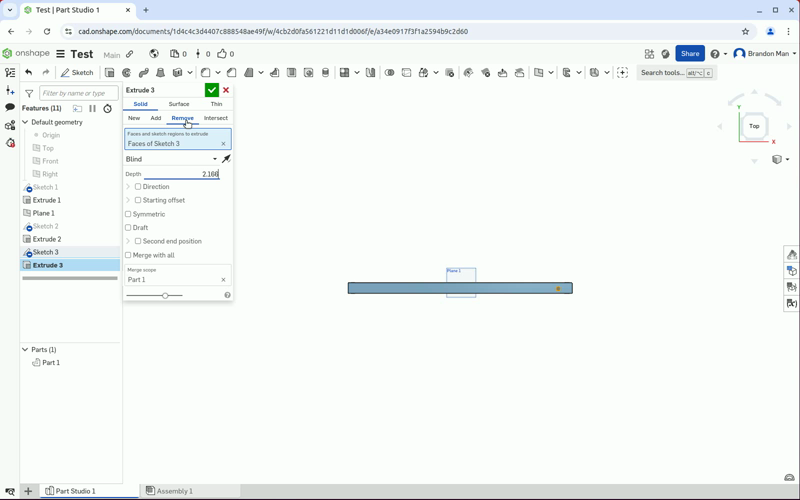
key(tab, 6)
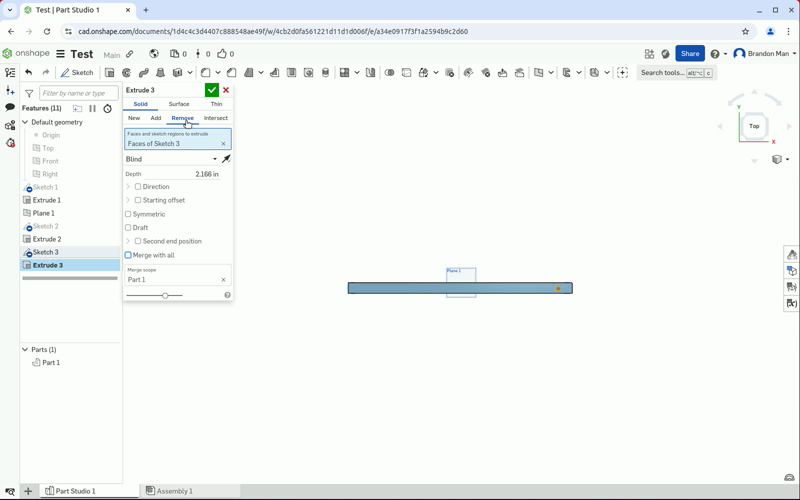
key(space)
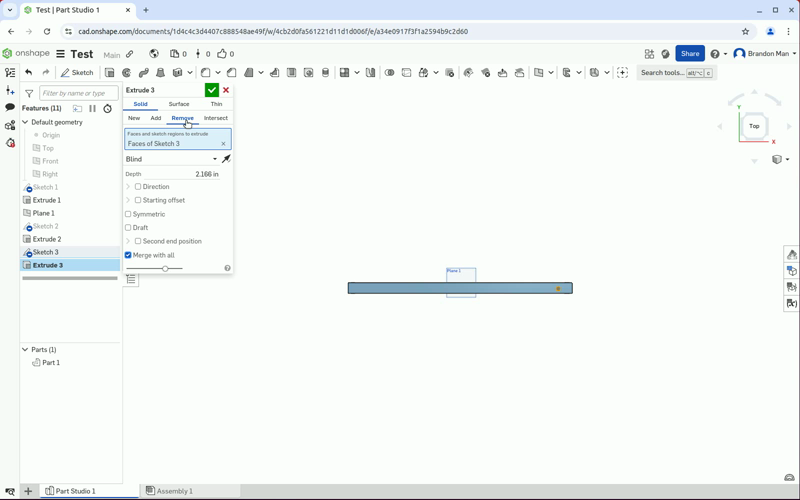
key(enter)
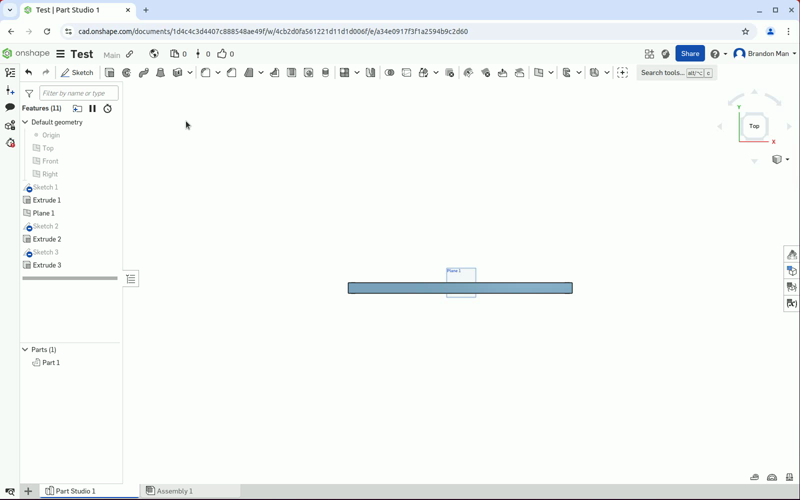
key(shift+h)
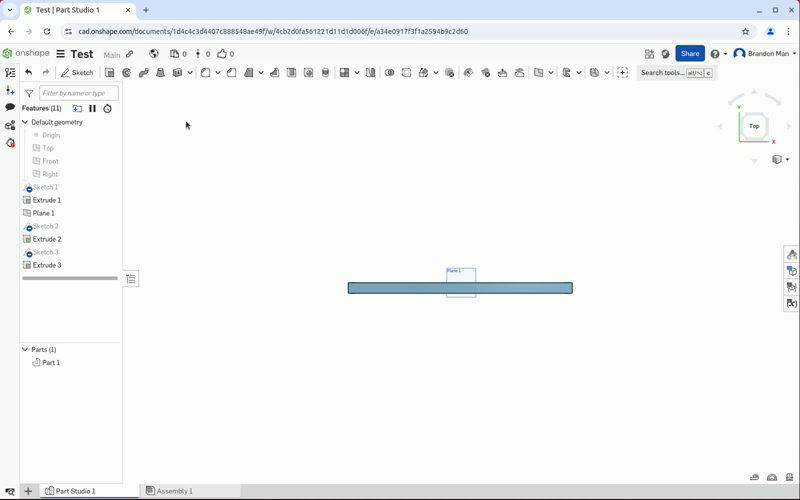
key(shift+h)
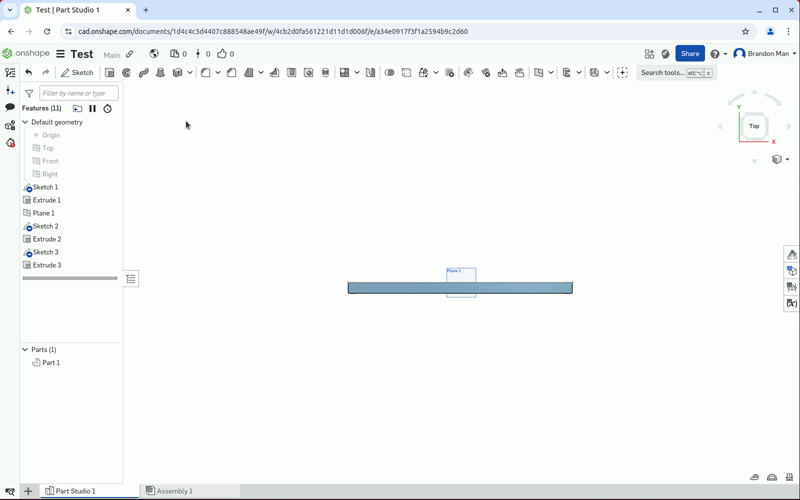
key(shift+7)
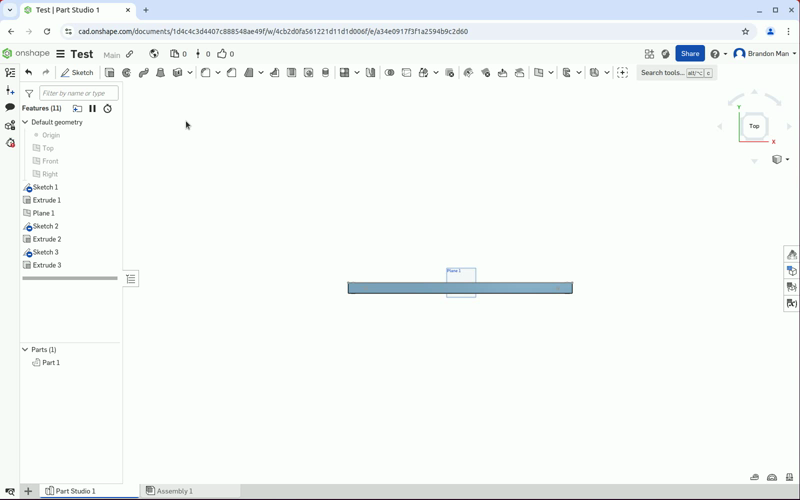
key(up, 3)
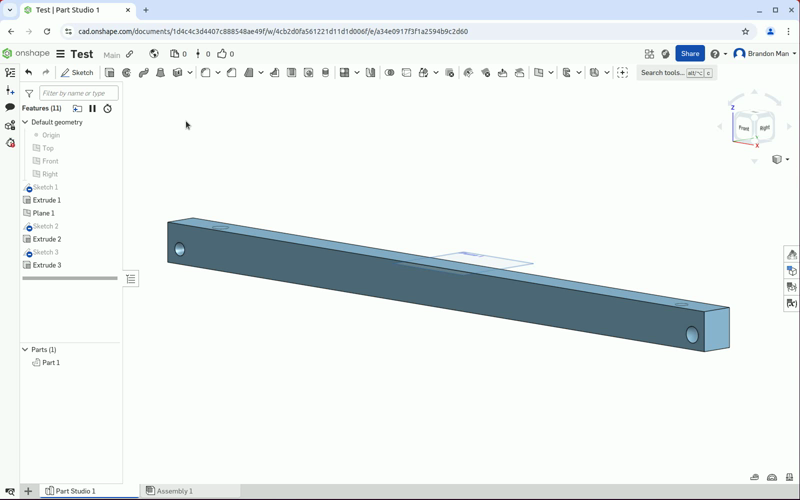
key(left, 3)
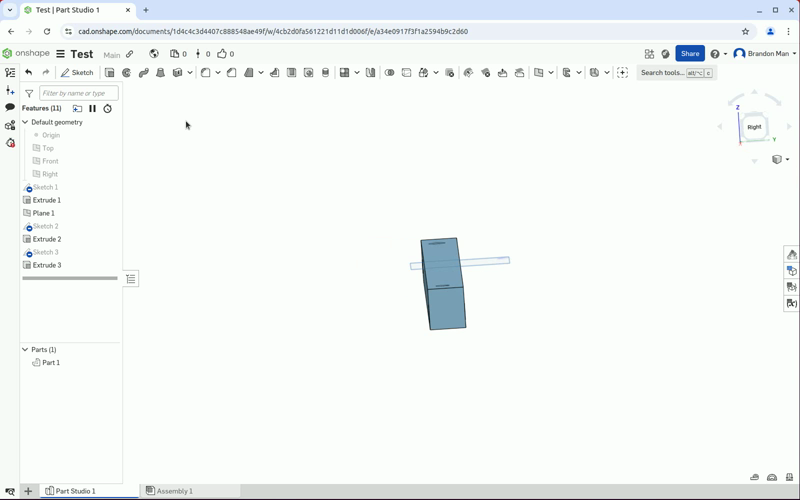
key(right, 3)
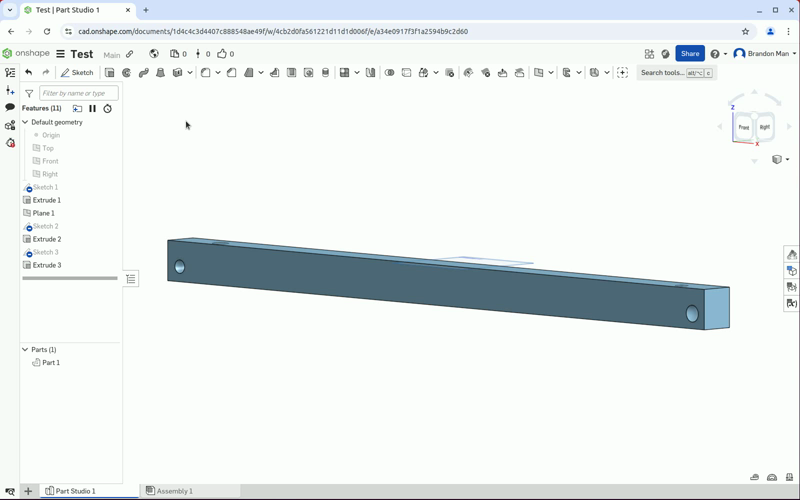
key(down, 3)
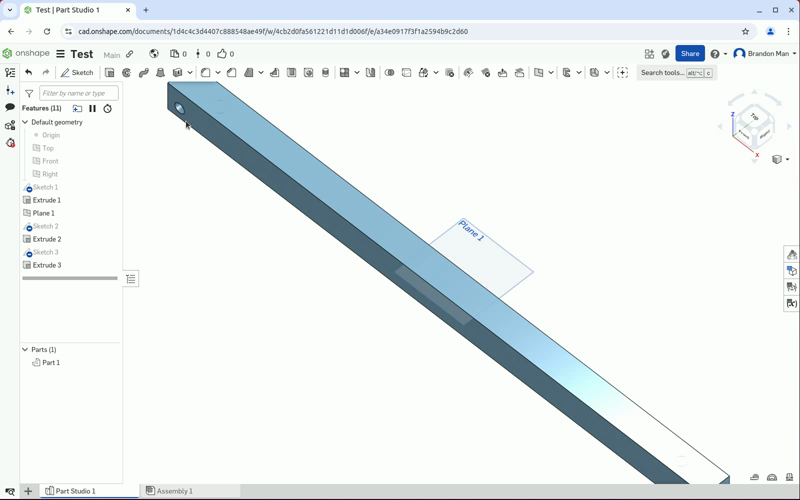
mouse_move(73, 189)
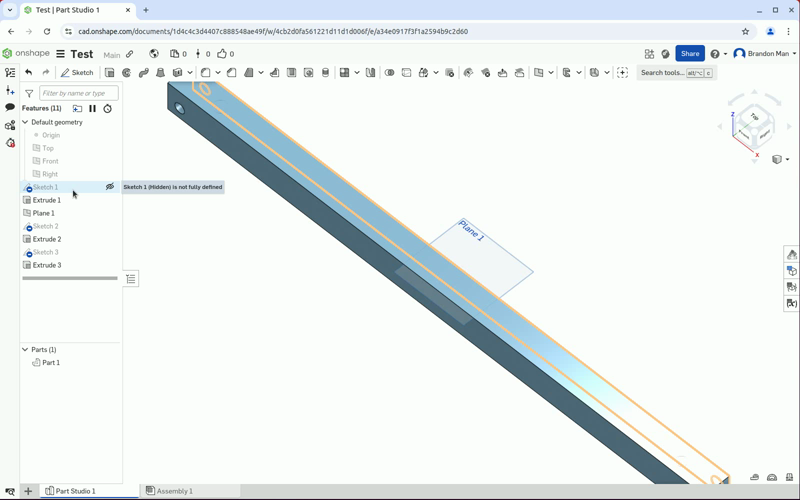
click(73, 189)